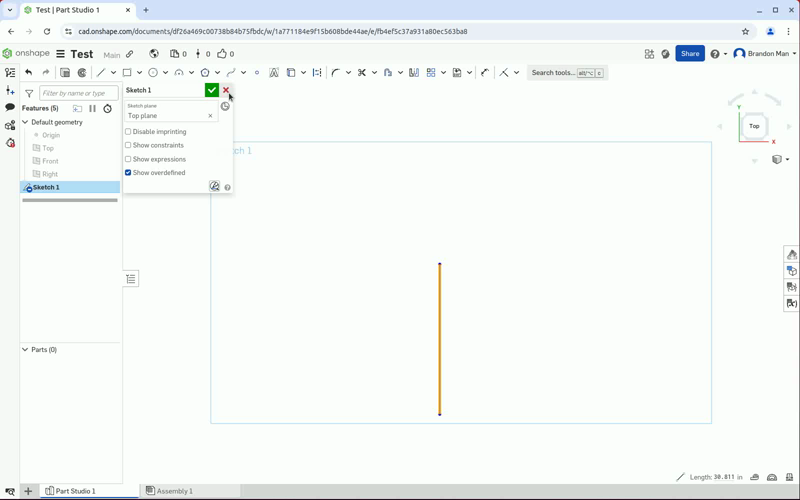
key(shift+h)
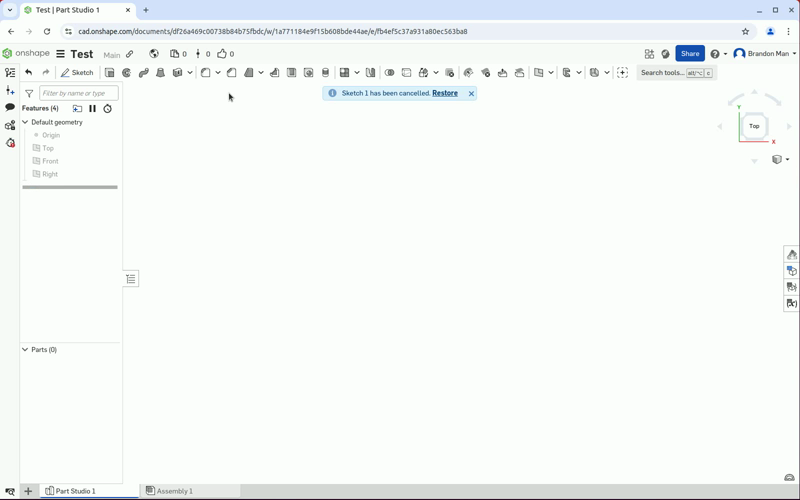
mouse_move(73, 352)
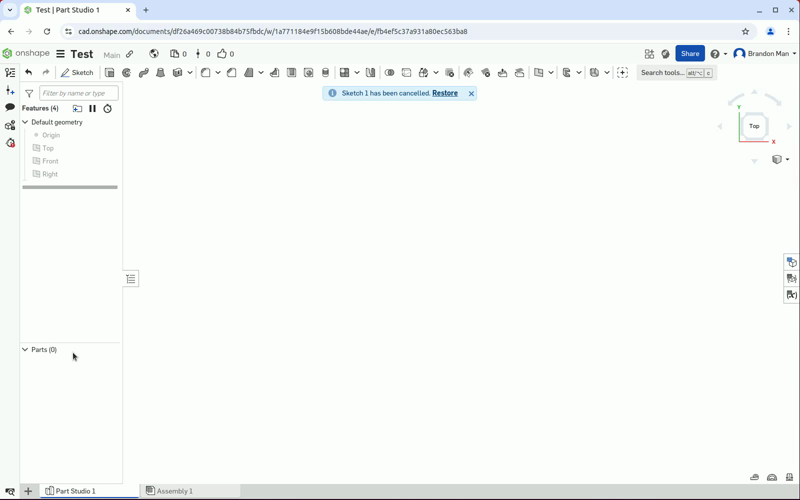
key(y)
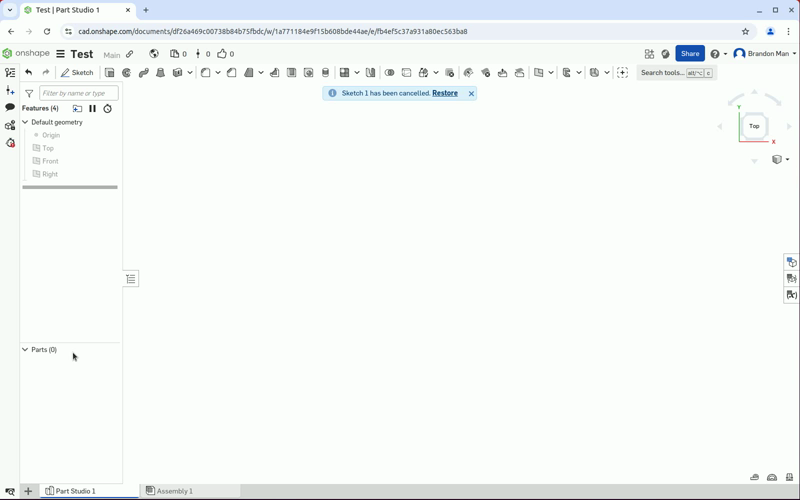
key(shift+p)
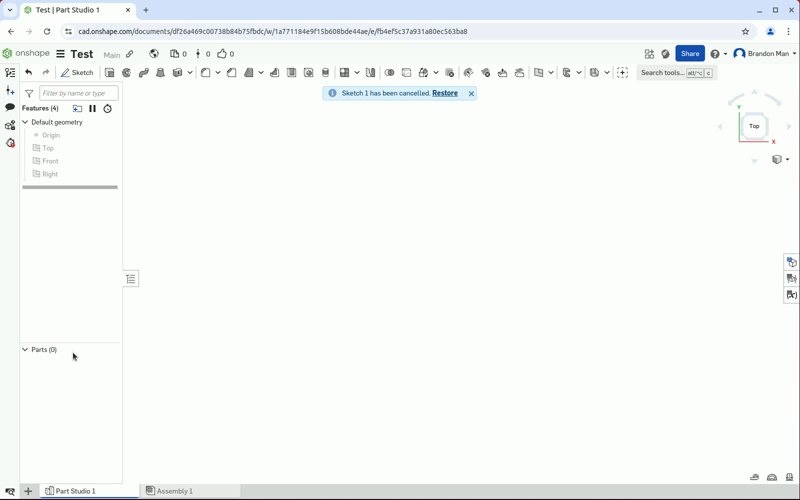
key(space)
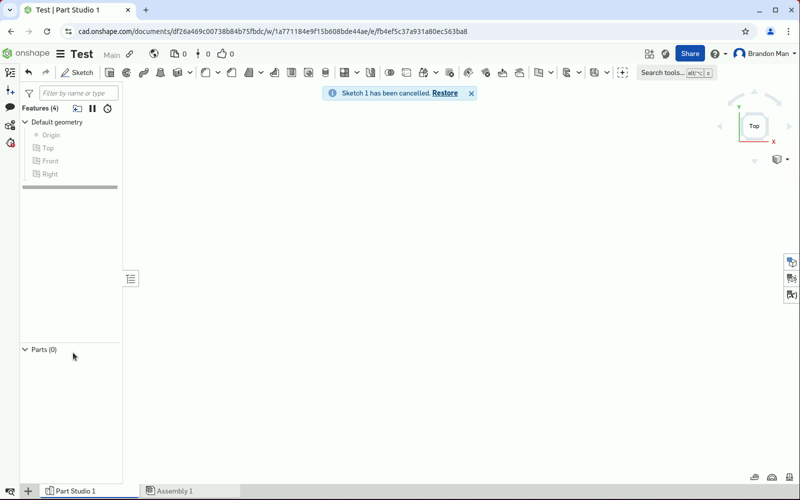
key_down(shift)
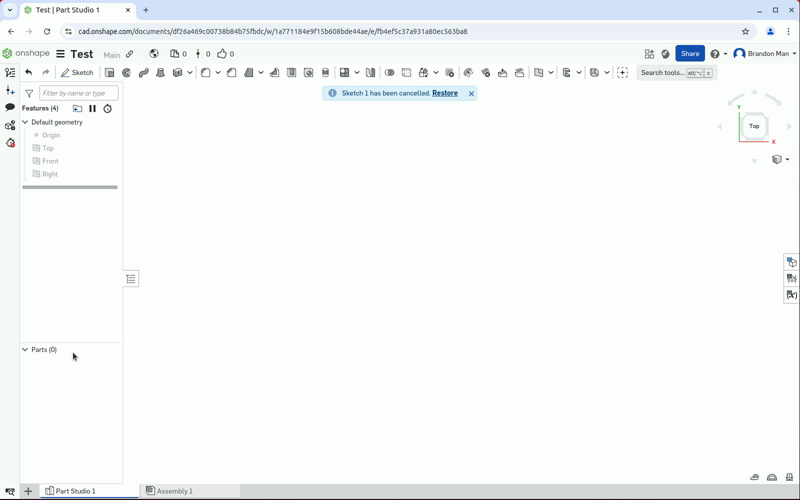
key(up)
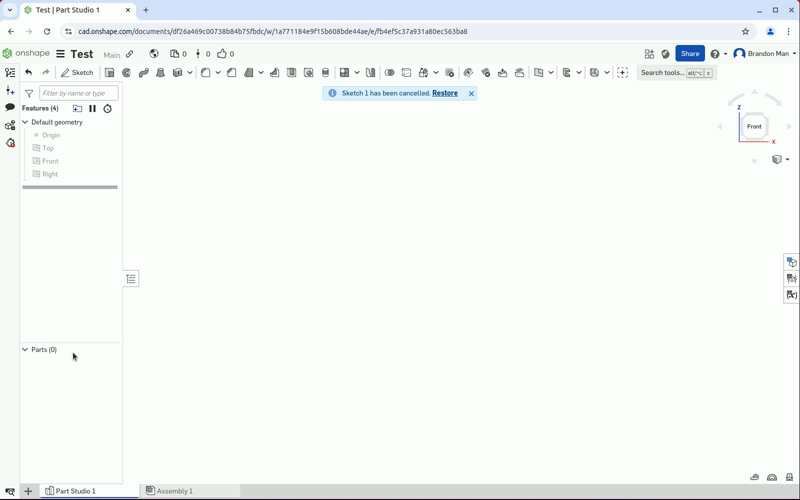
key_up(shift)
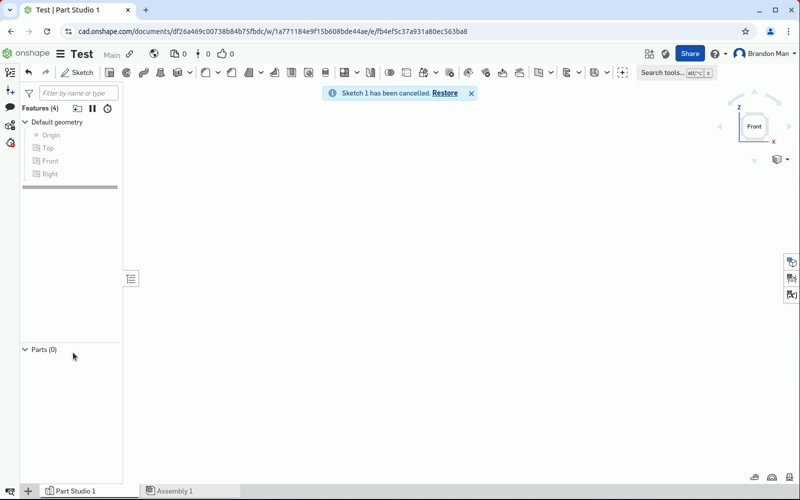
mouse_move(73, 352)
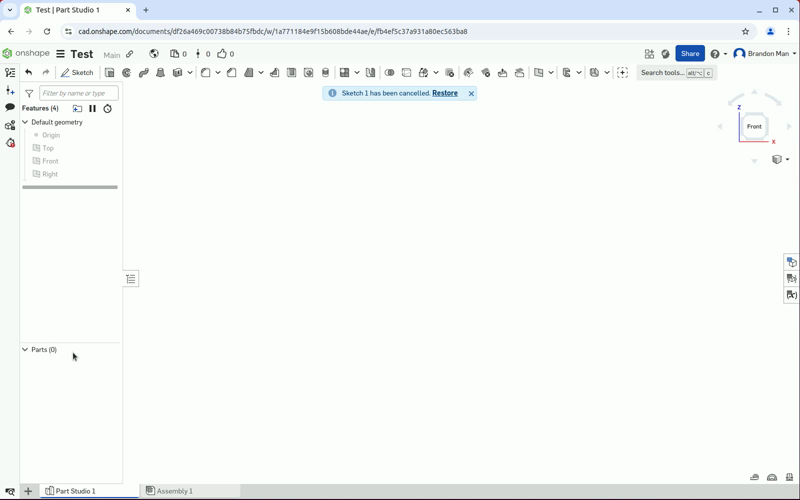
key(shift+y)
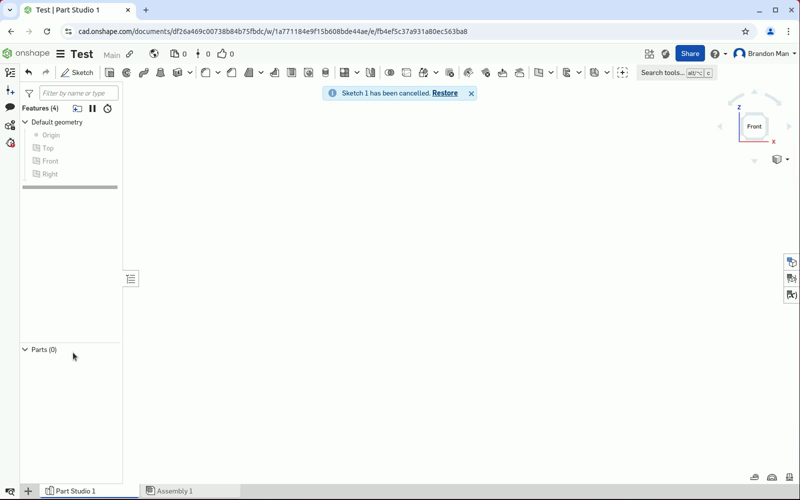
key(shift+s)
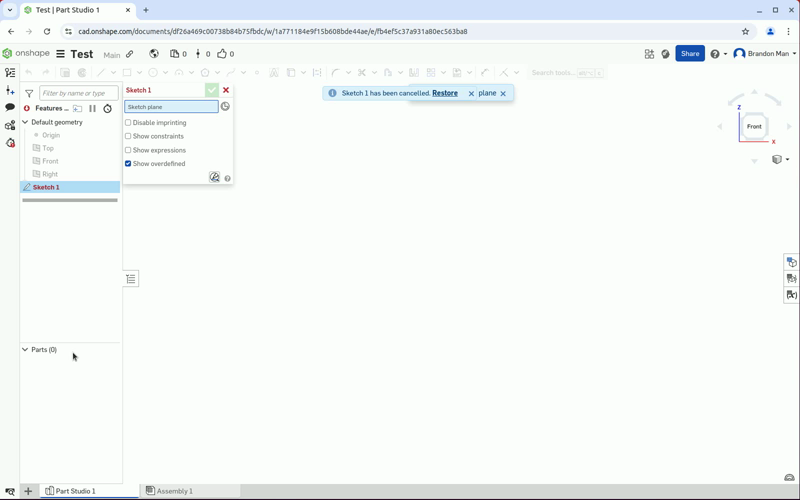
mouse_move(73, 163)
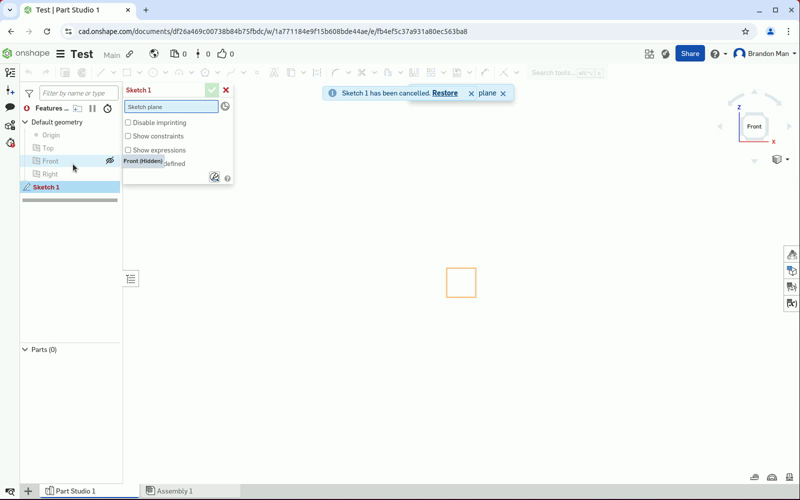
click(73, 163)
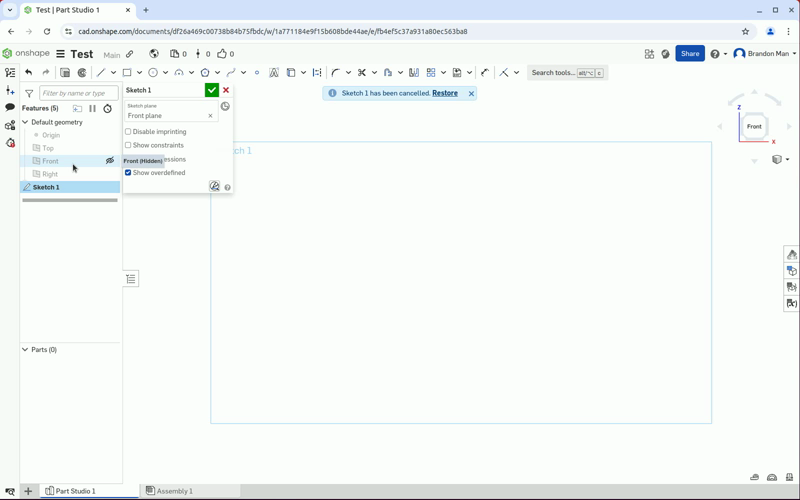
mouse_move(73, 352)
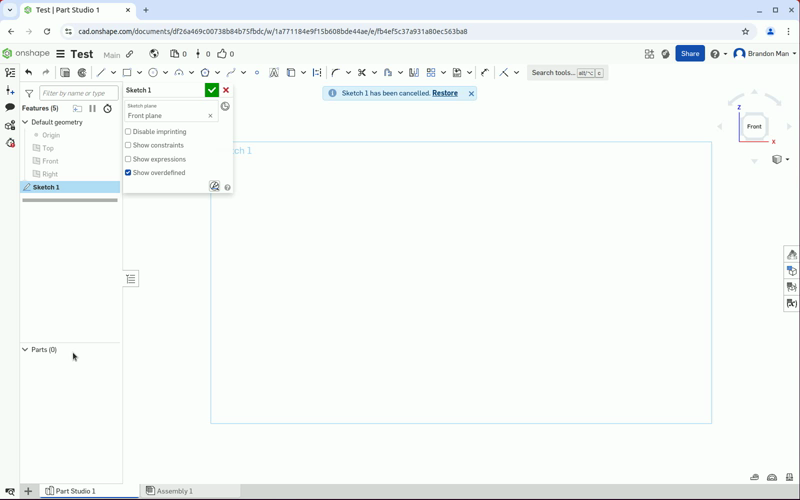
key(y)
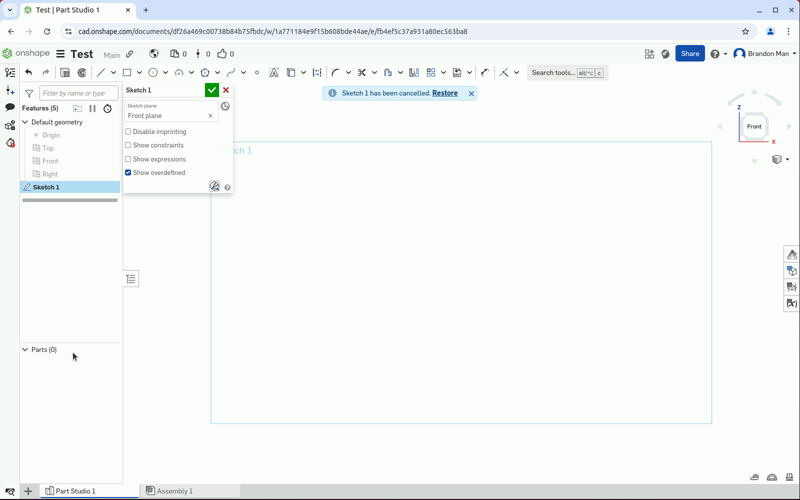
key(l)
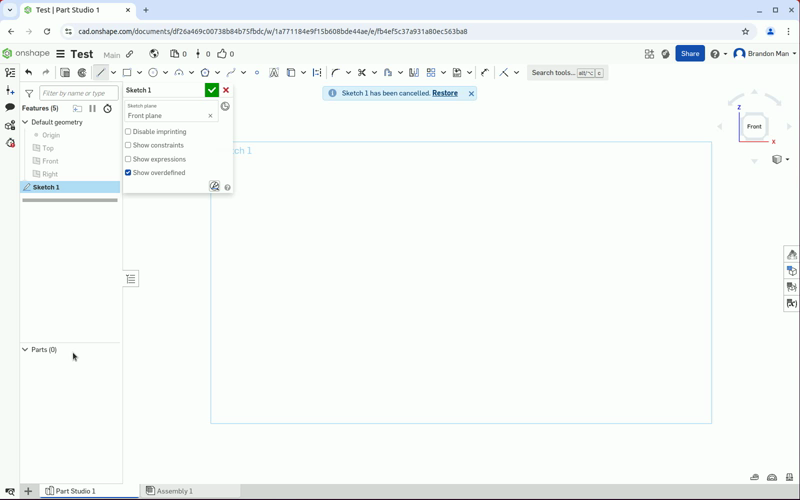
key_down(shift)
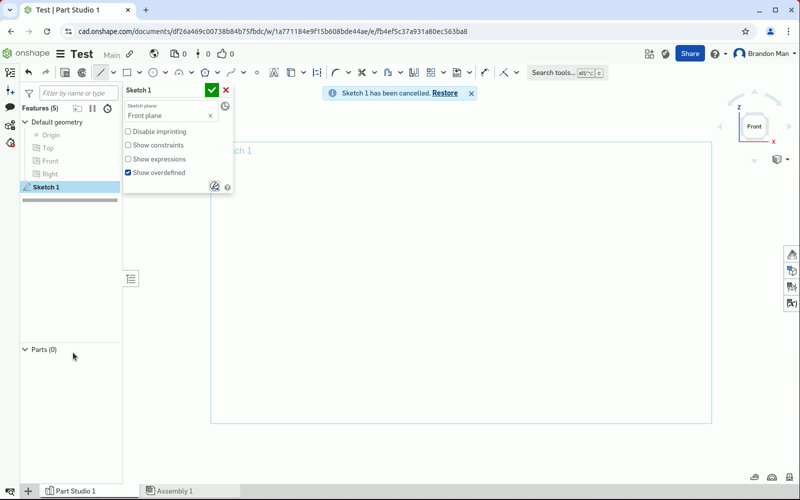
mouse_move(460, 326)
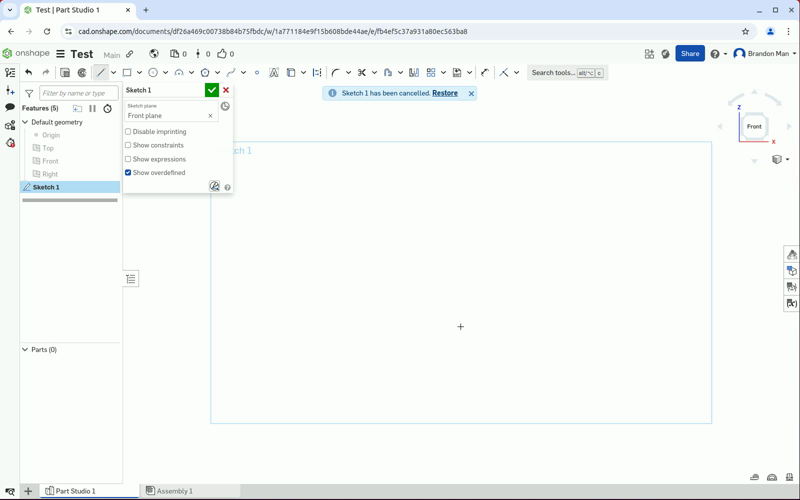
click(460, 326)
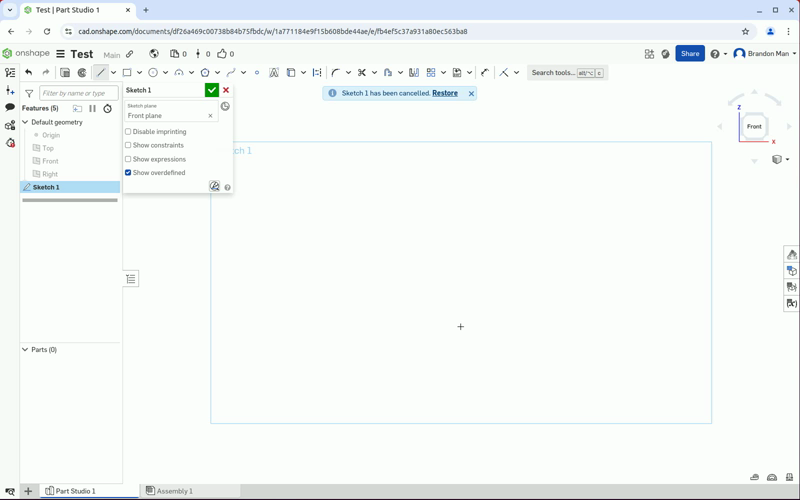
key_up(shift)
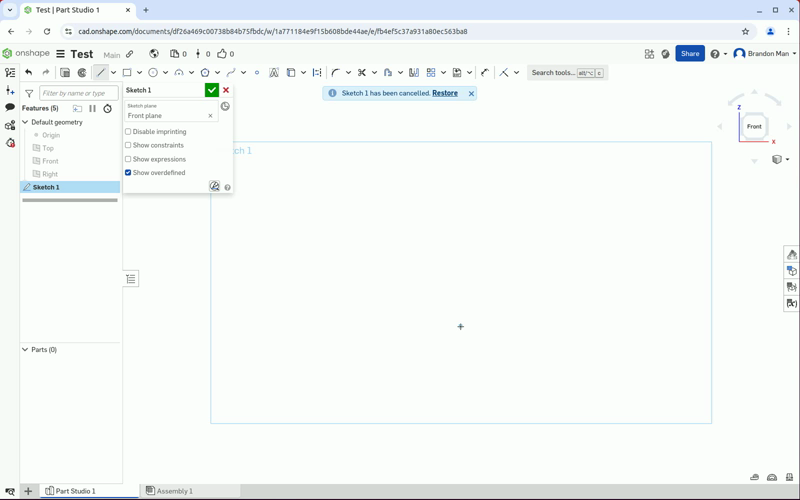
key_down(shift)
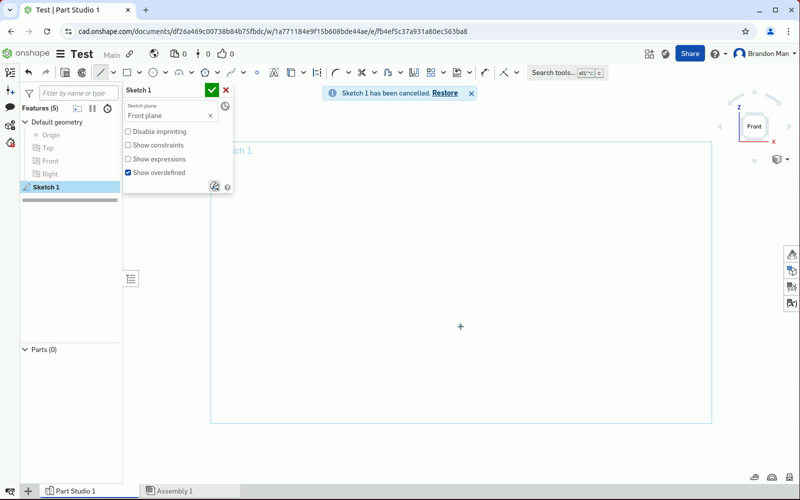
mouse_move(559, 326)
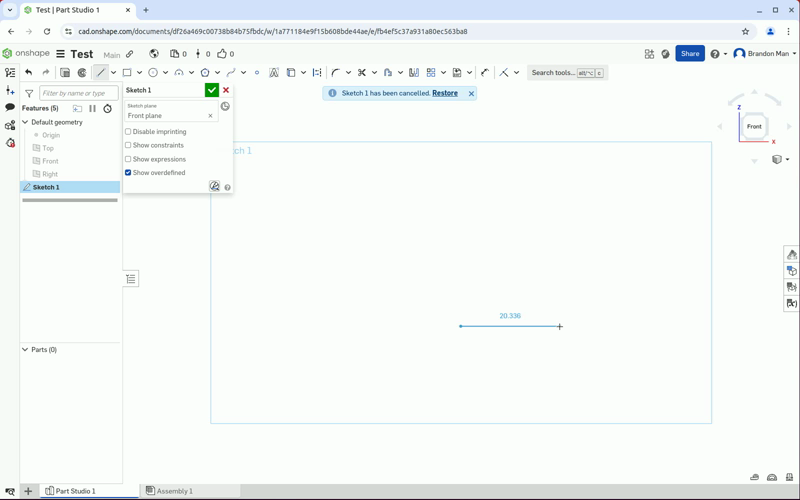
click(559, 326)
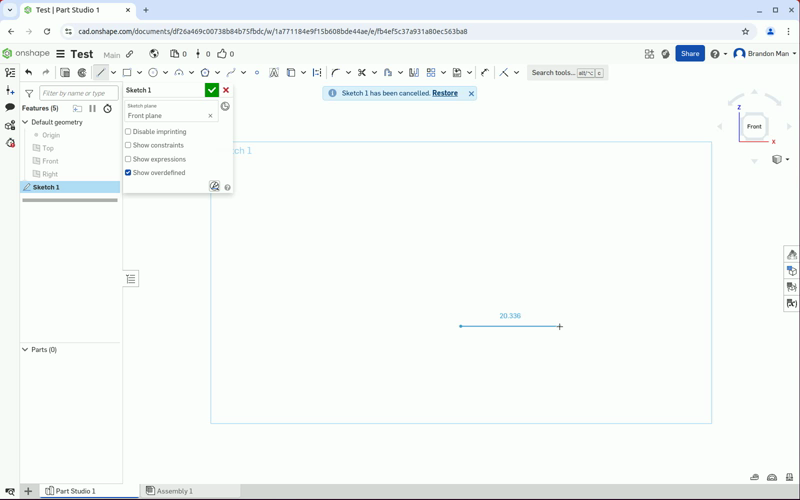
key_up(shift)
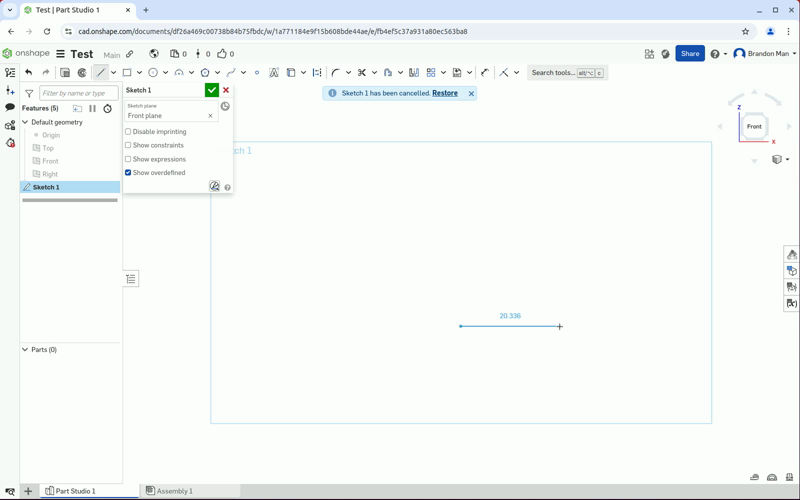
key_down(shift)
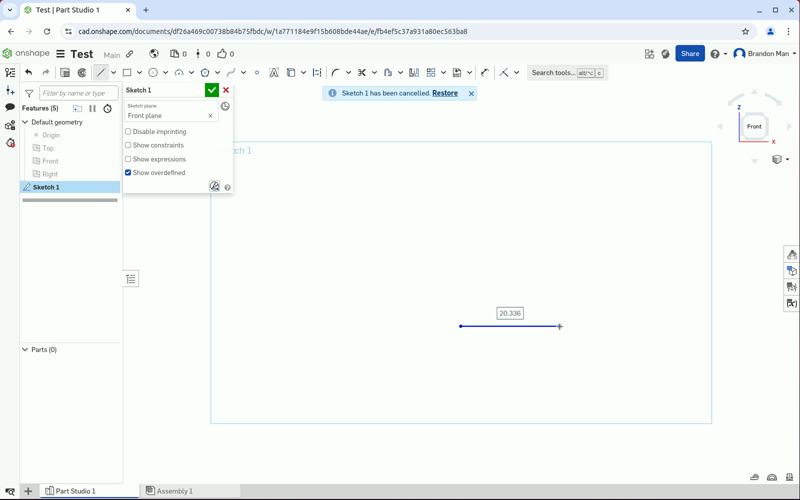
mouse_move(589, 326)
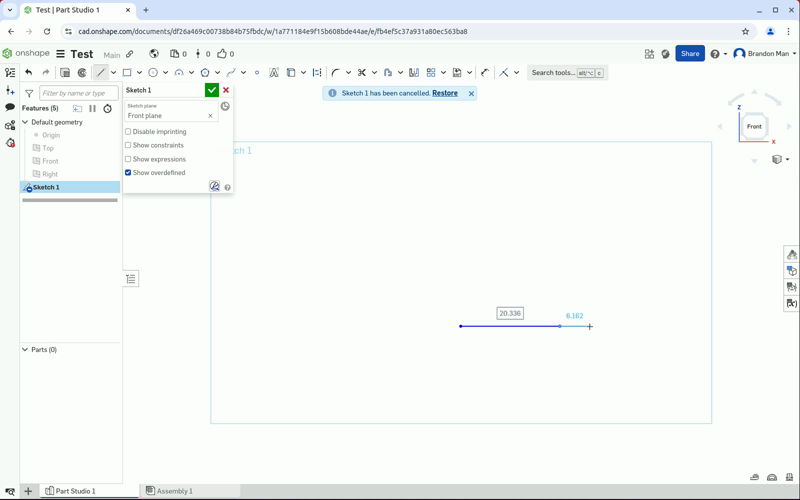
mouse_move(559, 282)
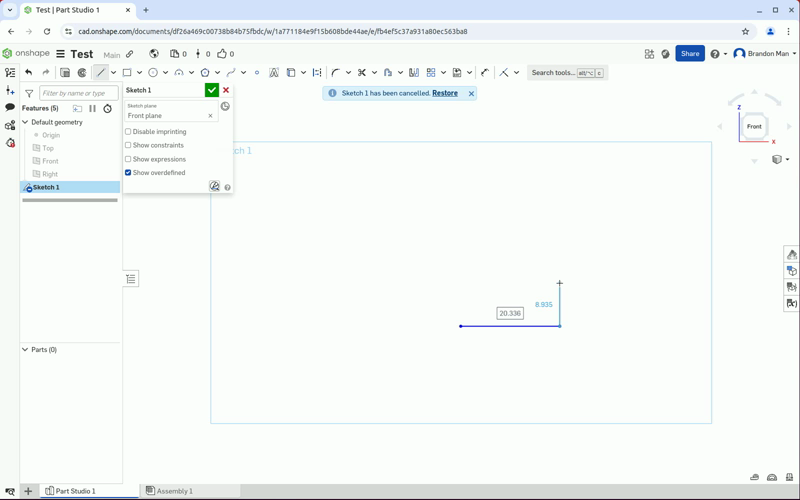
click(559, 282)
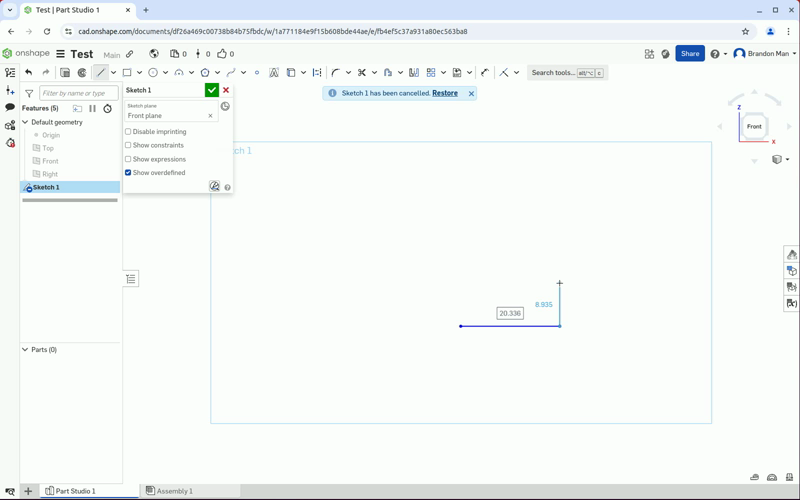
key_up(shift)
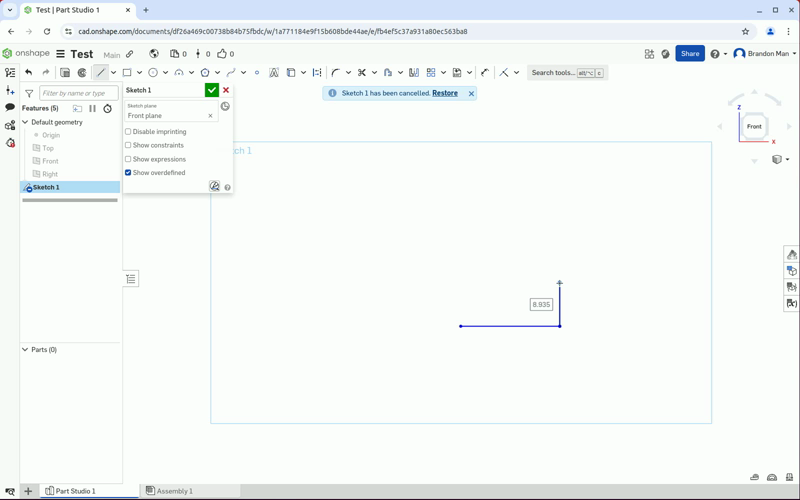
key_down(shift)
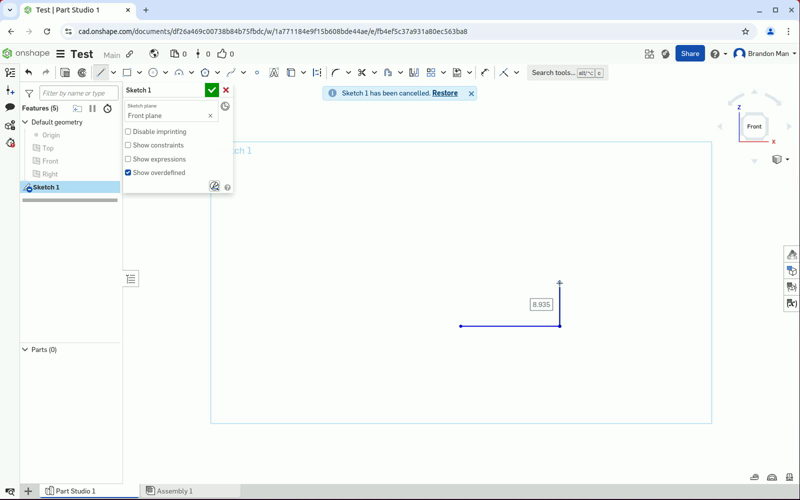
mouse_move(460, 282)
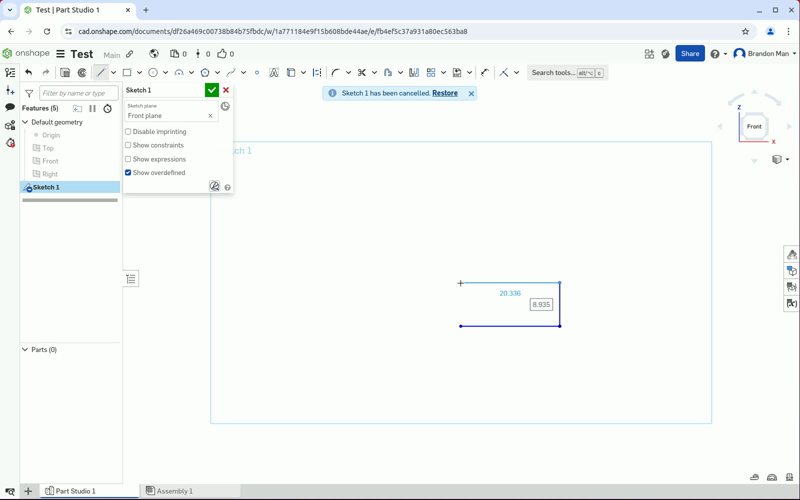
click(460, 282)
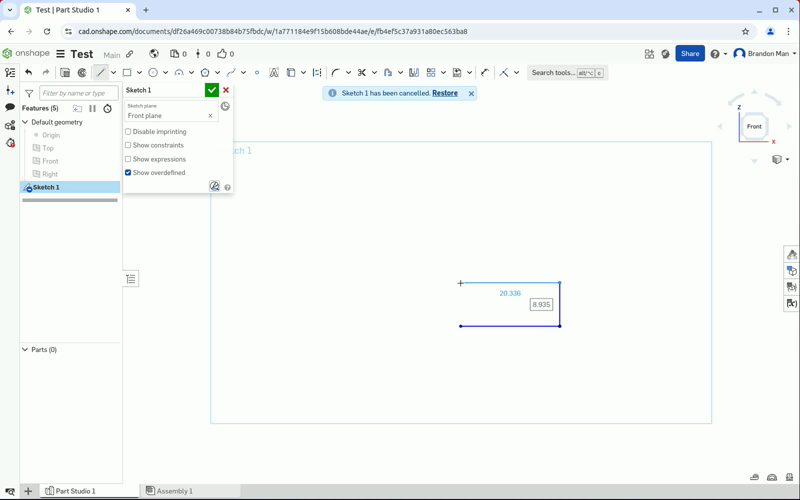
key_up(shift)
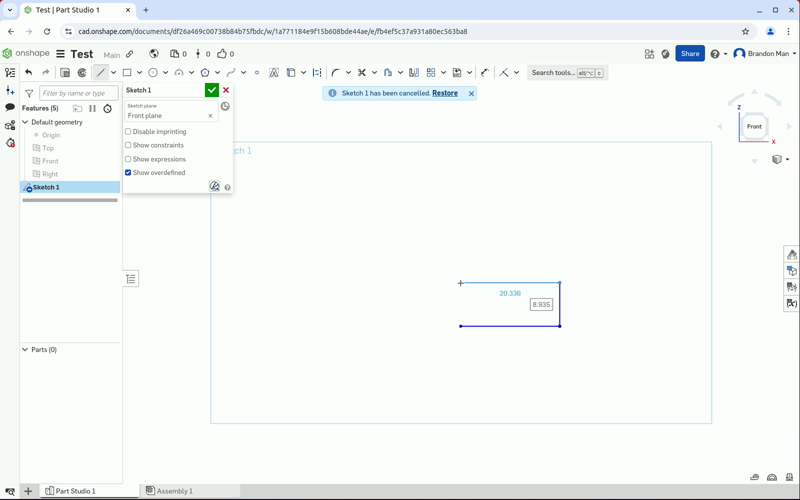
mouse_move(490, 282)
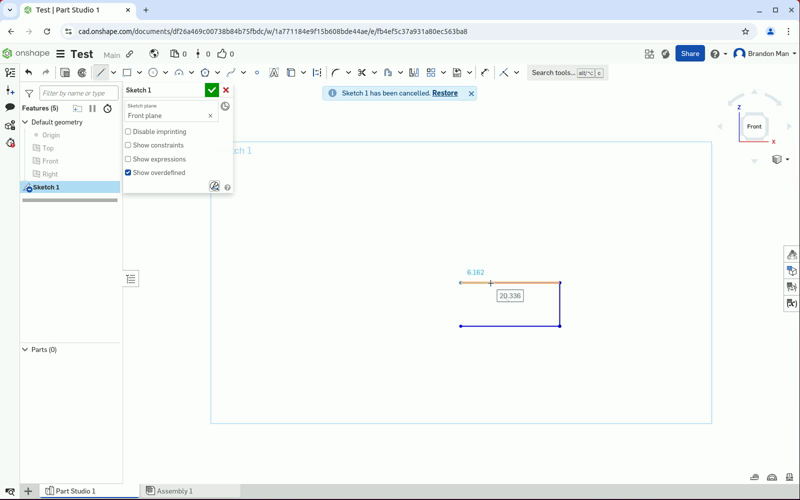
key_down(shift)
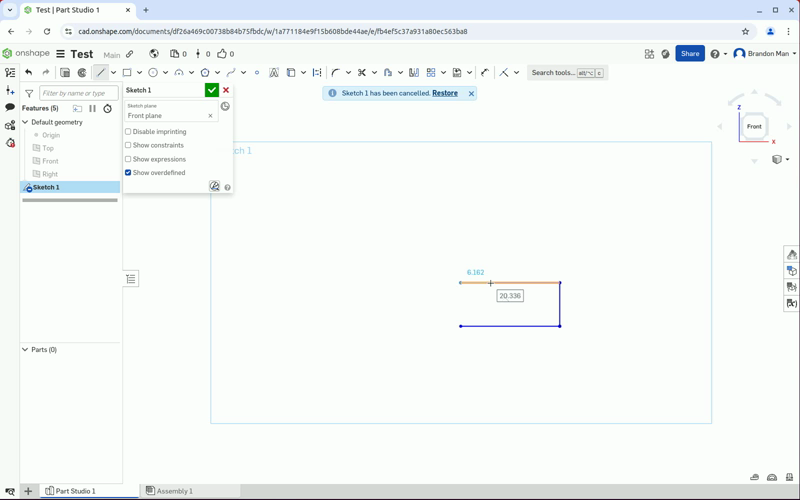
mouse_move(460, 326)
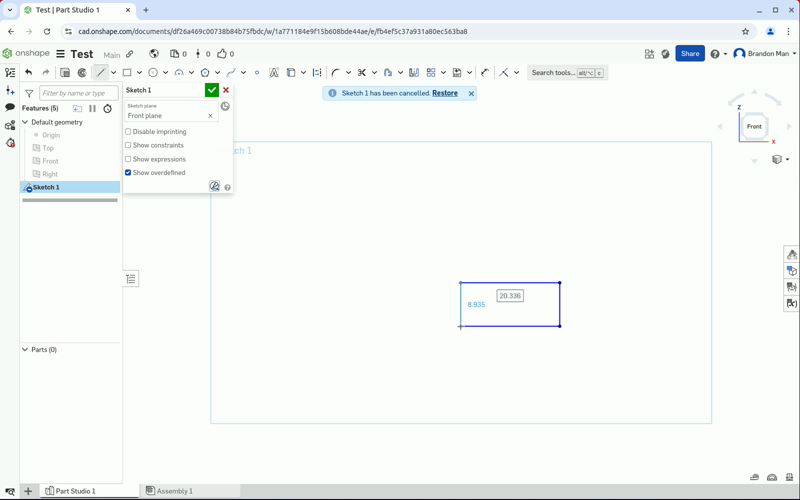
key_up(shift)
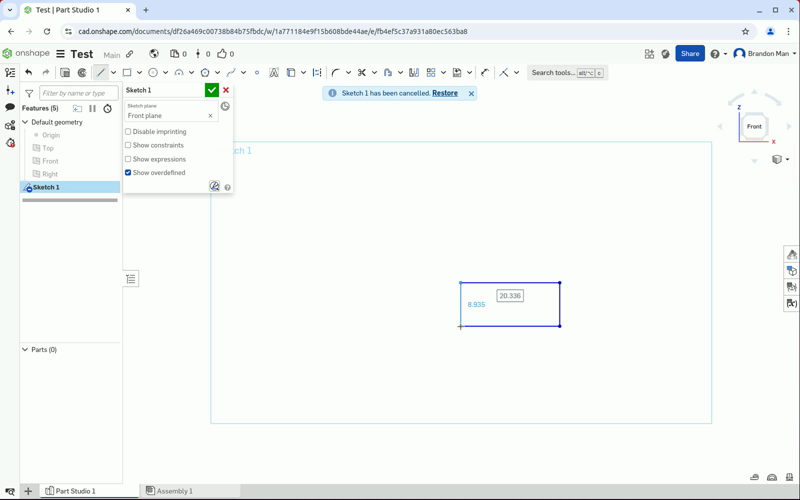
click(460, 326)
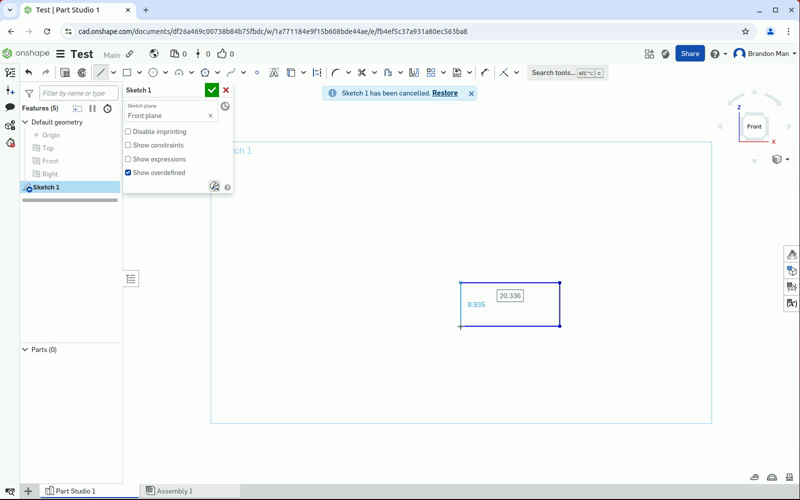
key(esc)
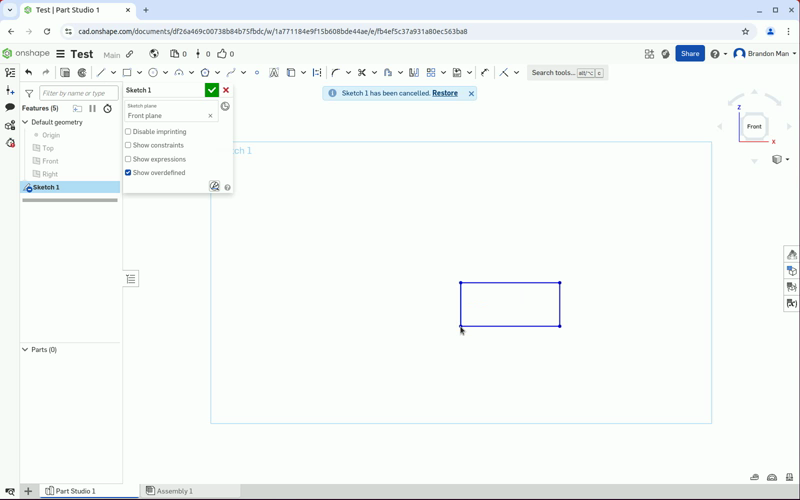
key(l)
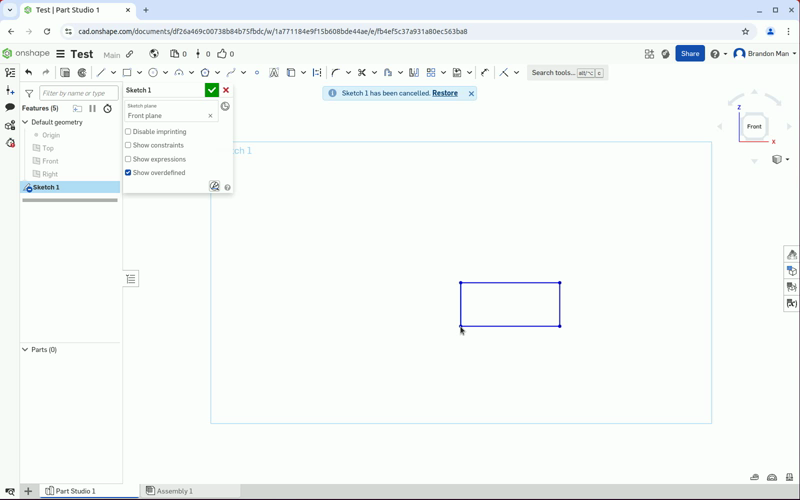
key_down(shift)
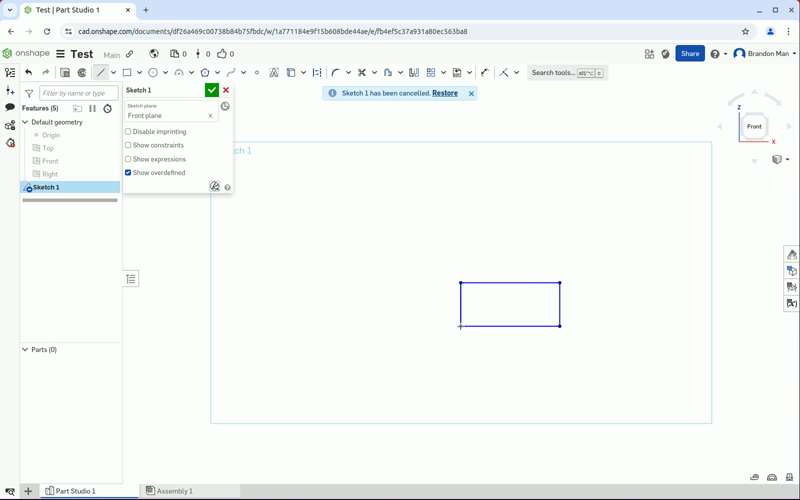
mouse_move(462, 324)
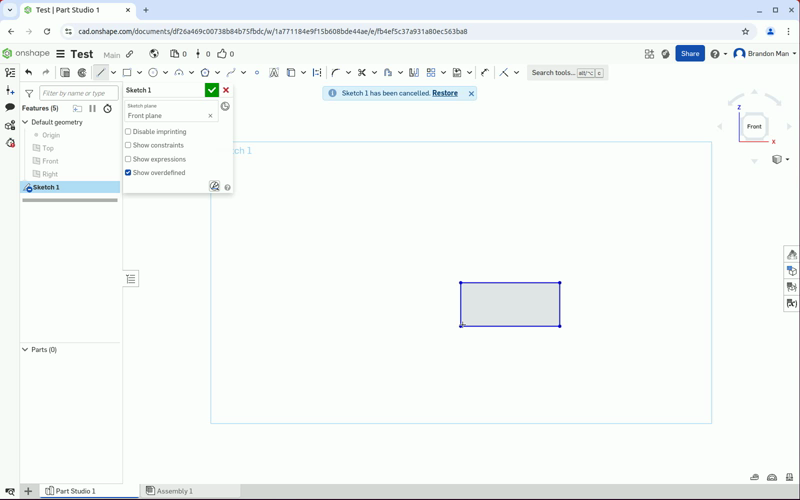
scroll(6)
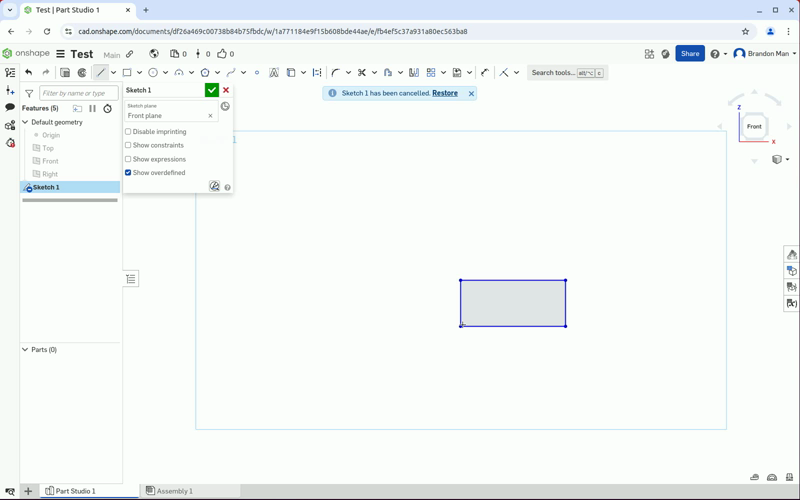
scroll(6)
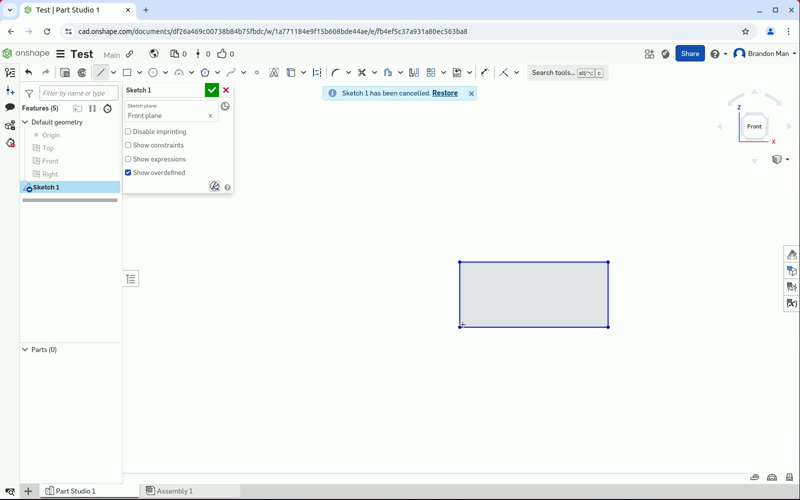
scroll(6)
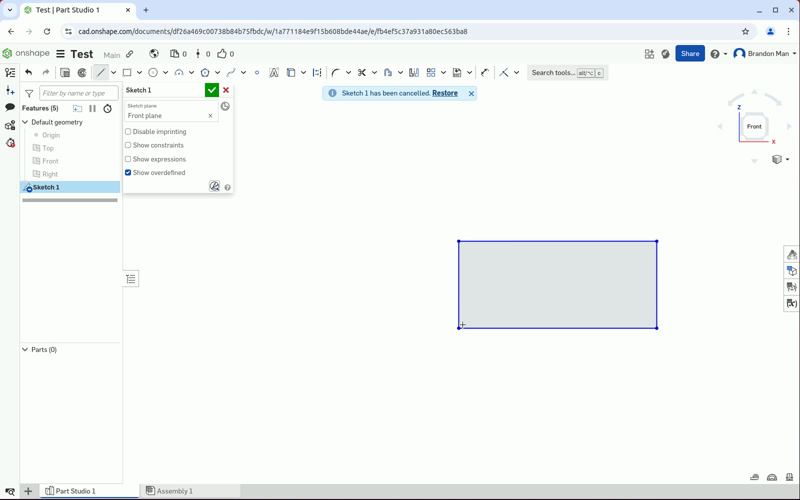
scroll(6)
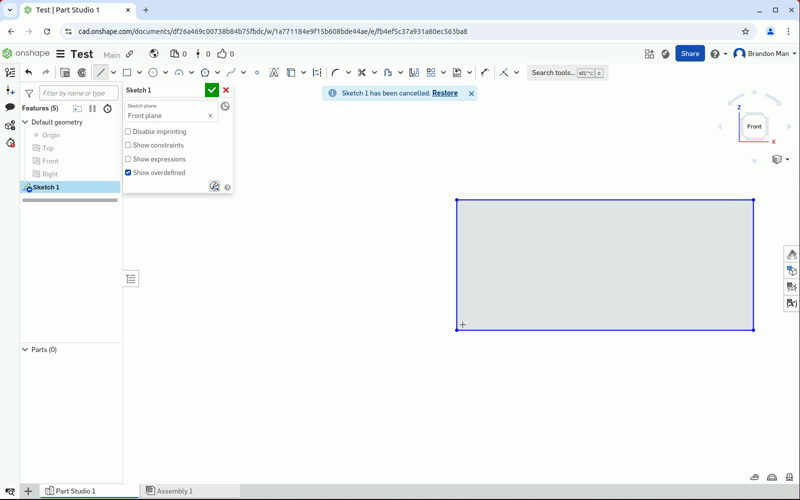
scroll(6)
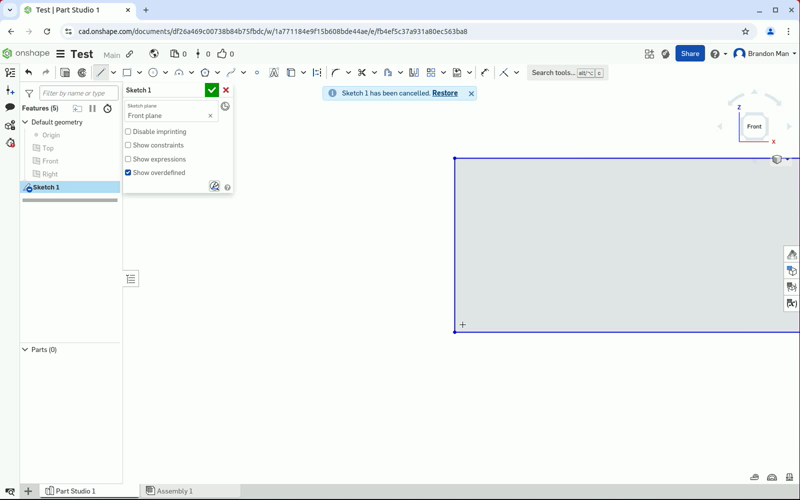
scroll(6)
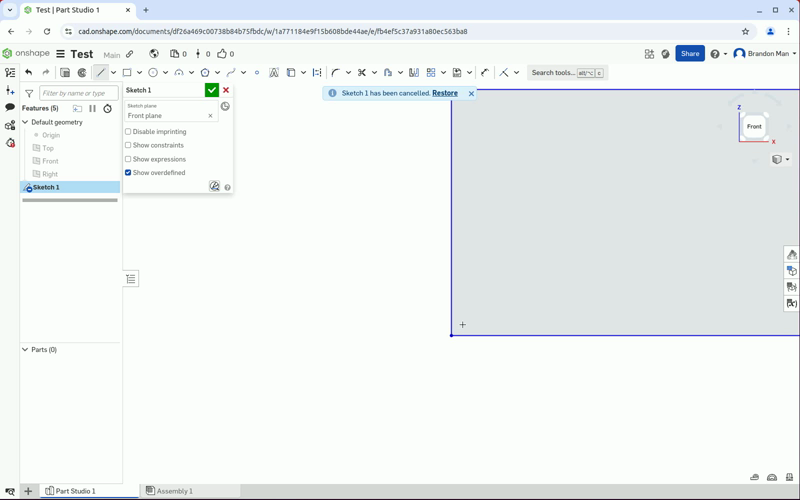
scroll(6)
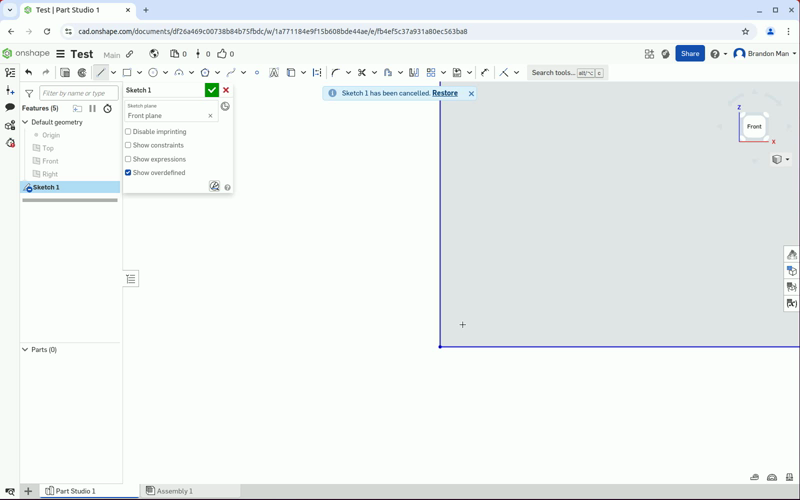
click(462, 324)
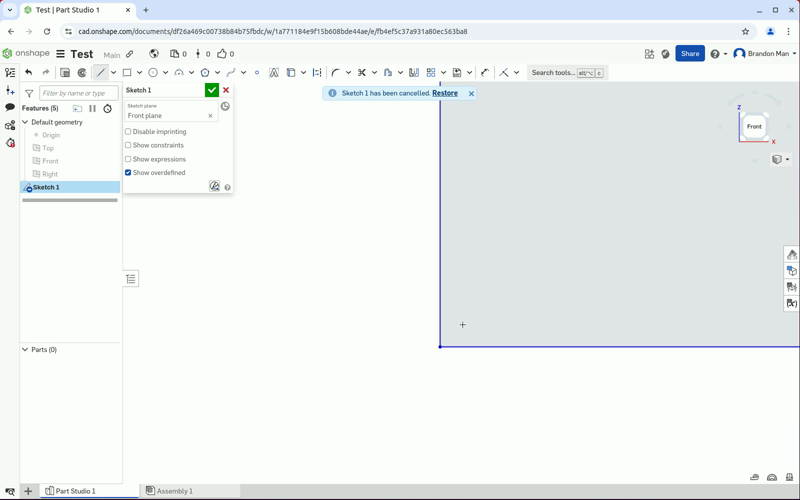
scroll(-6)
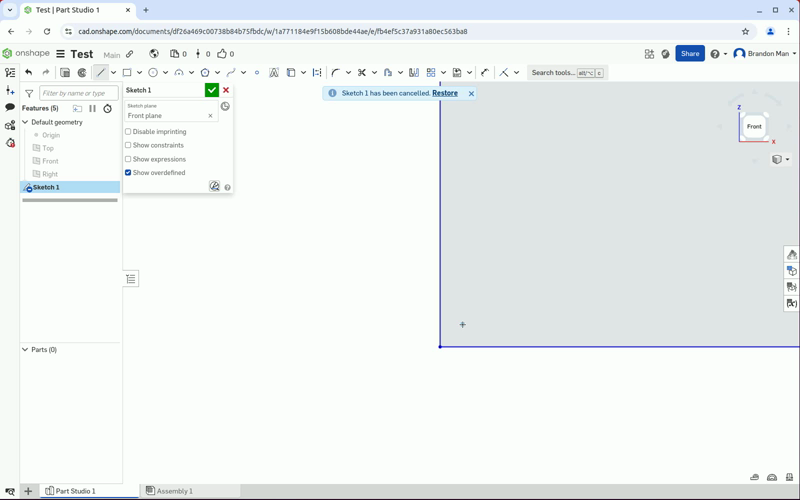
scroll(-6)
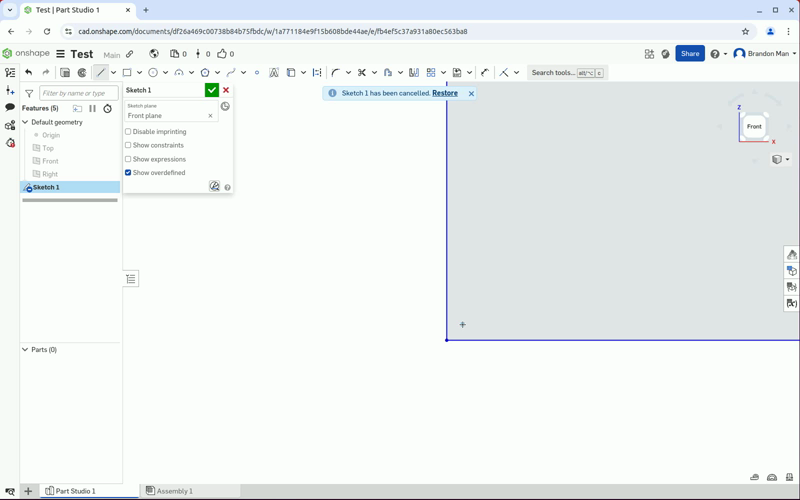
scroll(-6)
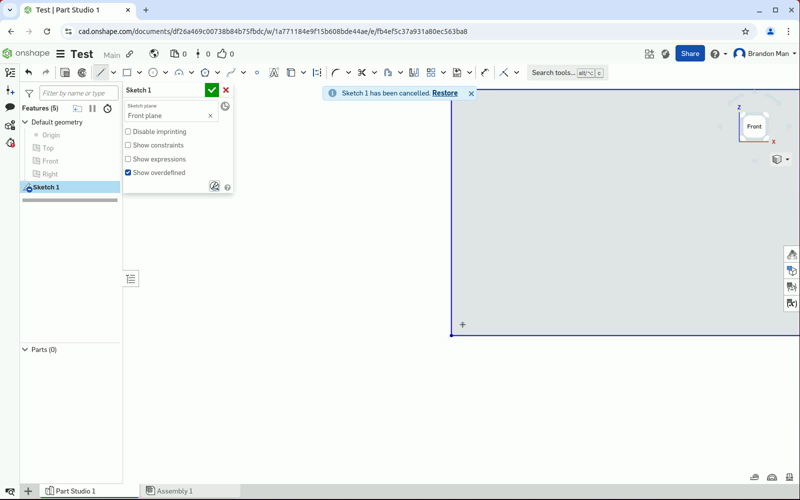
scroll(-6)
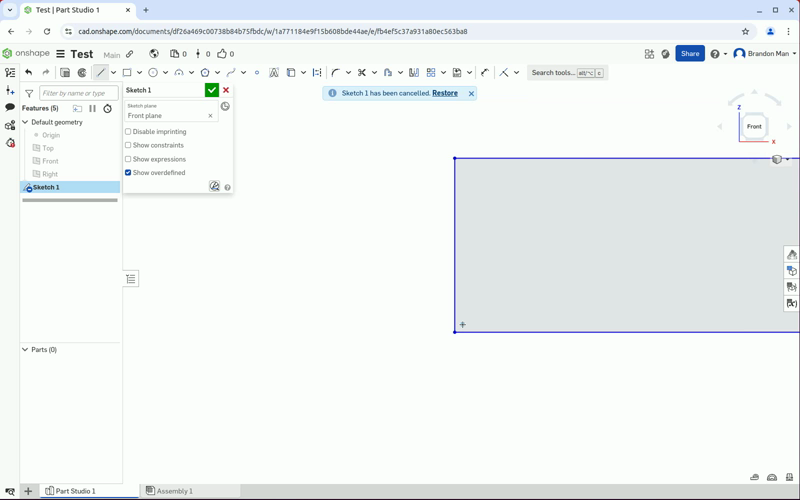
scroll(-6)
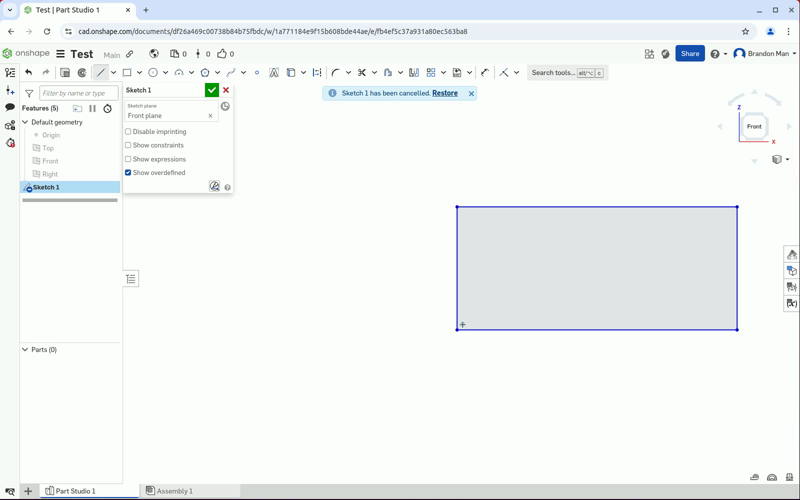
scroll(-6)
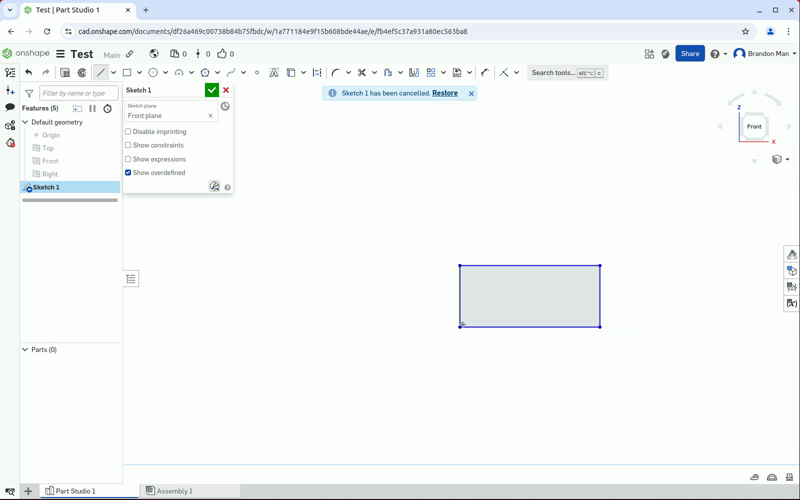
scroll(-6)
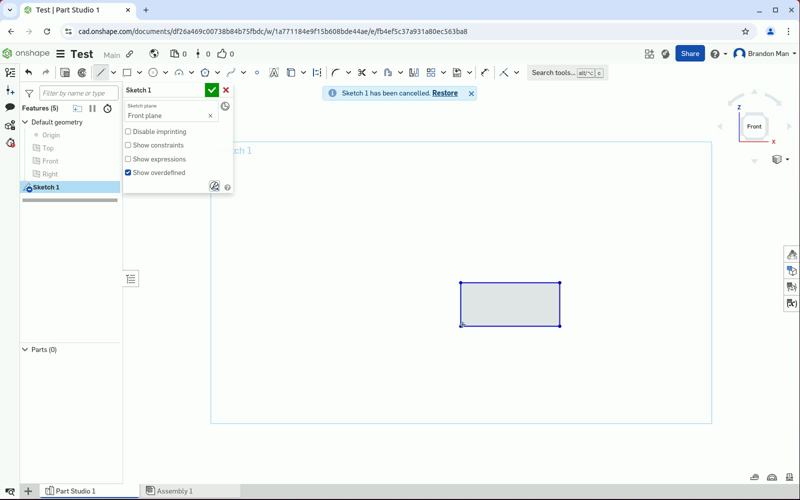
key_up(shift)
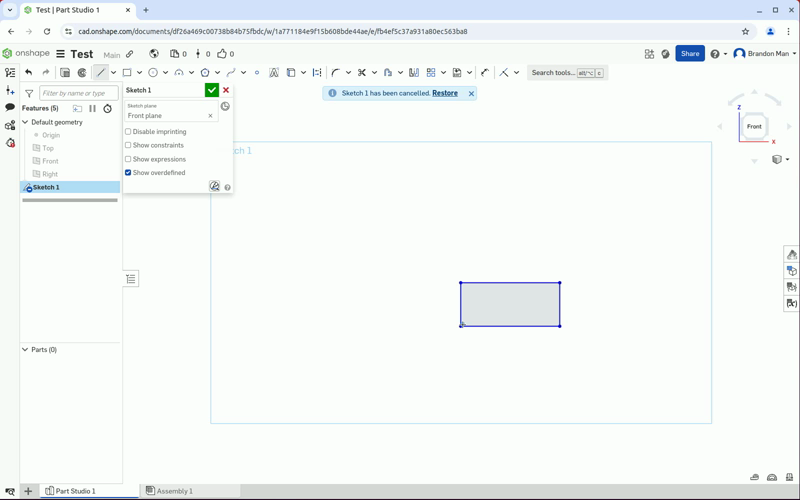
key_down(shift)
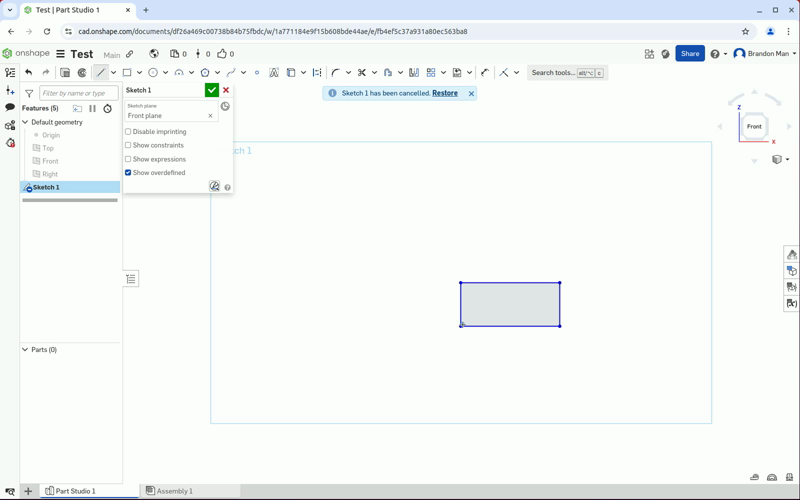
mouse_move(557, 324)
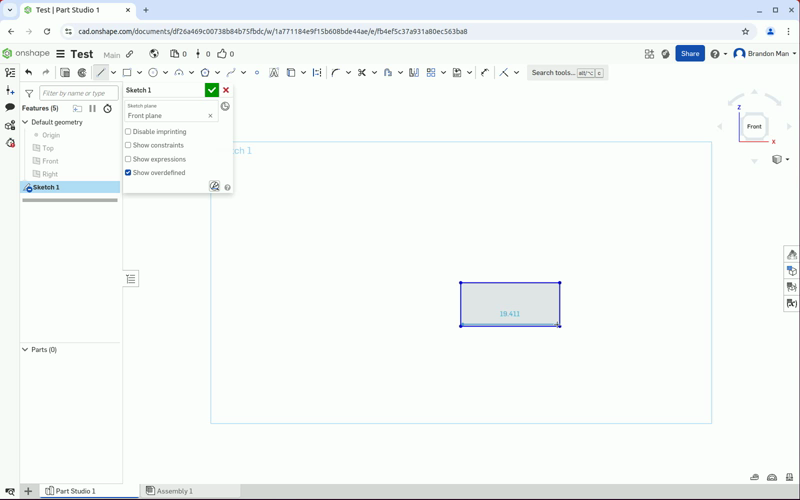
scroll(6)
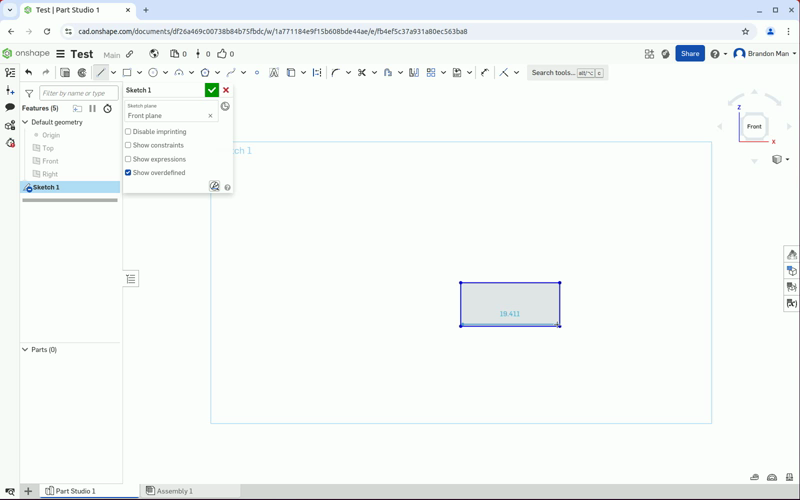
scroll(6)
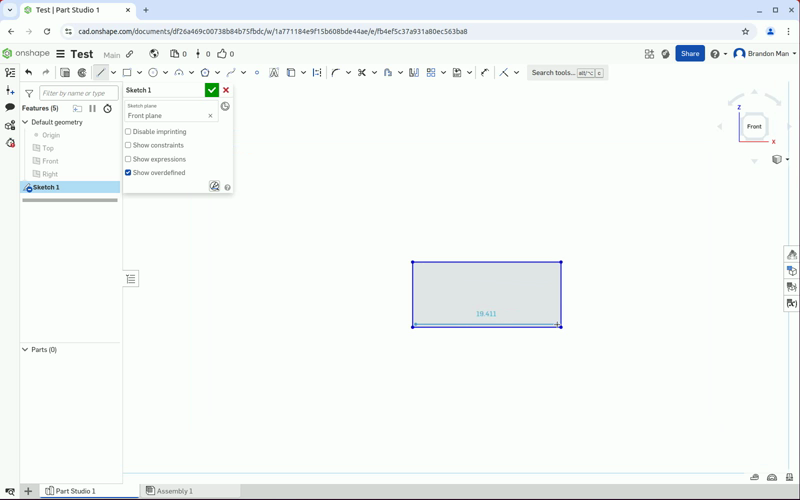
scroll(6)
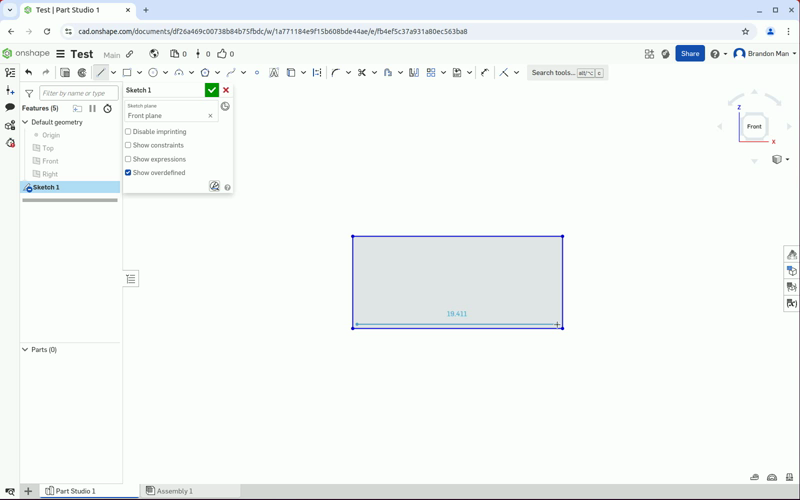
scroll(6)
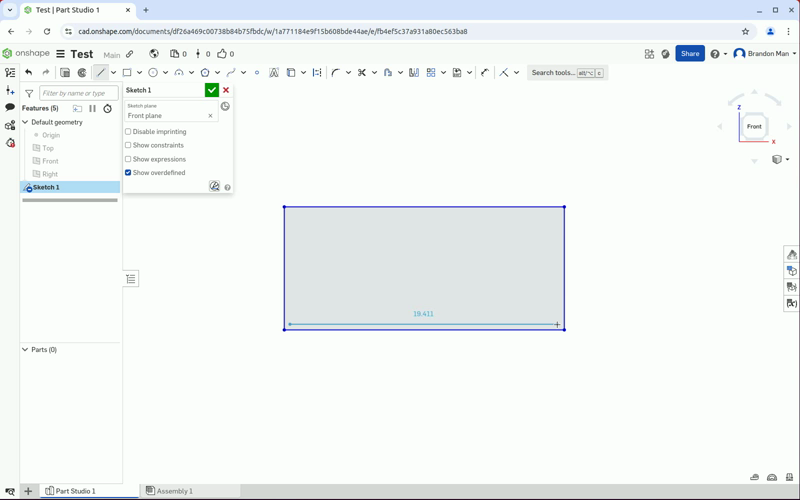
scroll(6)
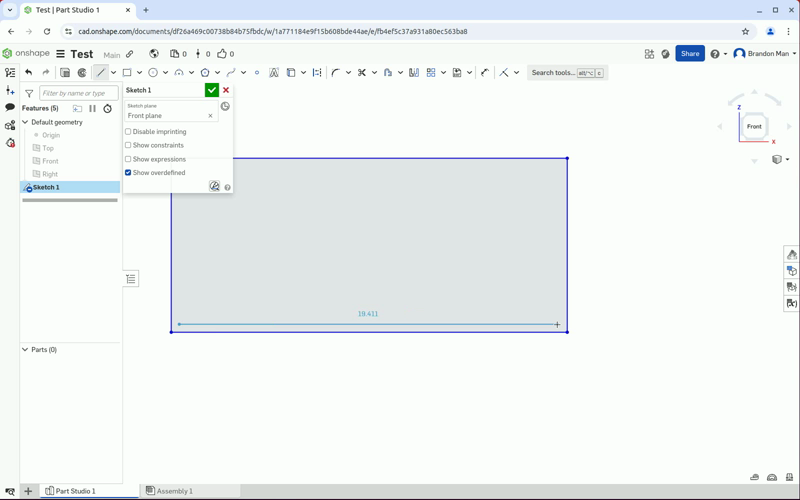
scroll(6)
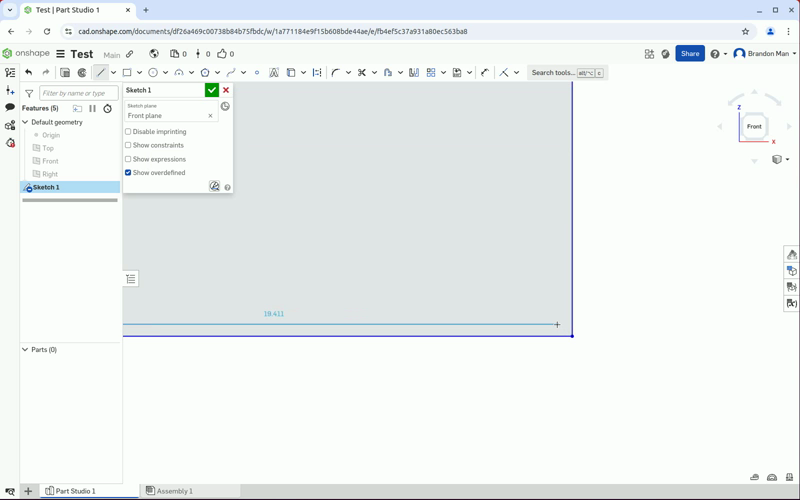
scroll(6)
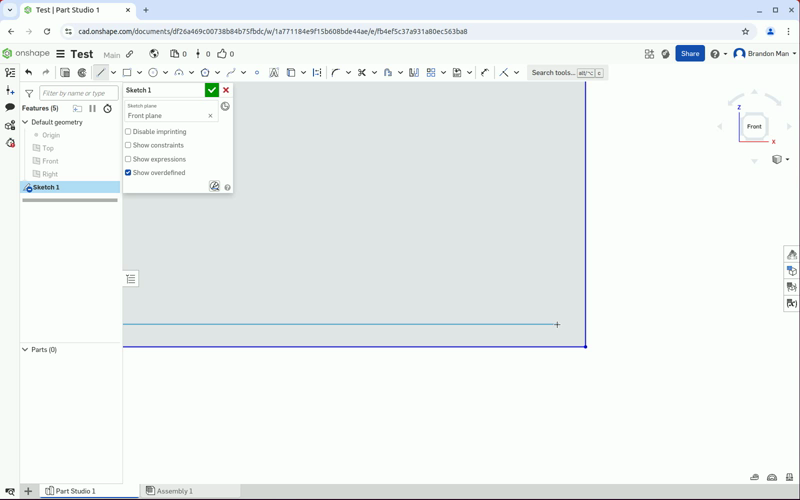
click(557, 324)
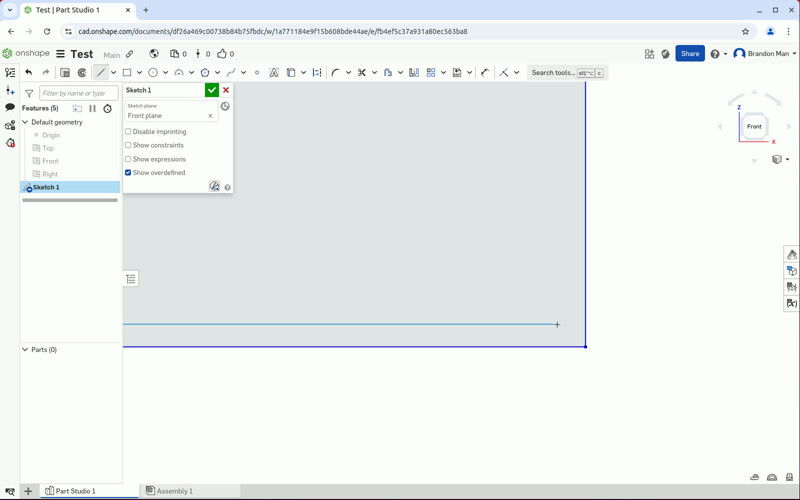
scroll(-6)
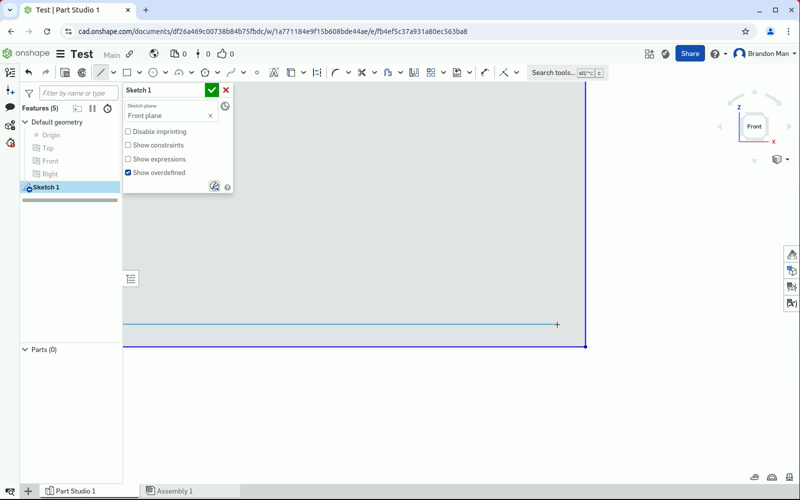
scroll(-6)
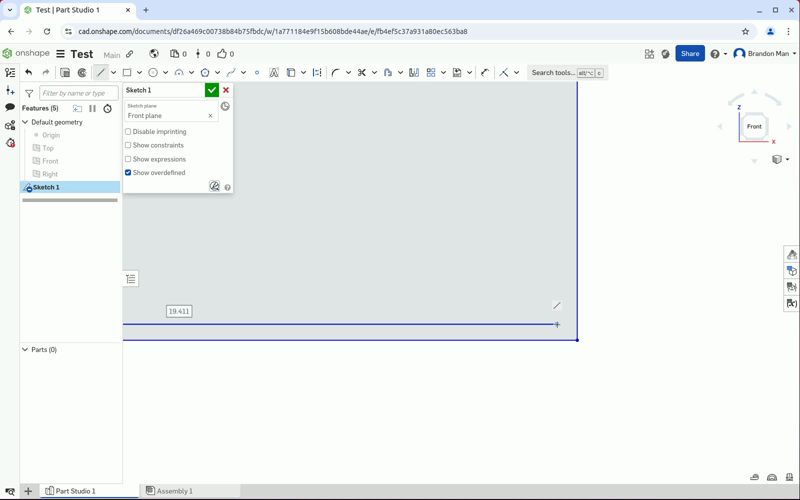
scroll(-6)
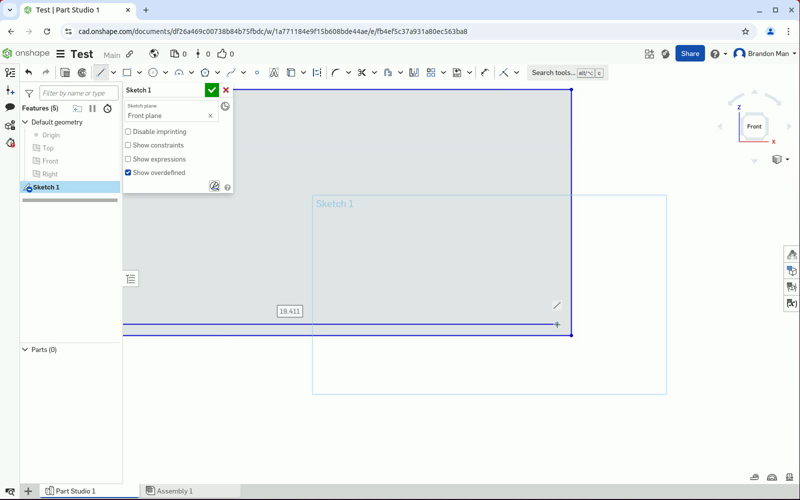
scroll(-6)
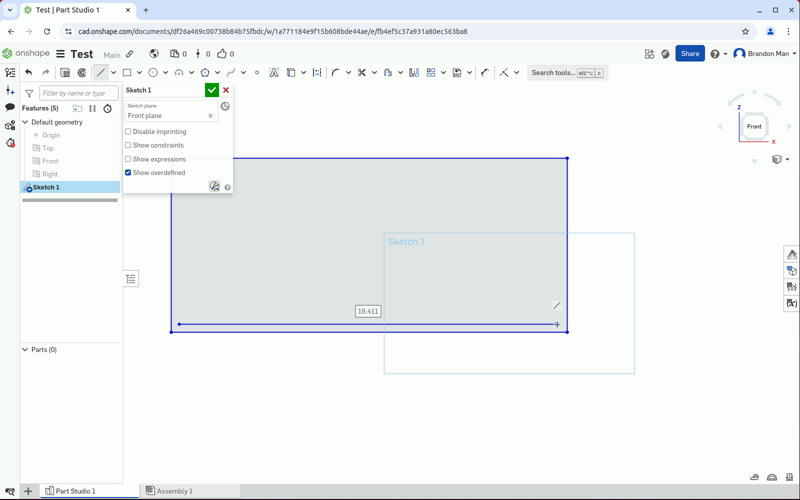
scroll(-6)
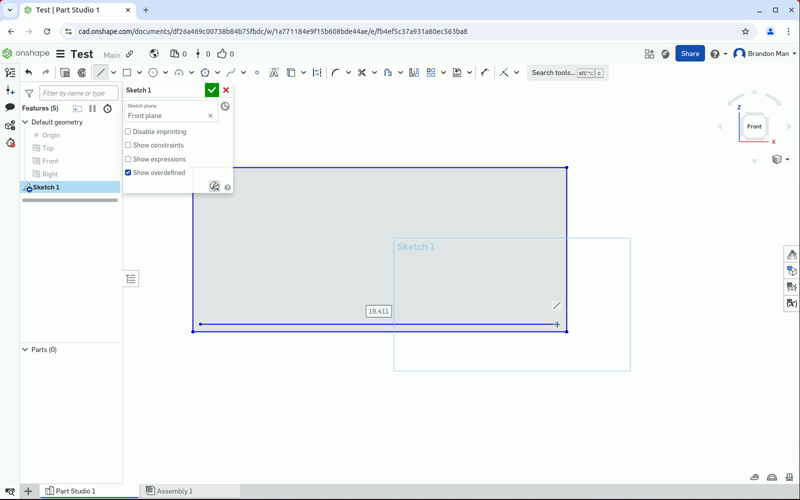
scroll(-6)
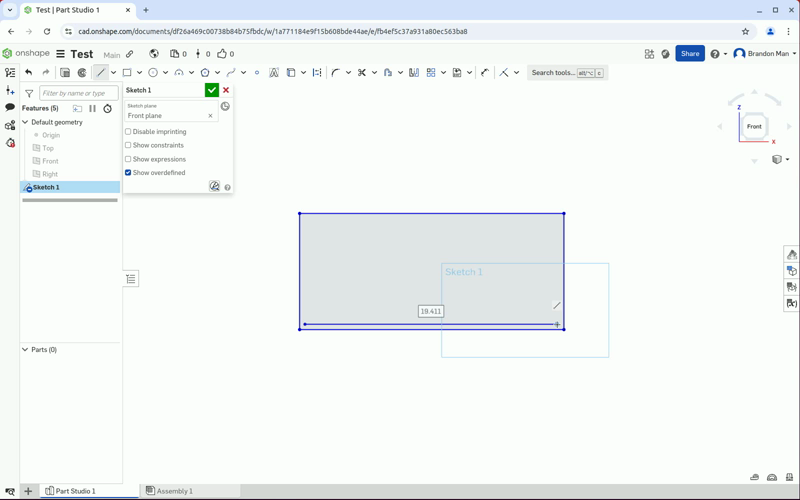
scroll(-6)
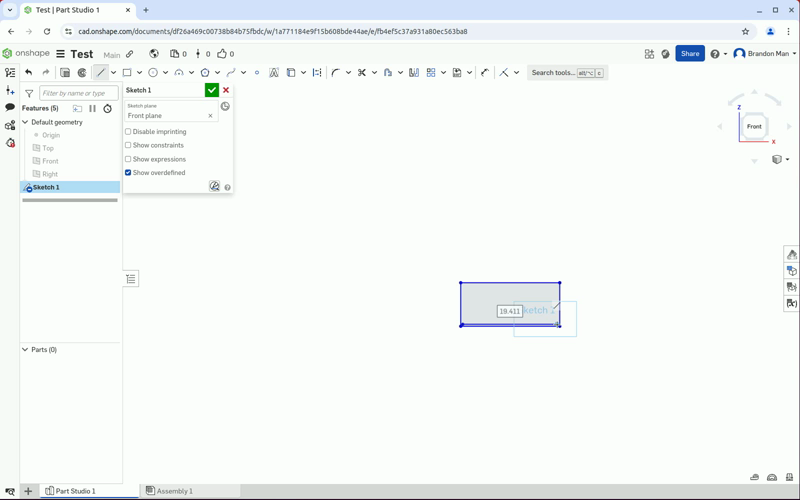
key_up(shift)
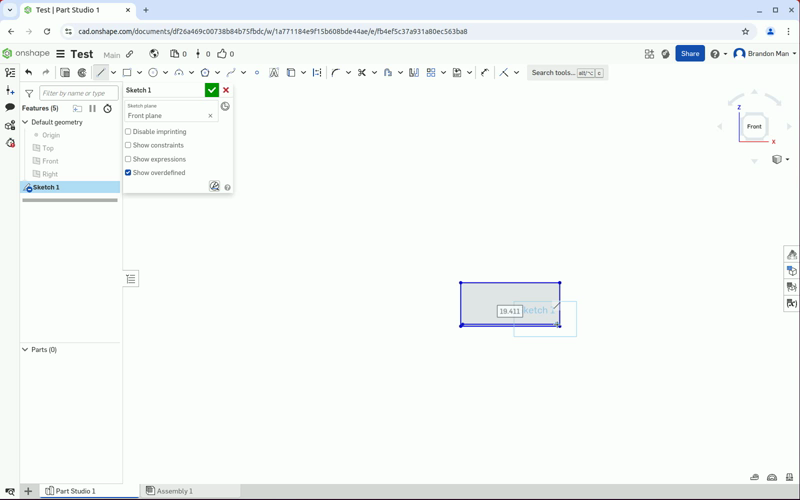
key_down(shift)
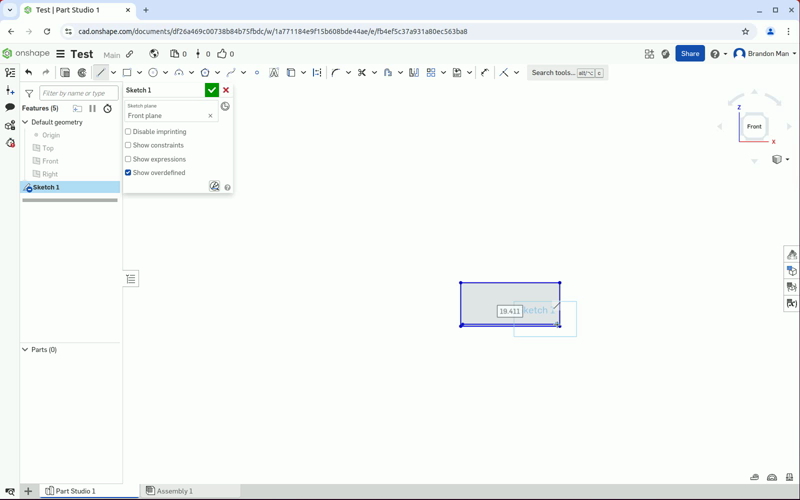
mouse_move(587, 324)
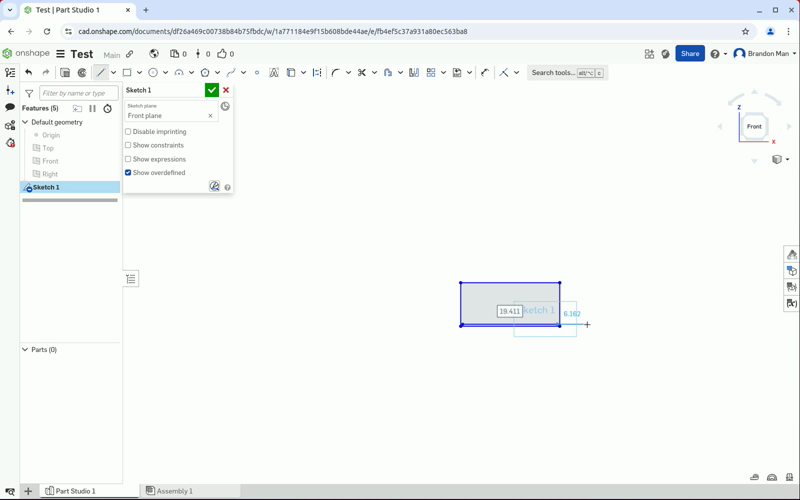
mouse_move(557, 284)
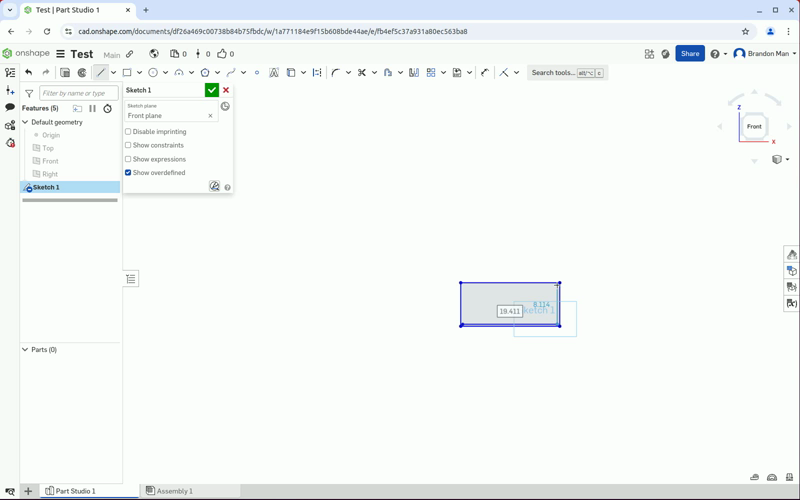
scroll(6)
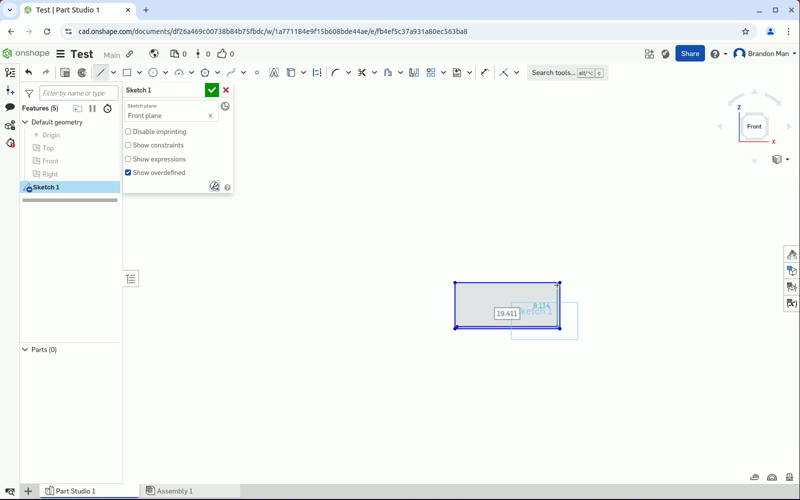
scroll(6)
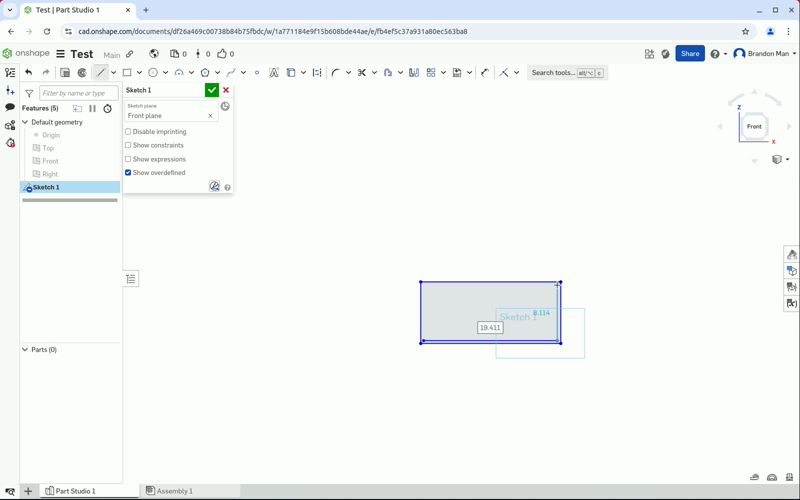
scroll(6)
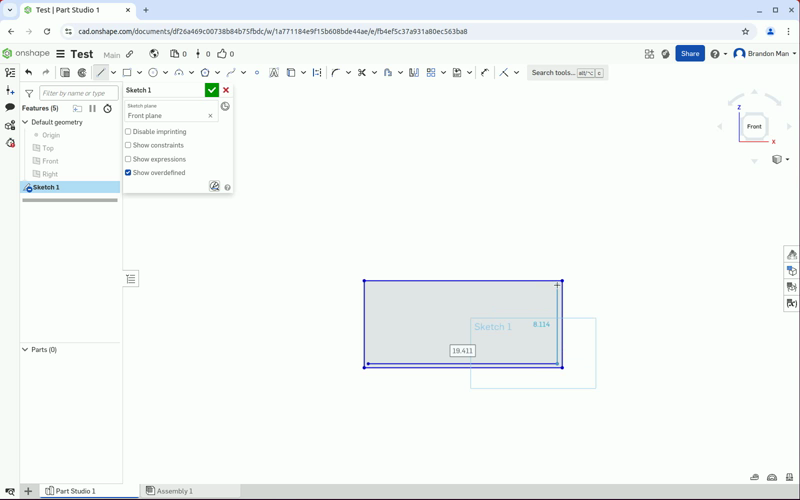
scroll(6)
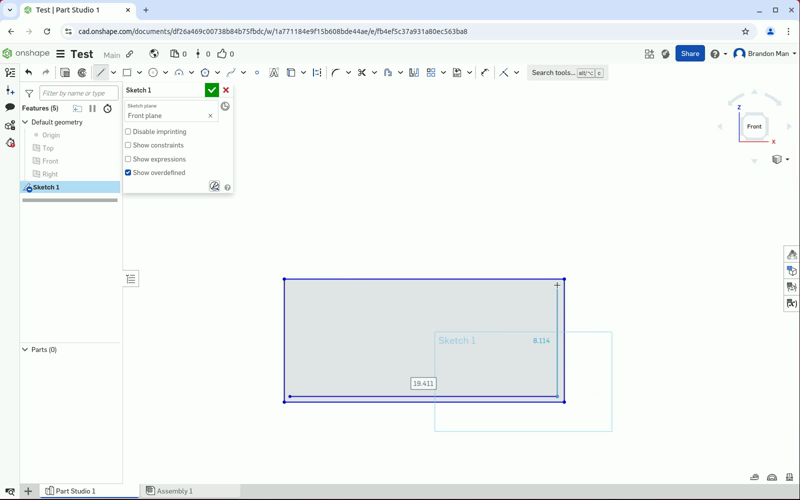
scroll(6)
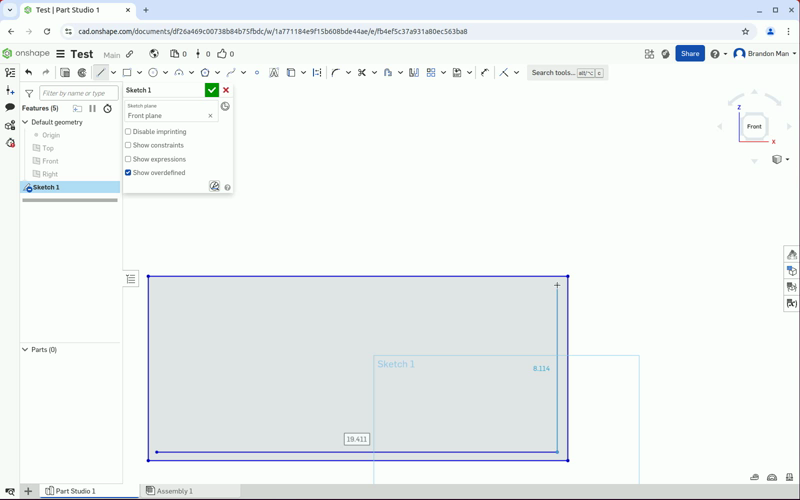
scroll(6)
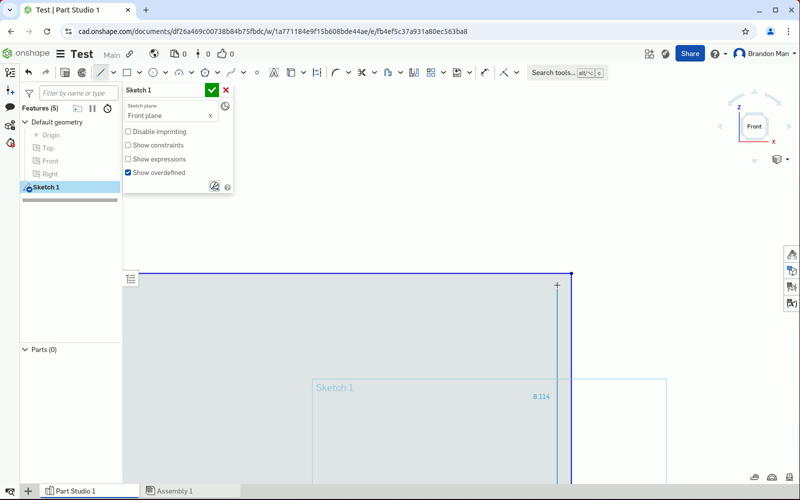
scroll(6)
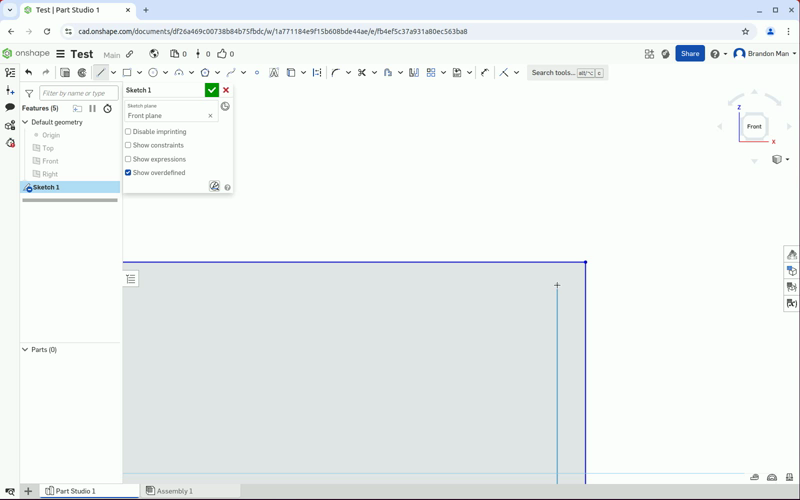
click(557, 284)
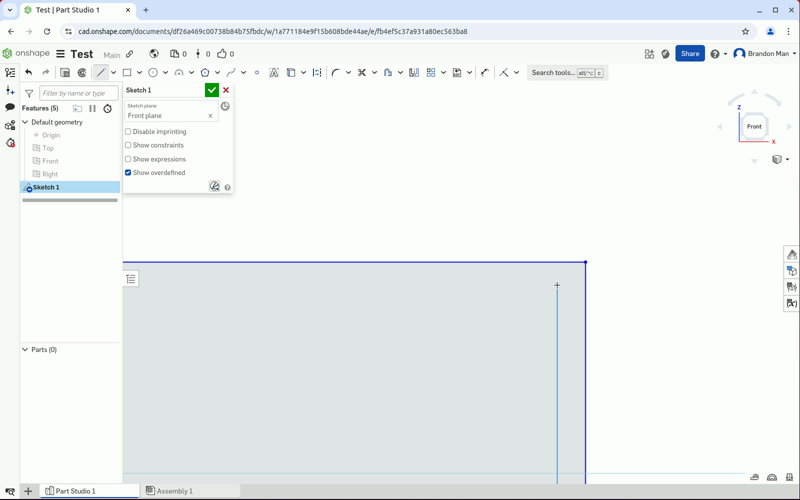
scroll(-6)
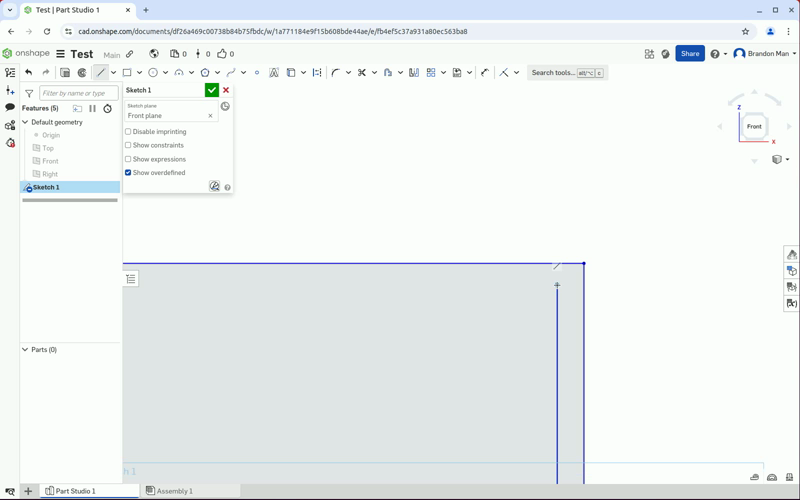
scroll(-6)
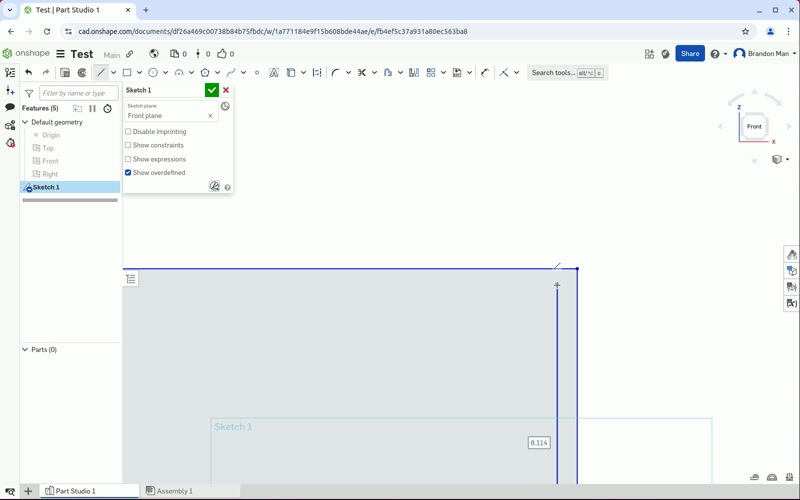
scroll(-6)
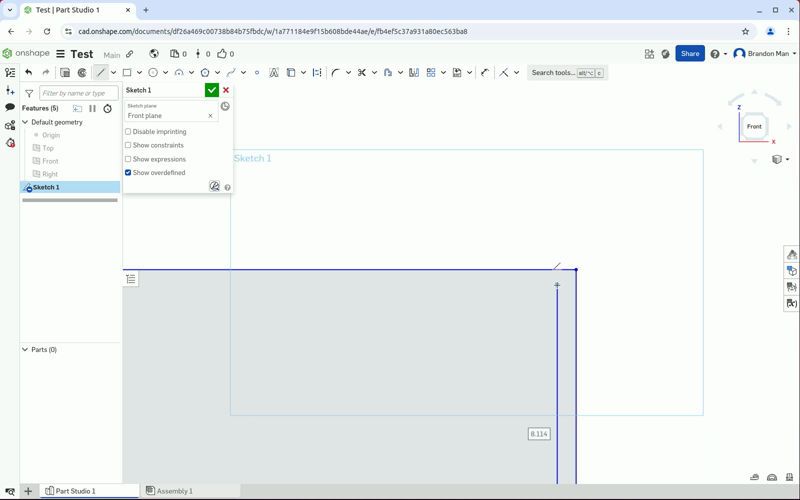
scroll(-6)
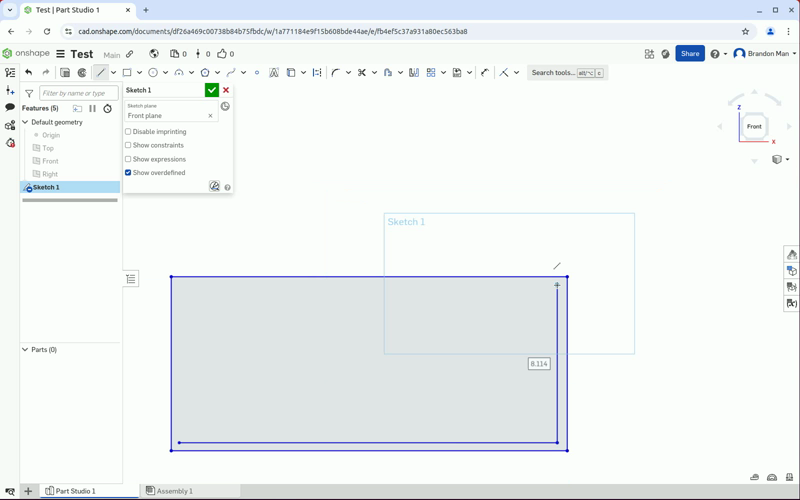
scroll(-6)
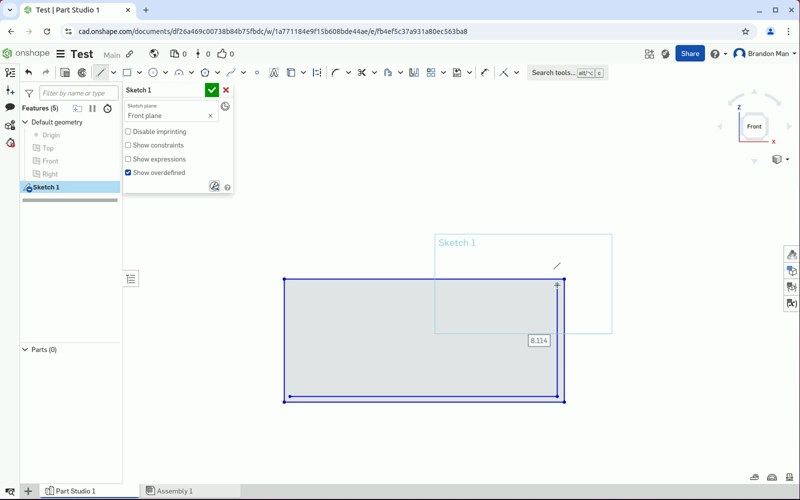
scroll(-6)
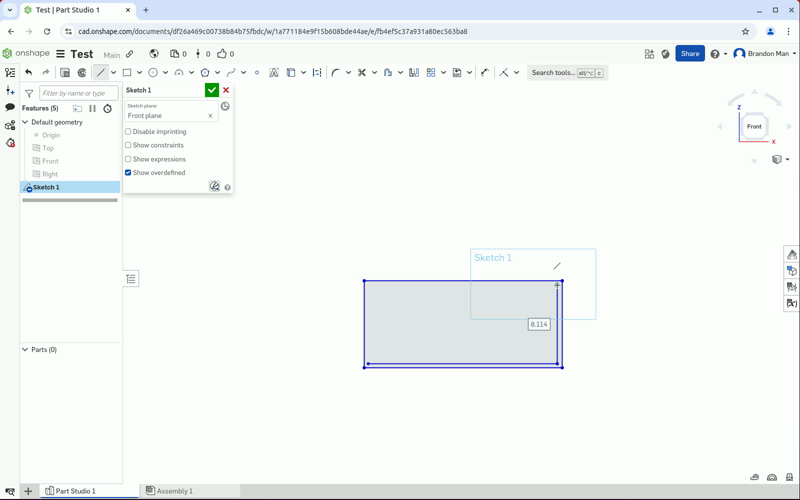
scroll(-6)
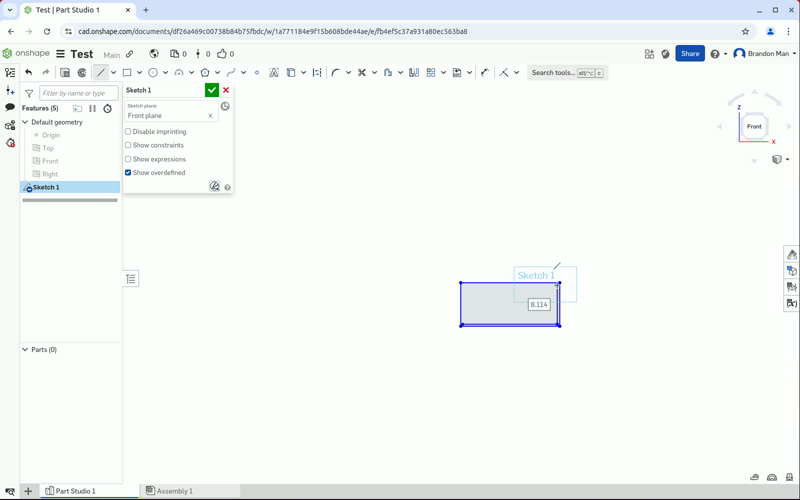
key_up(shift)
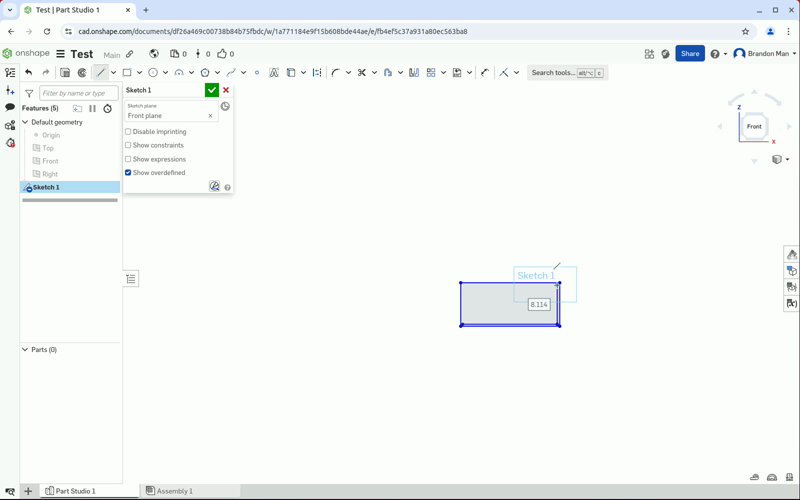
key_down(shift)
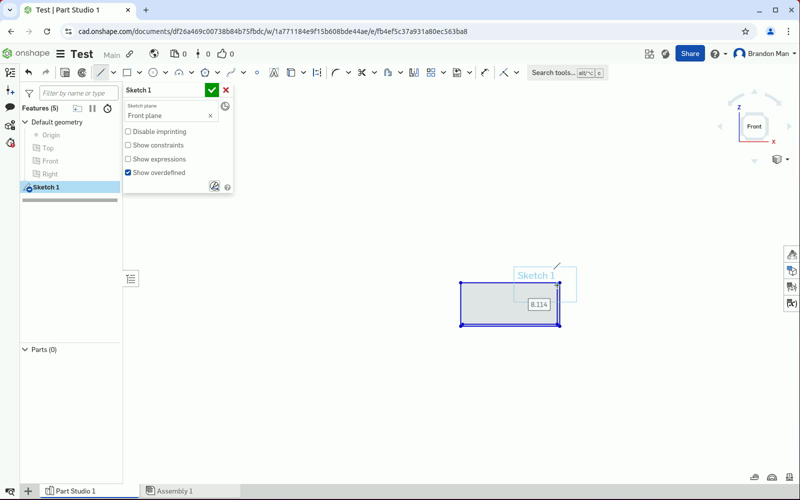
mouse_move(462, 284)
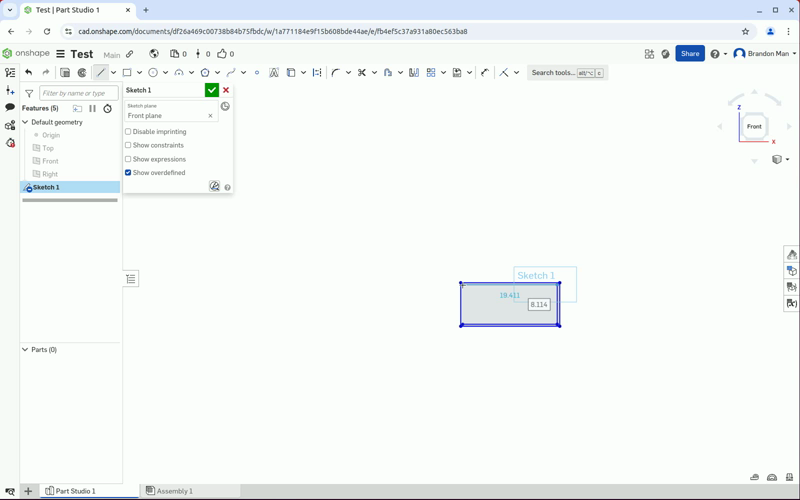
scroll(6)
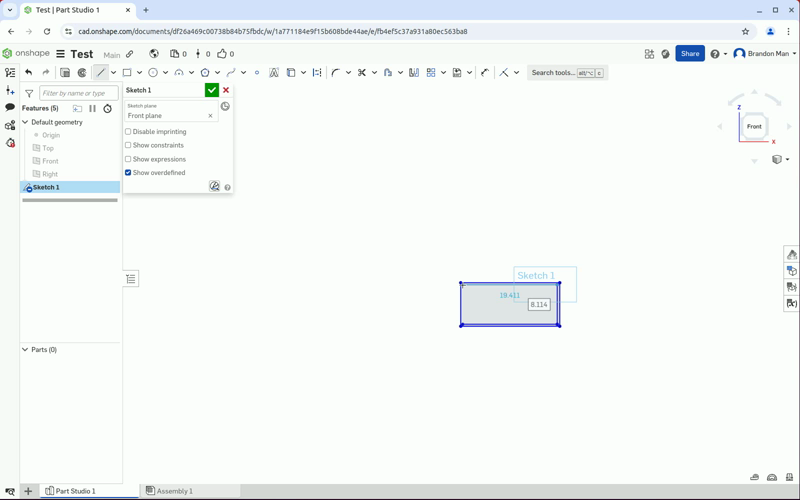
scroll(6)
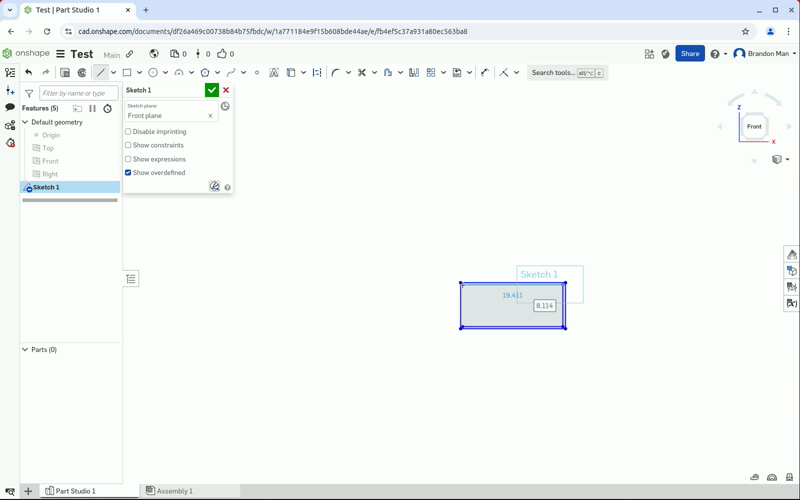
scroll(6)
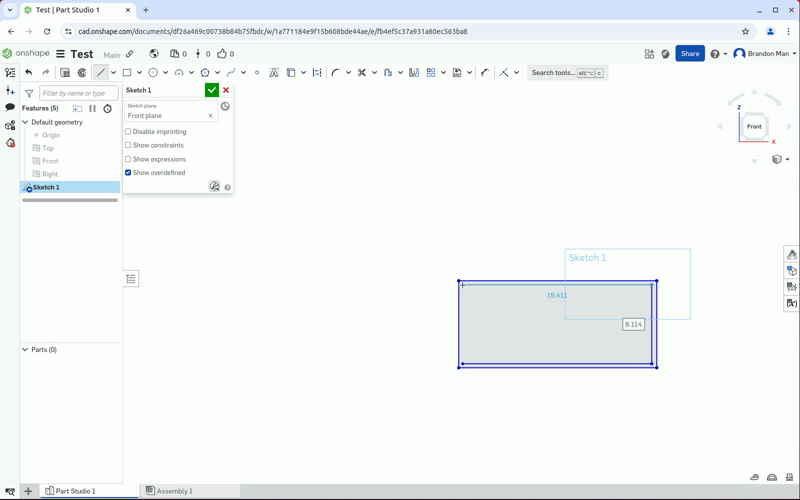
scroll(6)
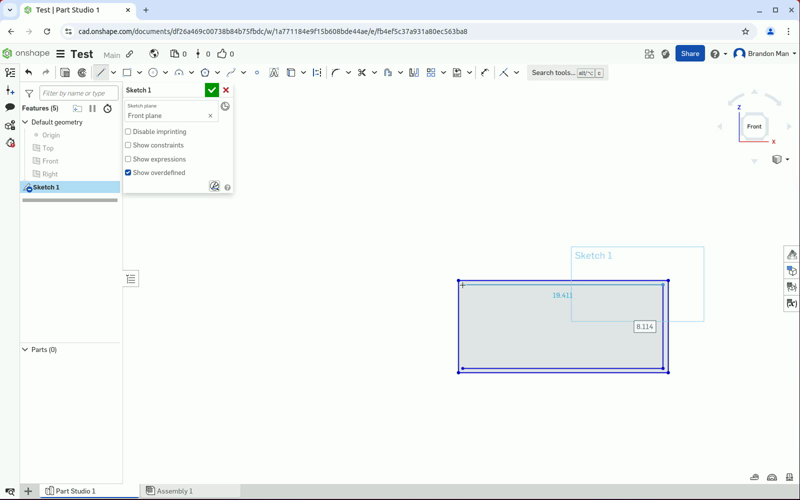
scroll(6)
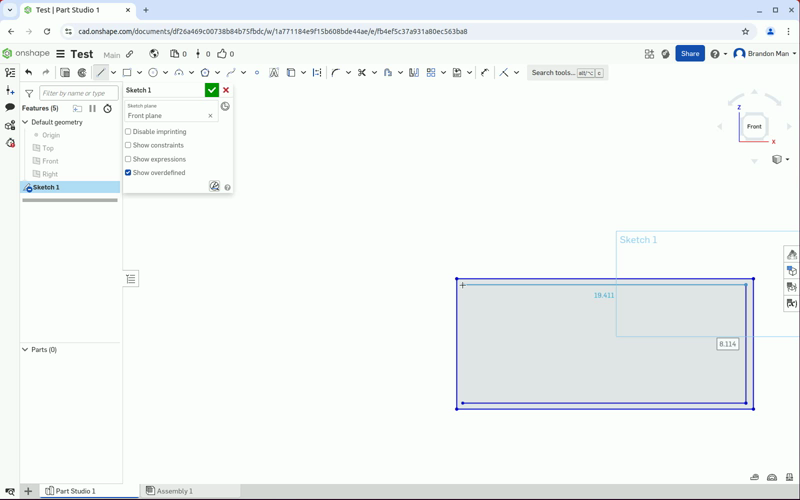
scroll(6)
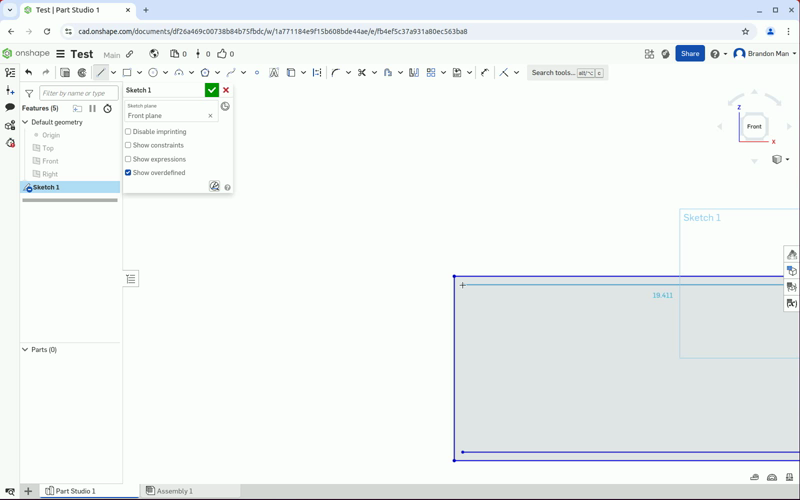
scroll(6)
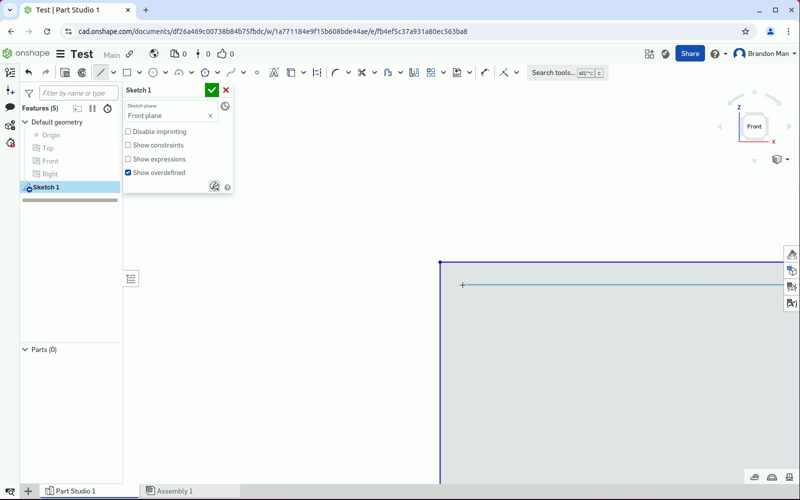
click(462, 284)
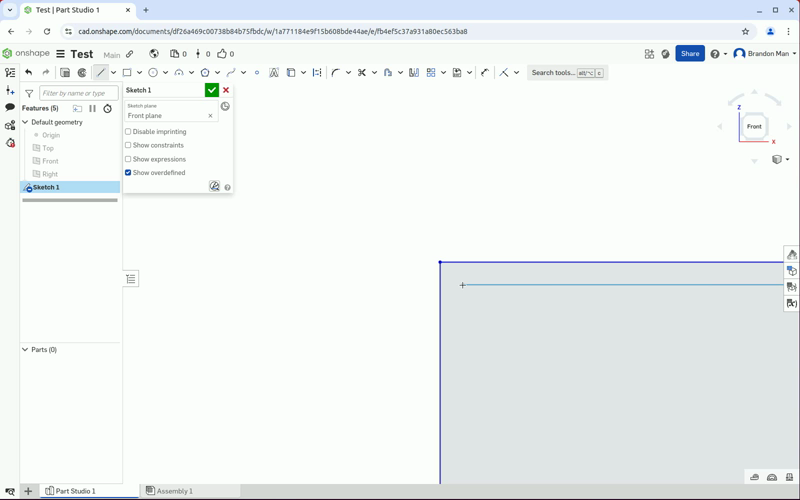
scroll(-6)
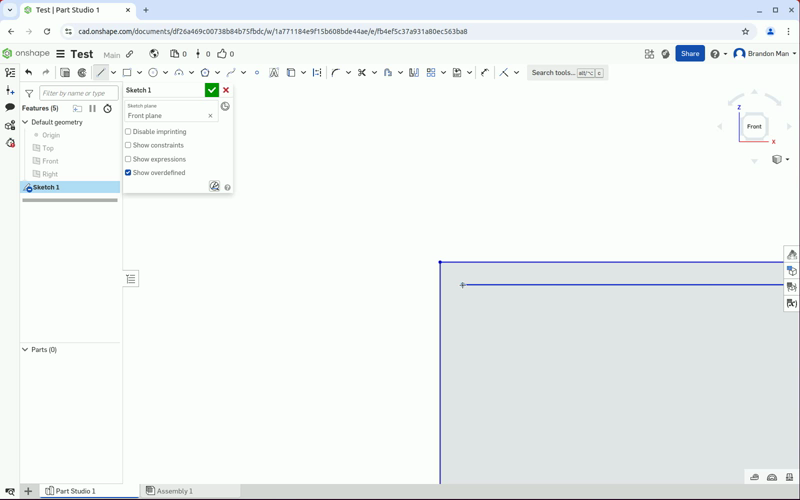
scroll(-6)
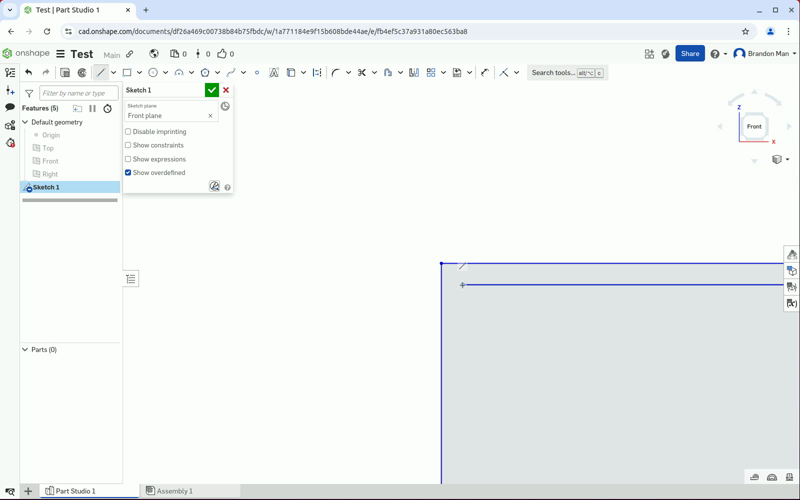
scroll(-6)
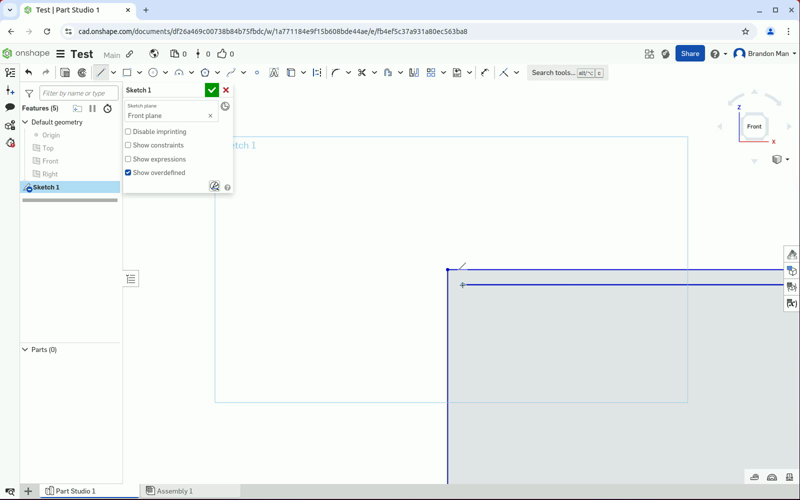
scroll(-6)
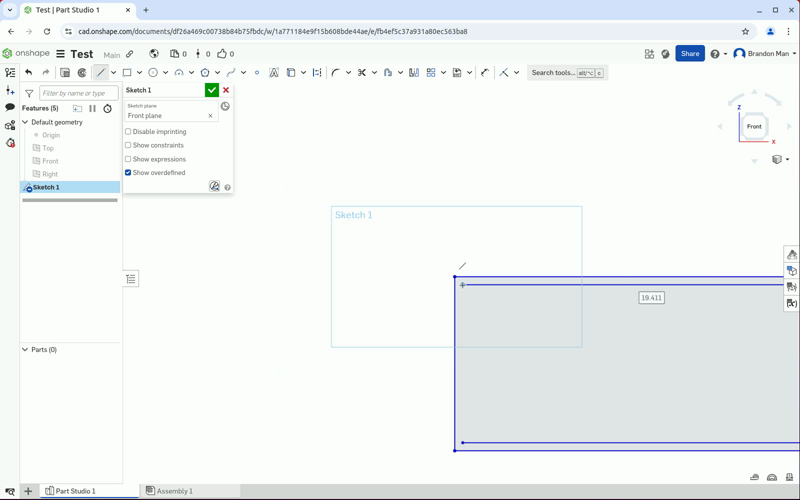
scroll(-6)
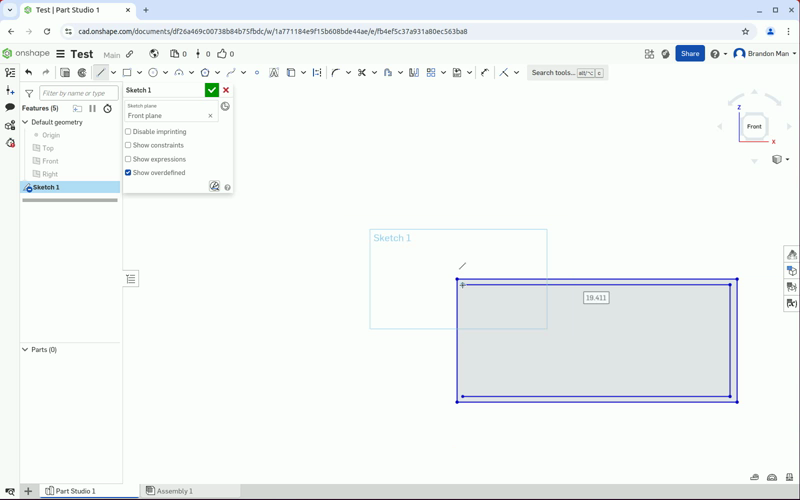
scroll(-6)
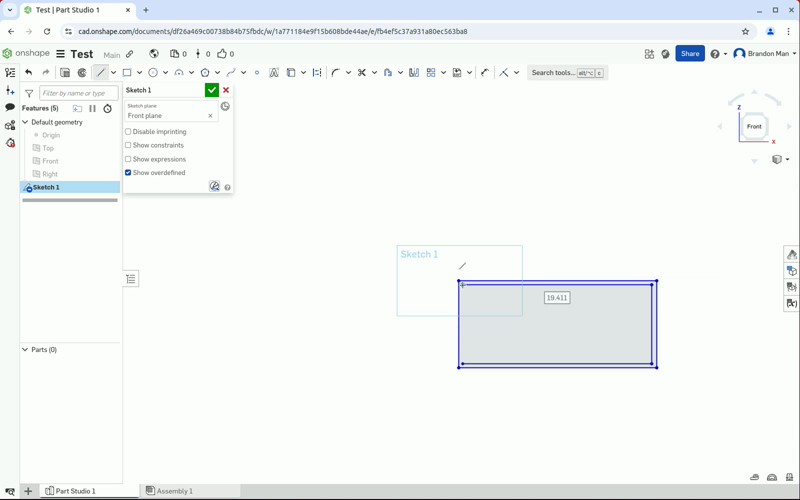
scroll(-6)
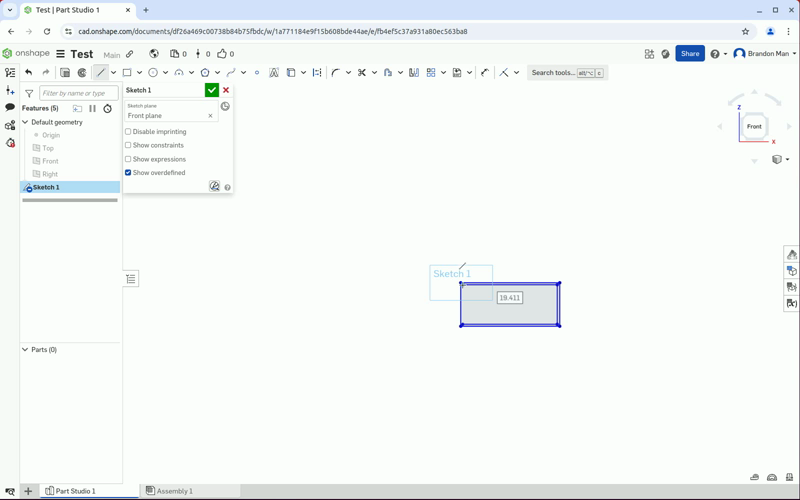
key_up(shift)
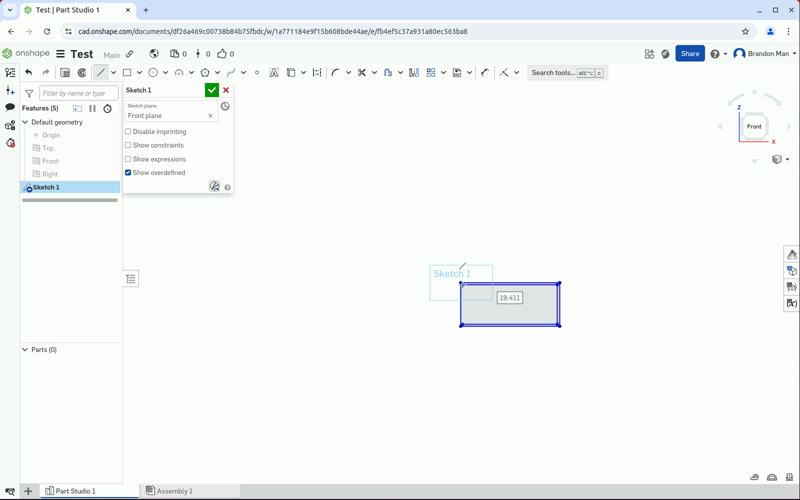
mouse_move(492, 284)
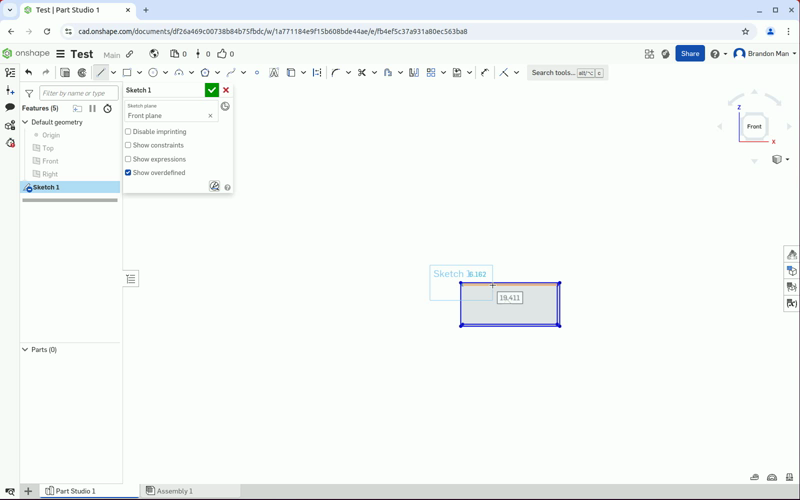
key_down(shift)
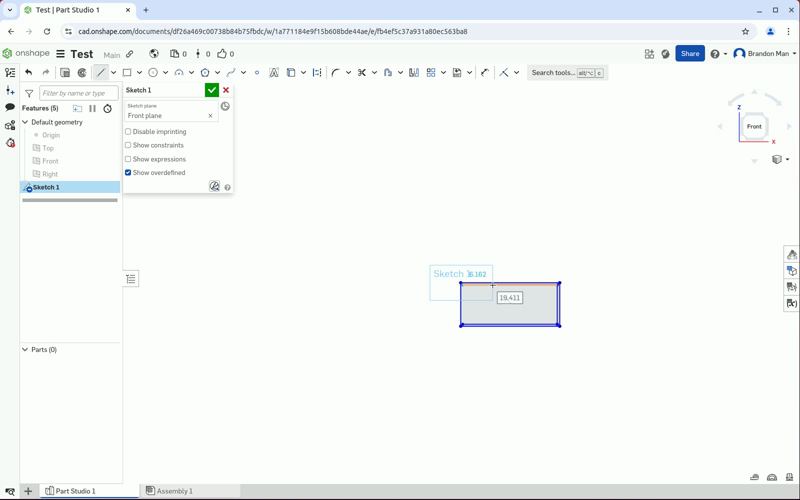
mouse_move(462, 324)
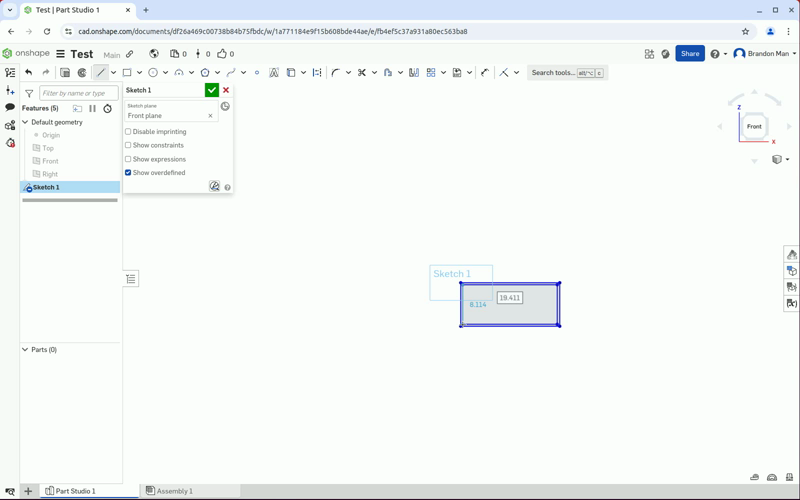
scroll(6)
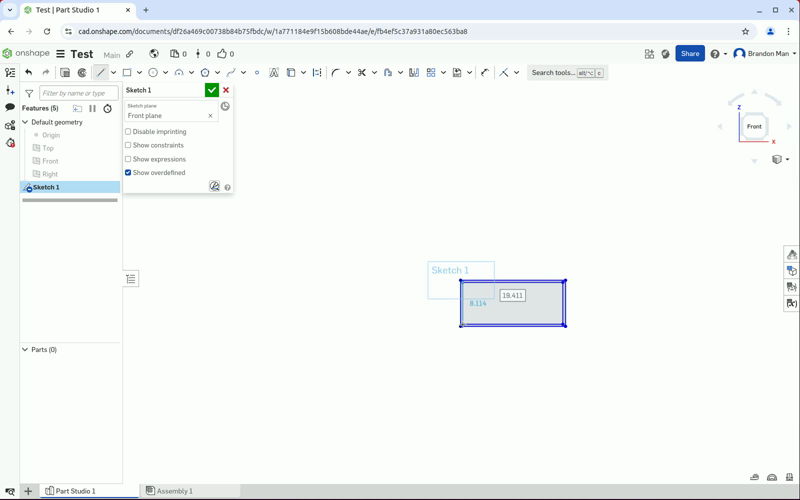
scroll(6)
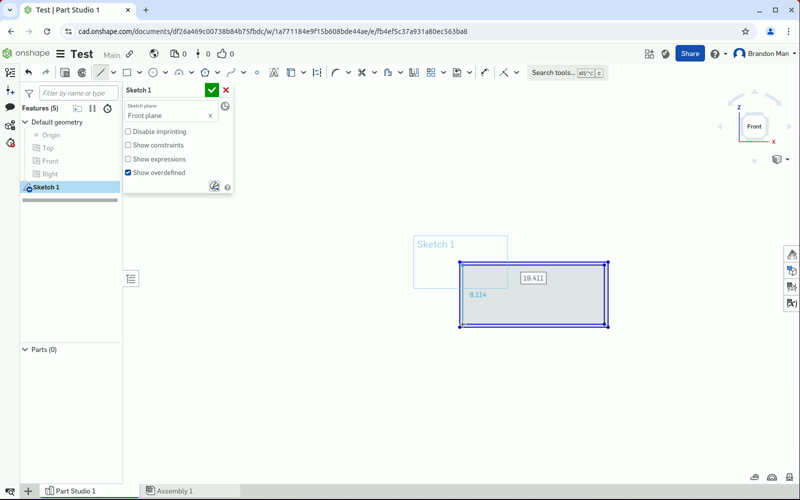
scroll(6)
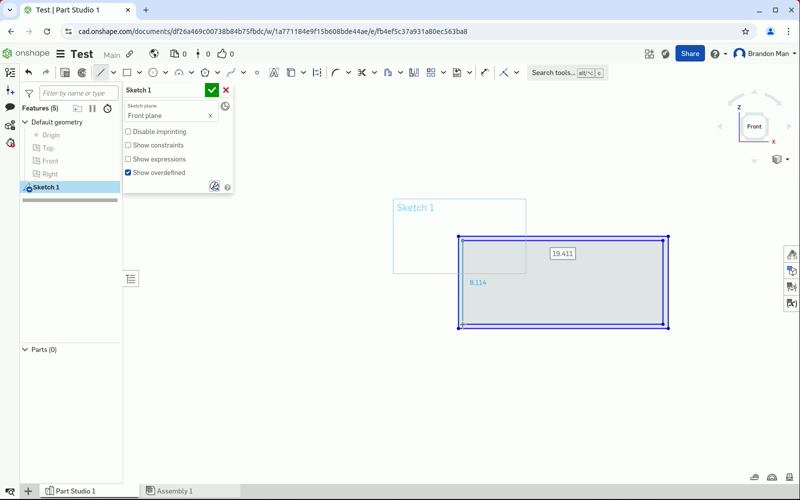
scroll(6)
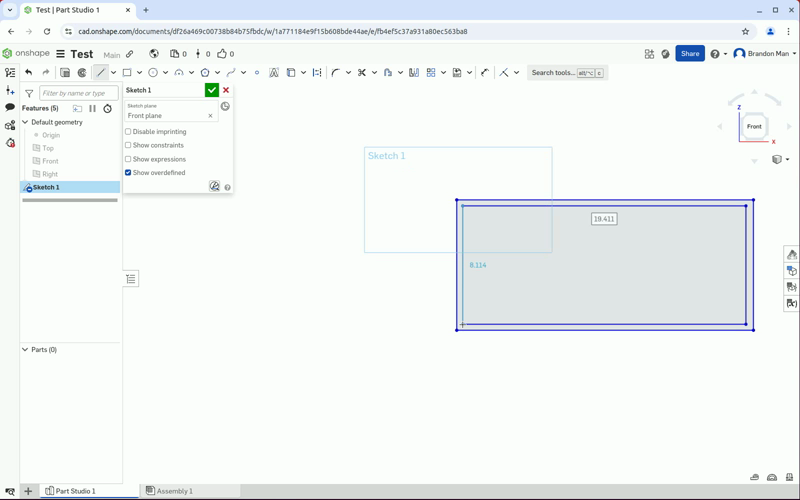
scroll(6)
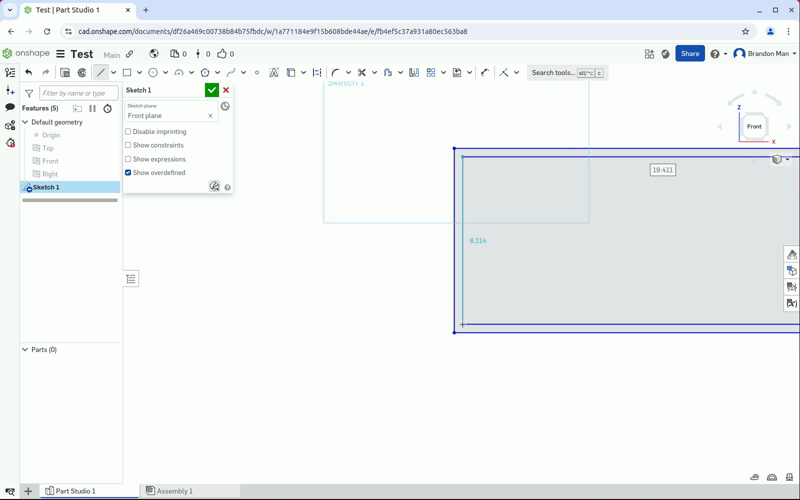
scroll(6)
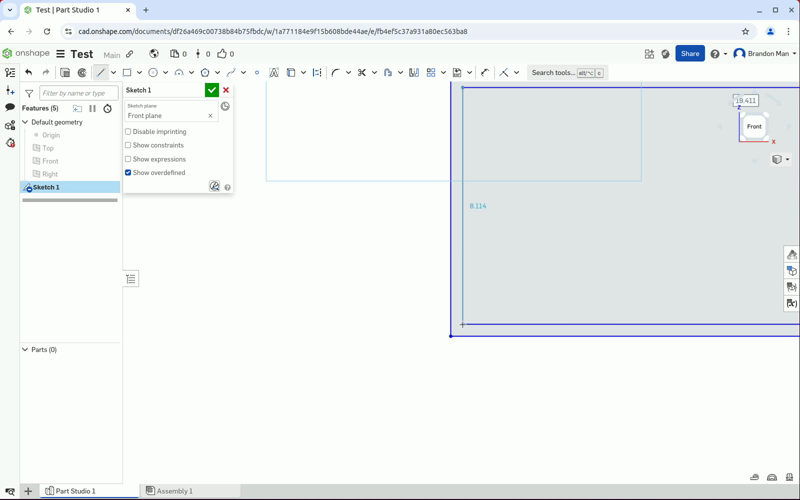
scroll(6)
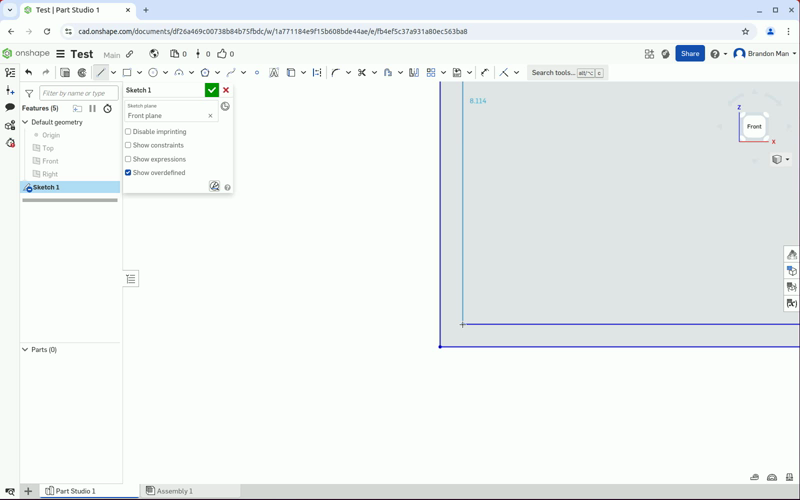
key_up(shift)
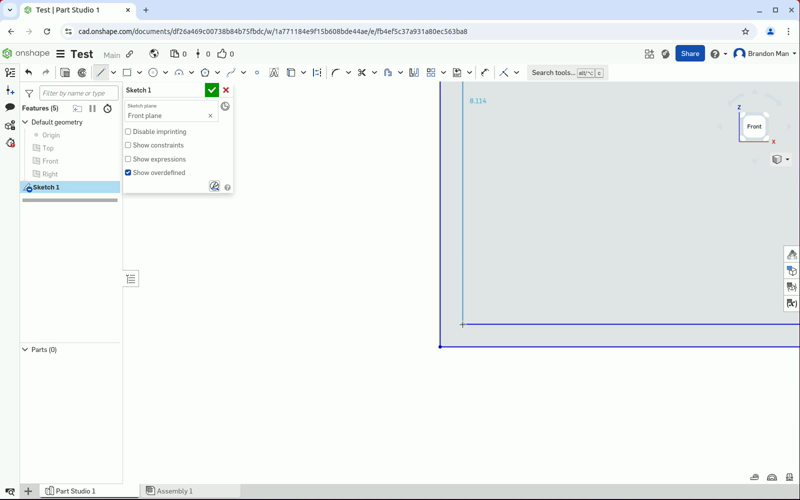
click(462, 324)
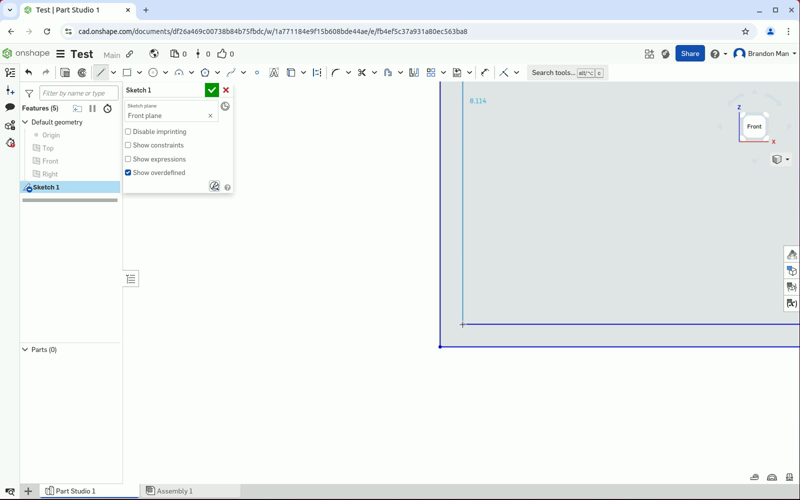
scroll(-6)
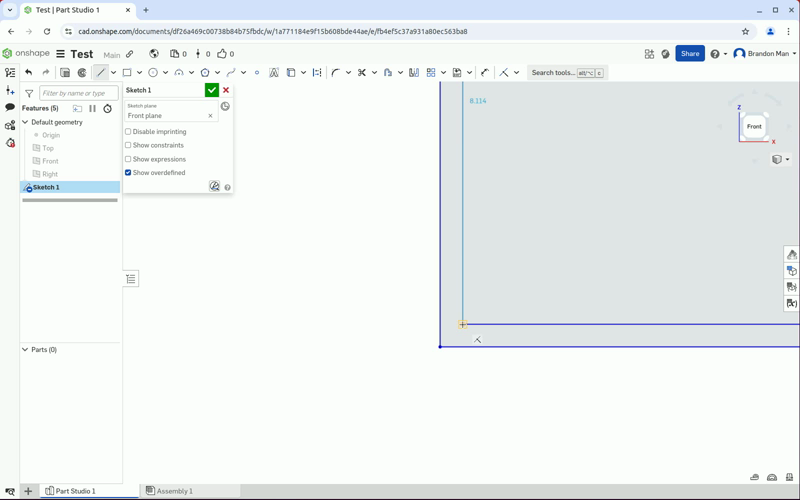
scroll(-6)
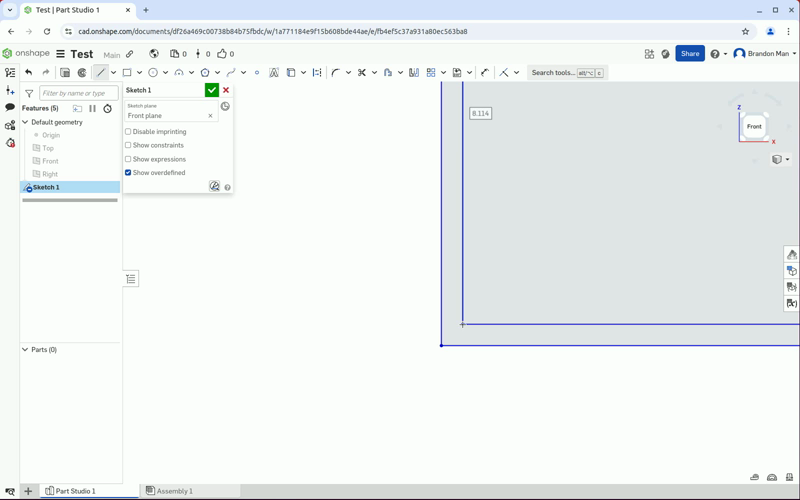
scroll(-6)
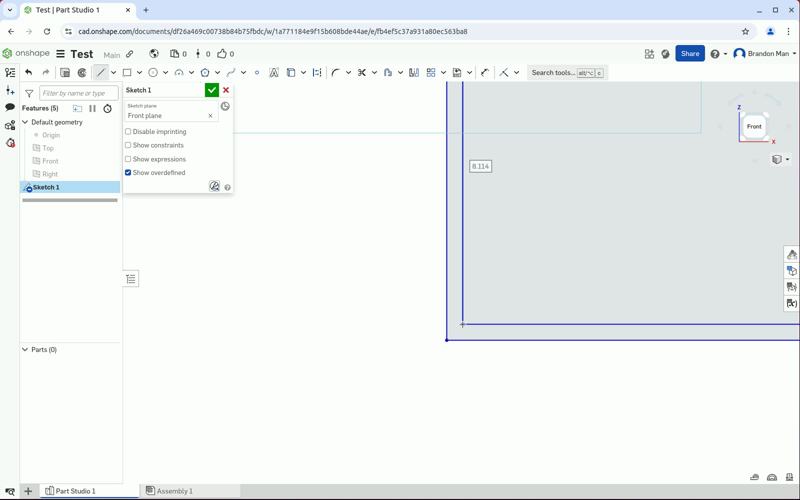
scroll(-6)
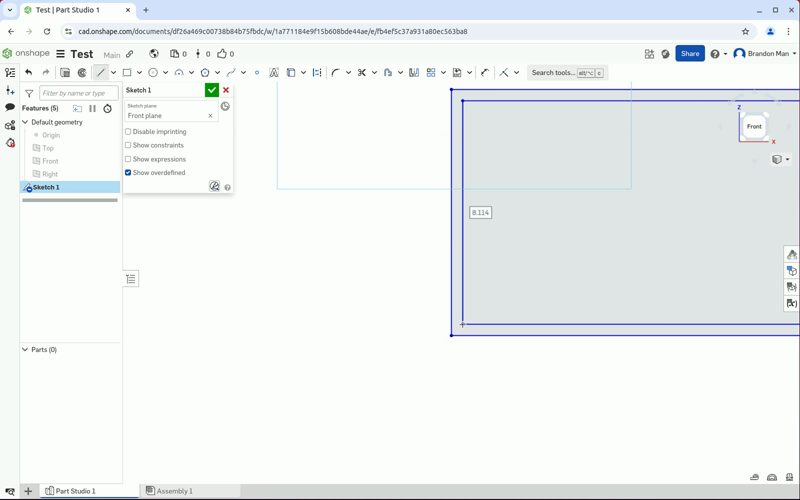
scroll(-6)
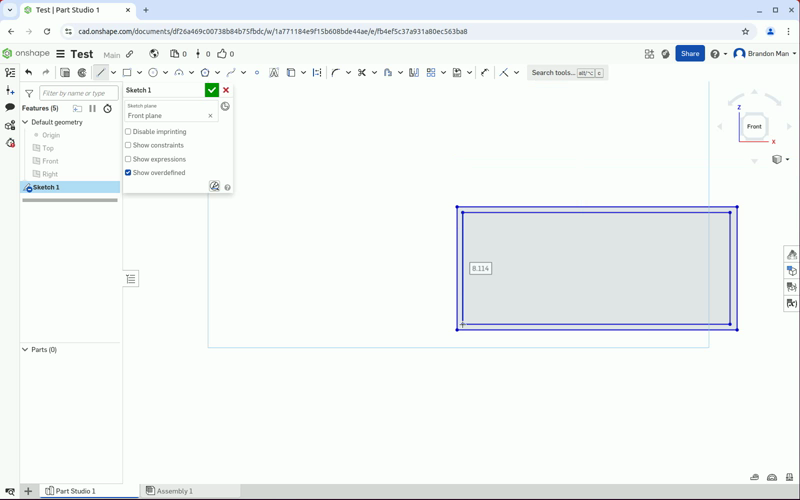
scroll(-6)
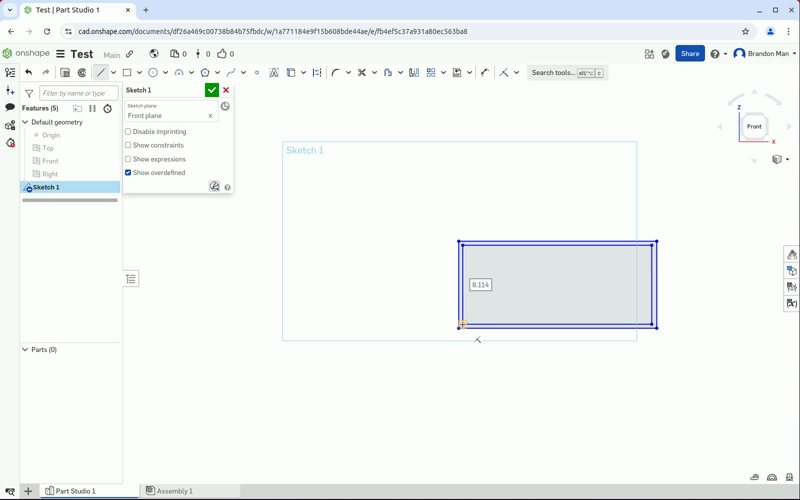
scroll(-6)
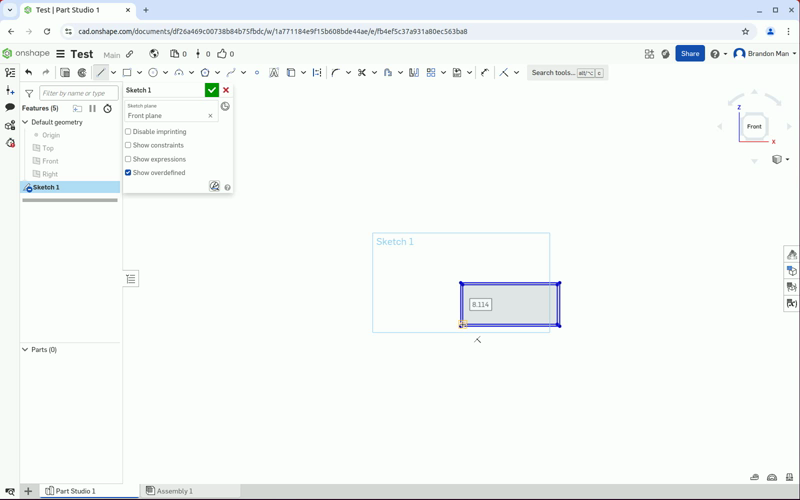
key(esc)
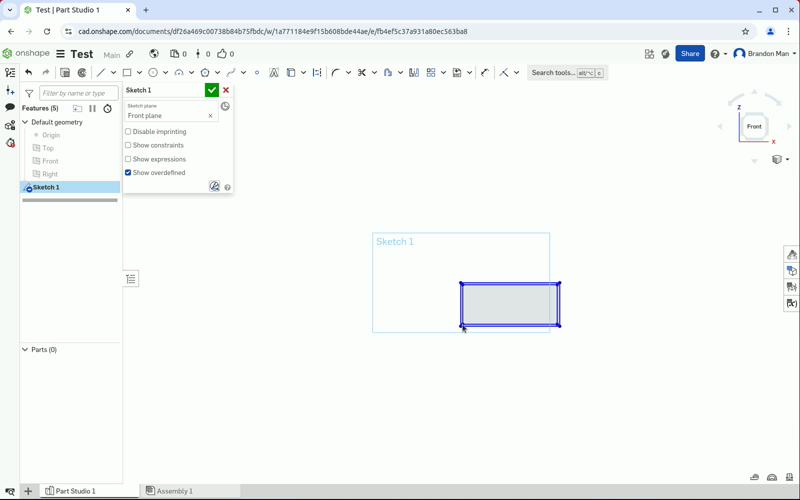
mouse_move(492, 325)
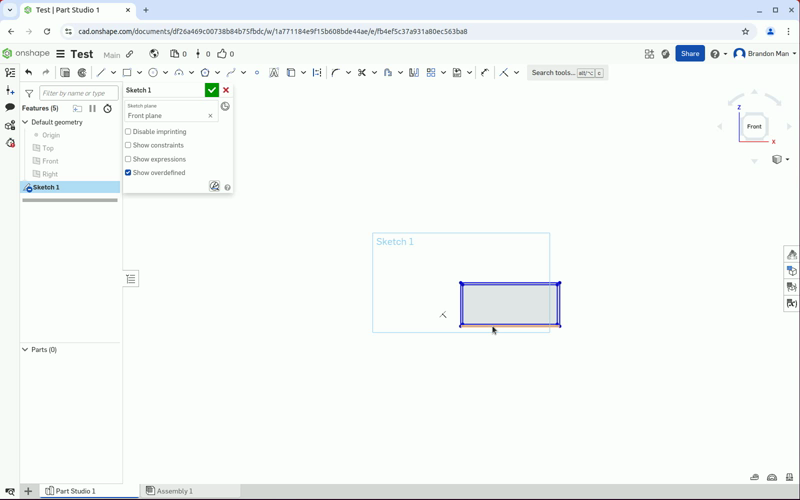
scroll(6)
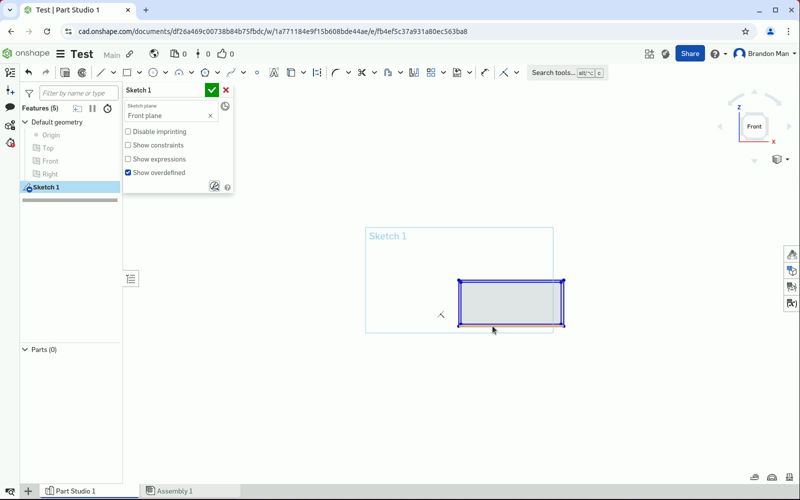
scroll(6)
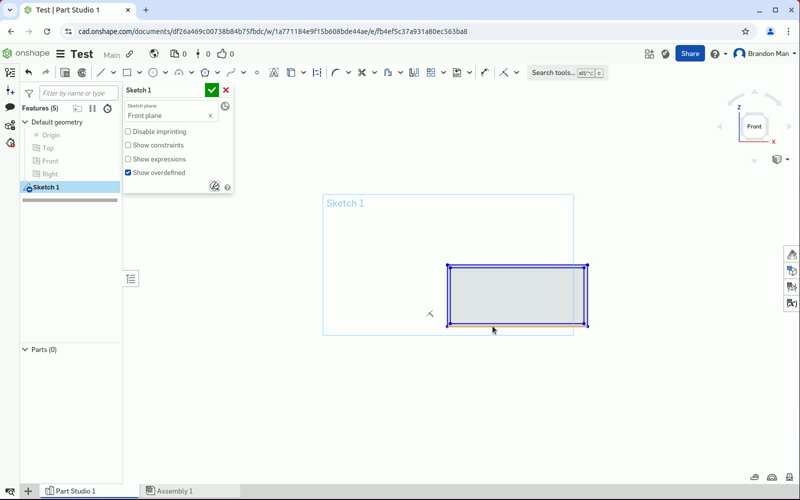
scroll(6)
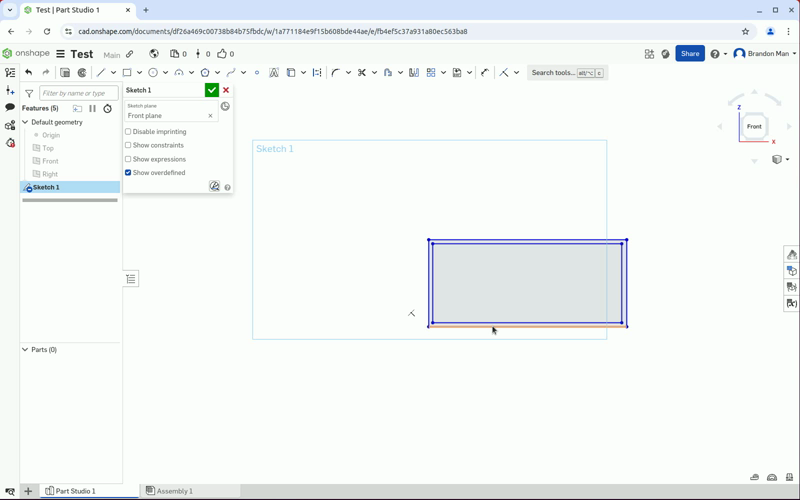
scroll(6)
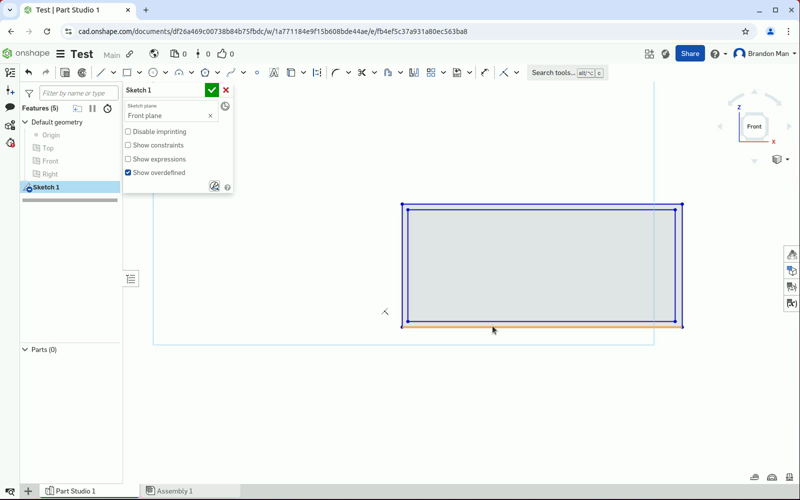
scroll(6)
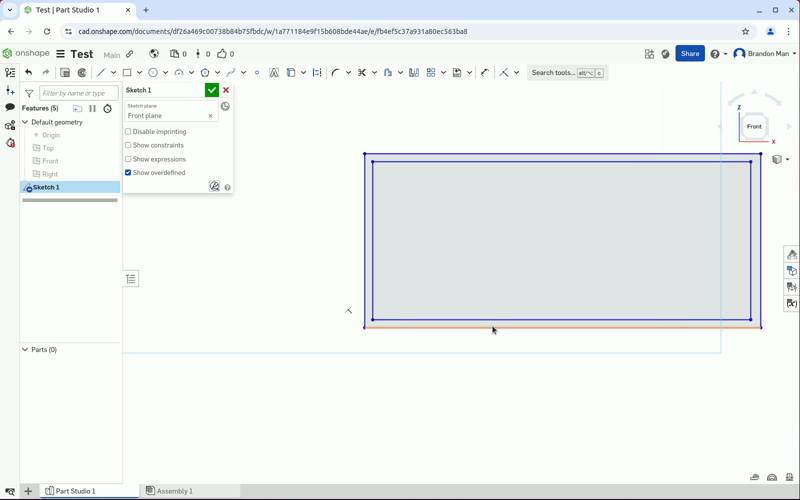
scroll(6)
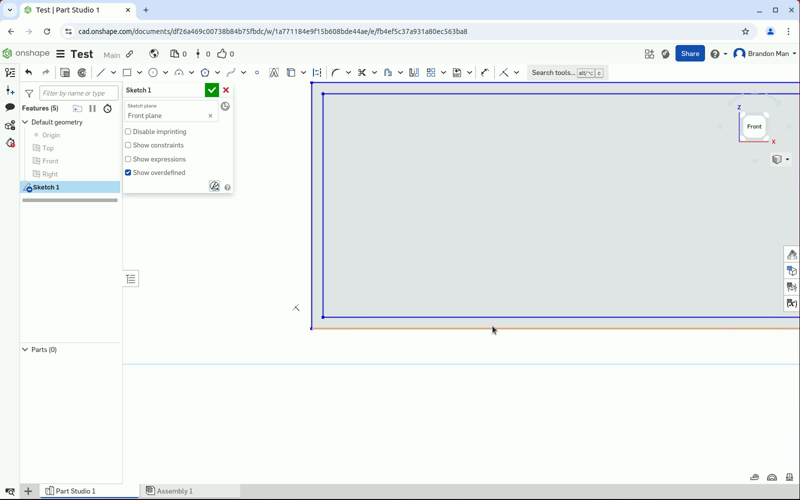
scroll(6)
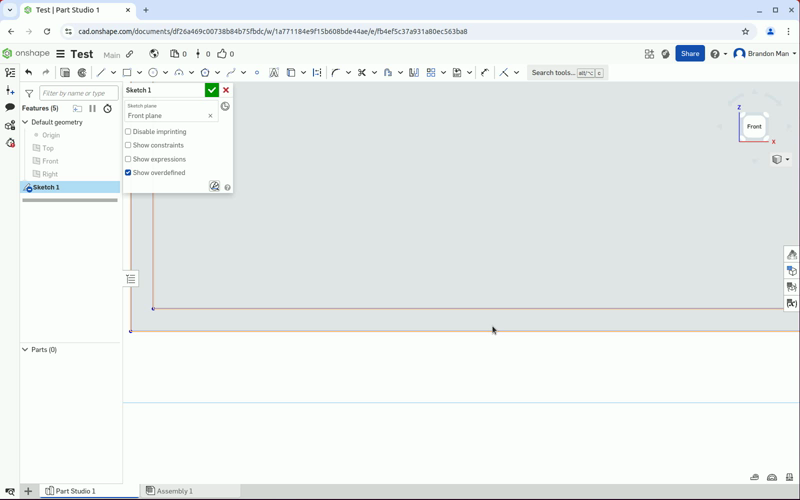
click(492, 325)
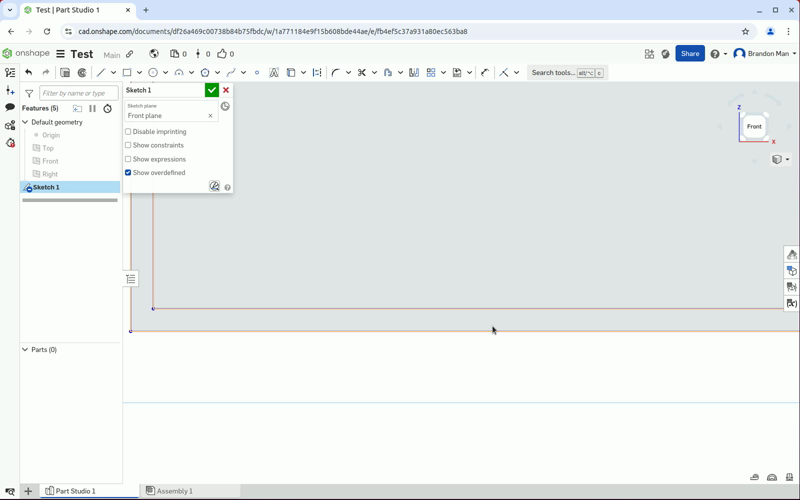
scroll(-6)
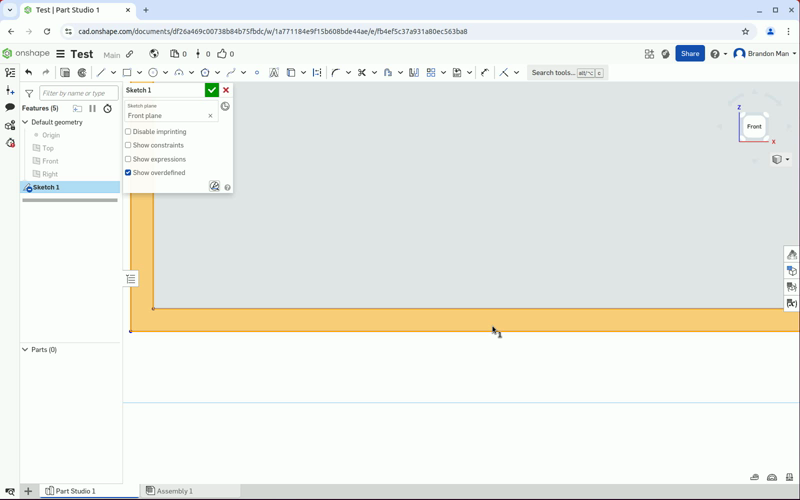
scroll(-6)
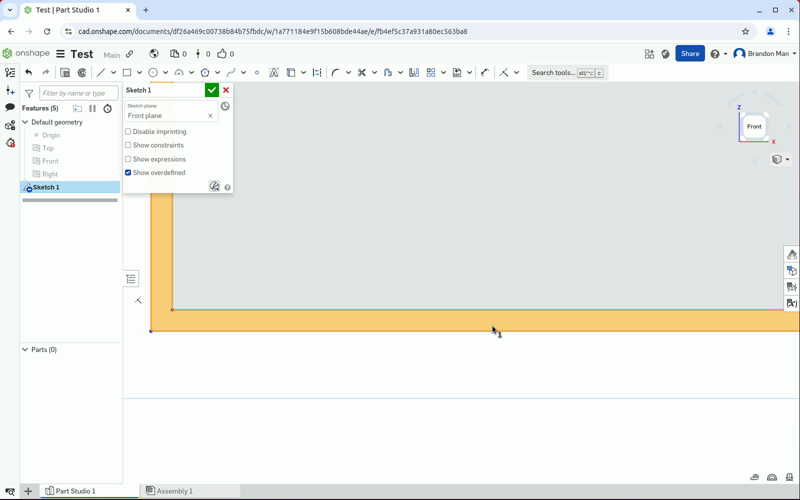
scroll(-6)
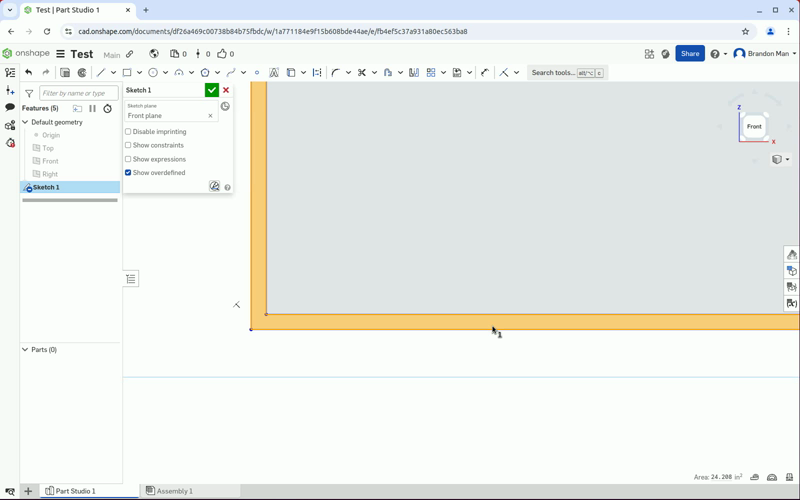
scroll(-6)
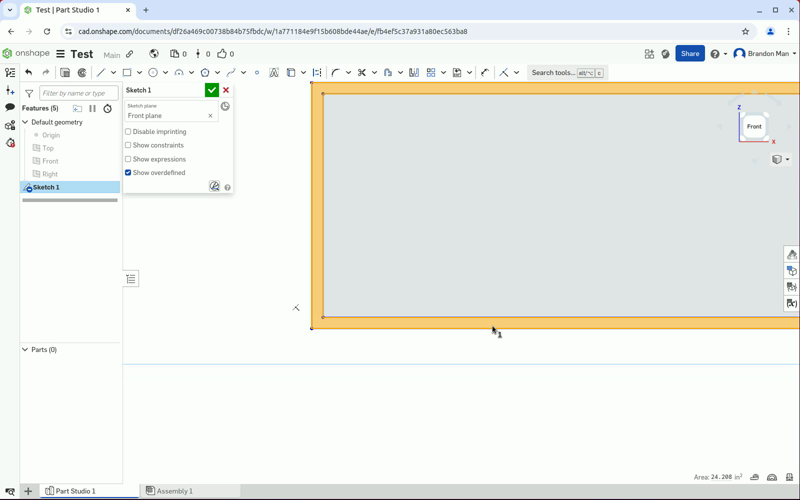
scroll(-6)
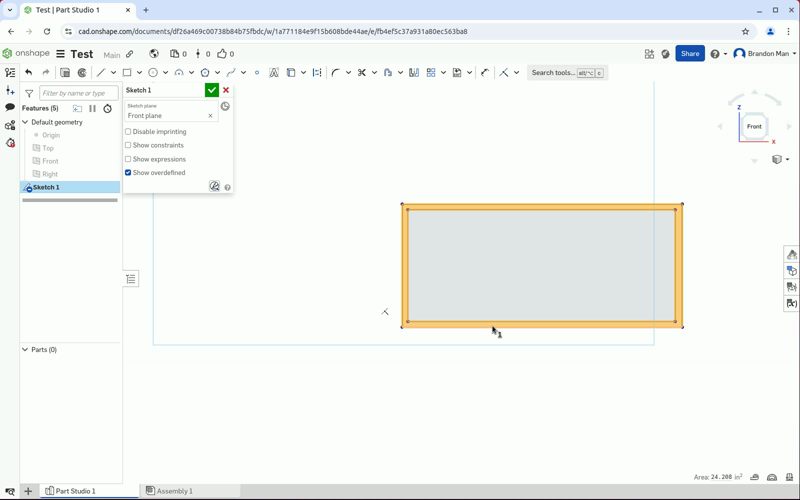
scroll(-6)
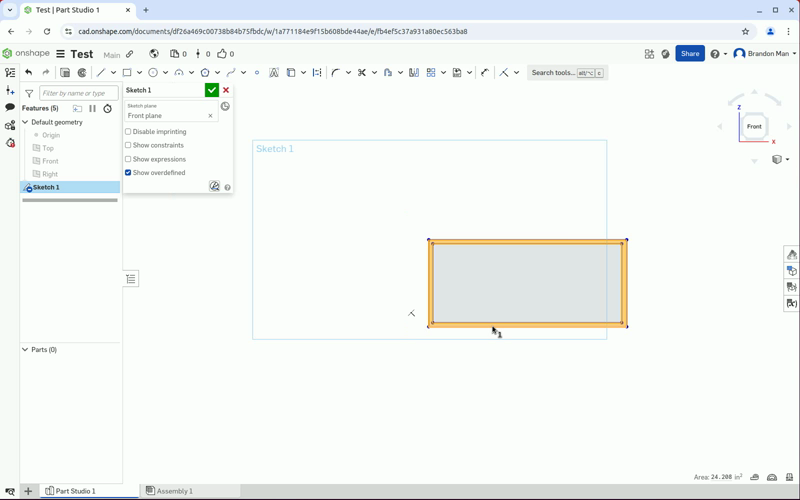
scroll(-6)
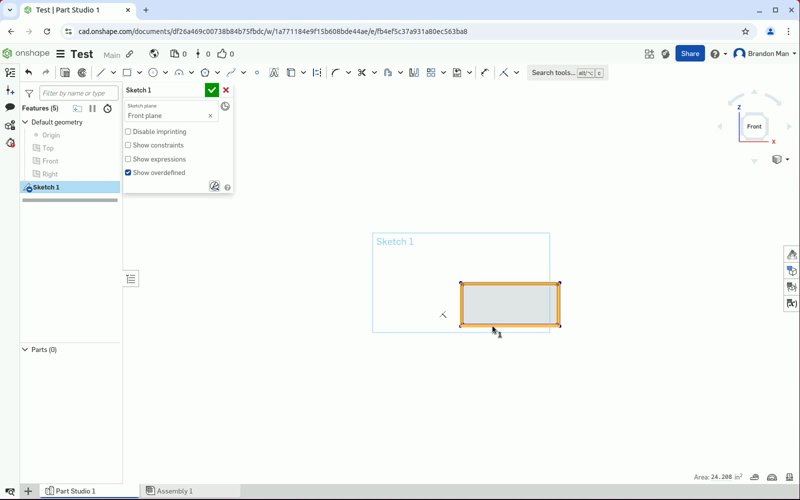
mouse_move(73, 352)
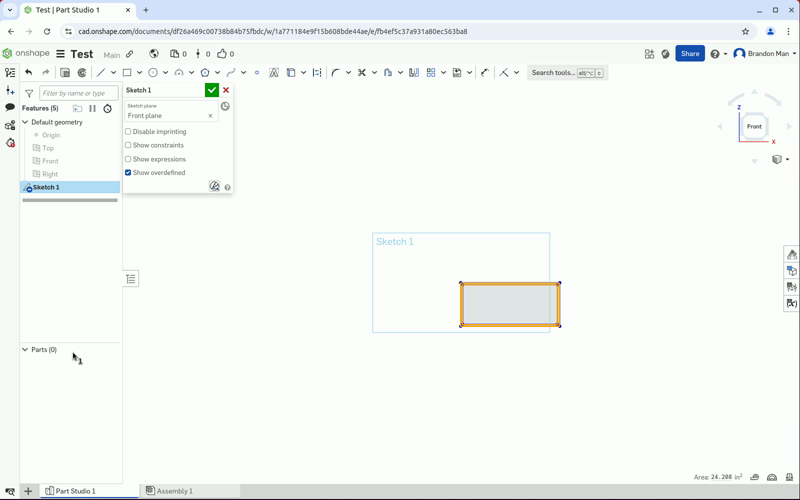
key(shift+y)
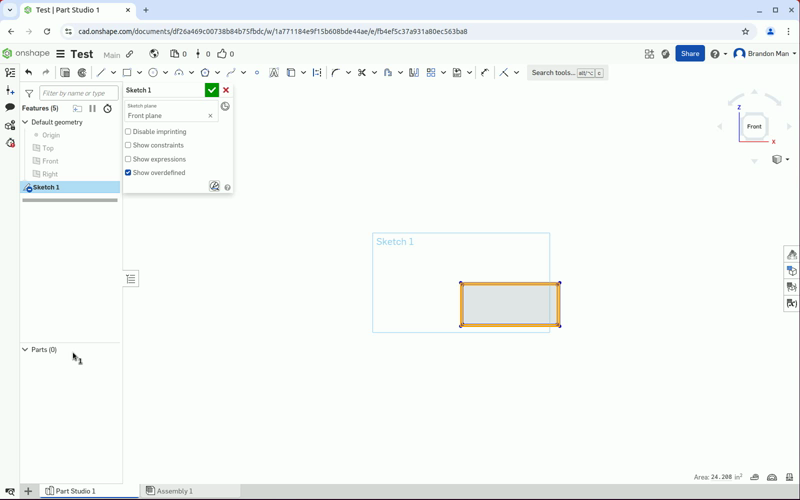
key(shift+e)
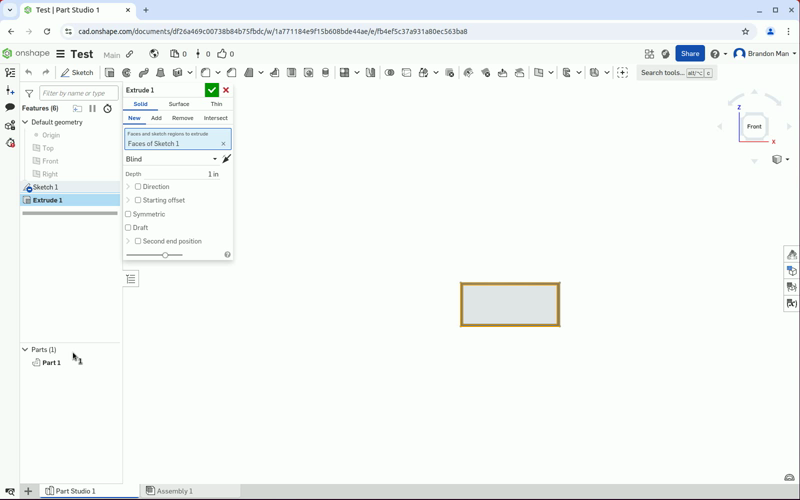
mouse_move(143, 106)
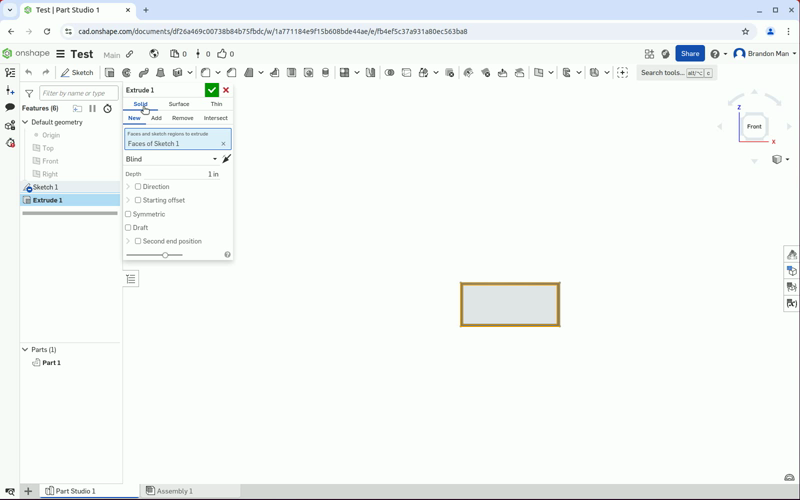
click(143, 106)
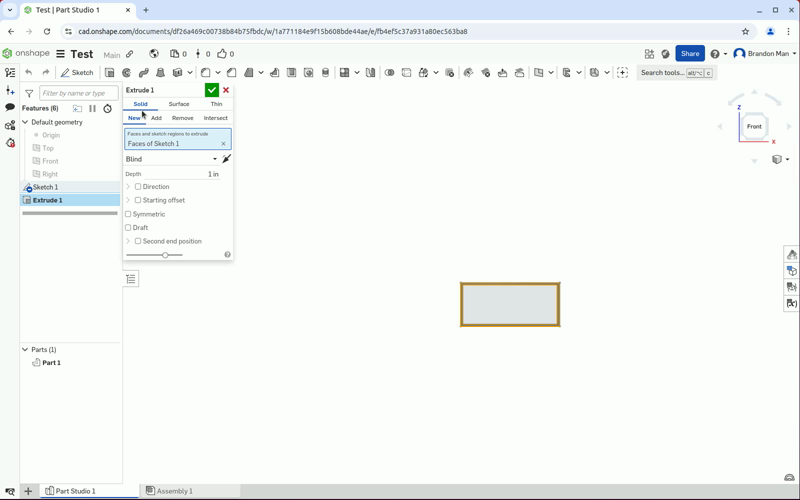
mouse_move(137, 120)
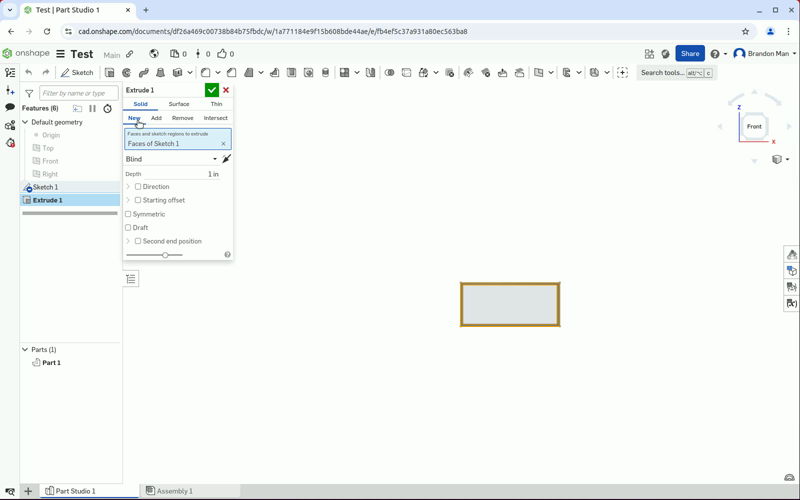
click(137, 120)
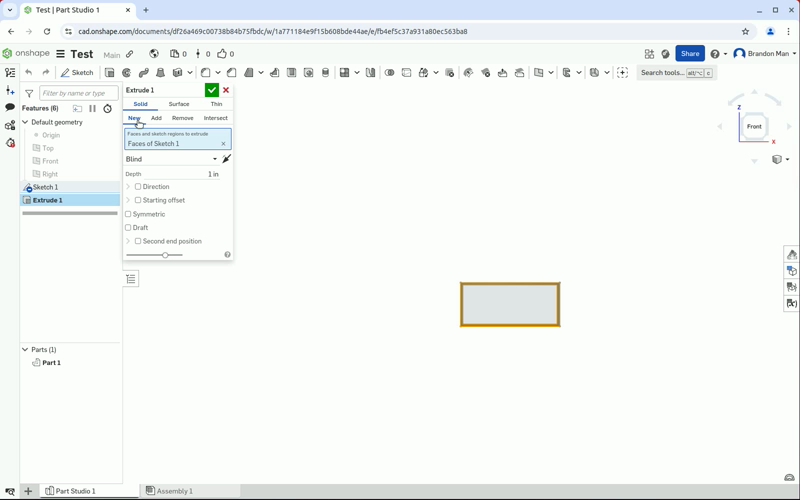
key(tab, 4)
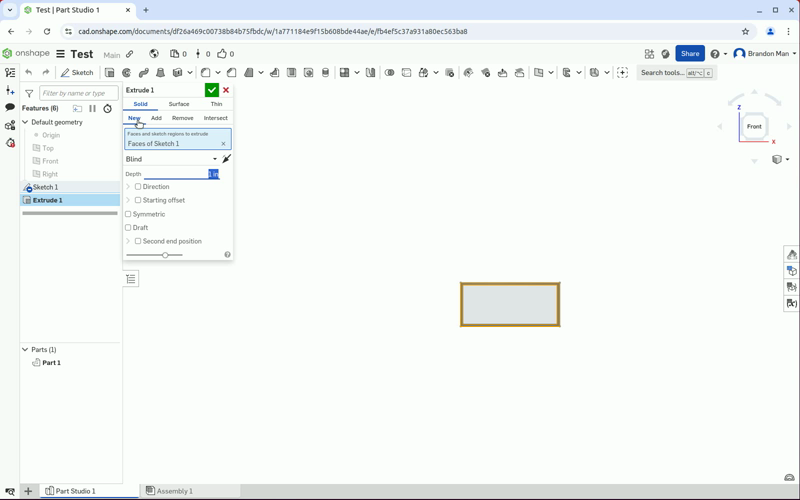
text(2.166)
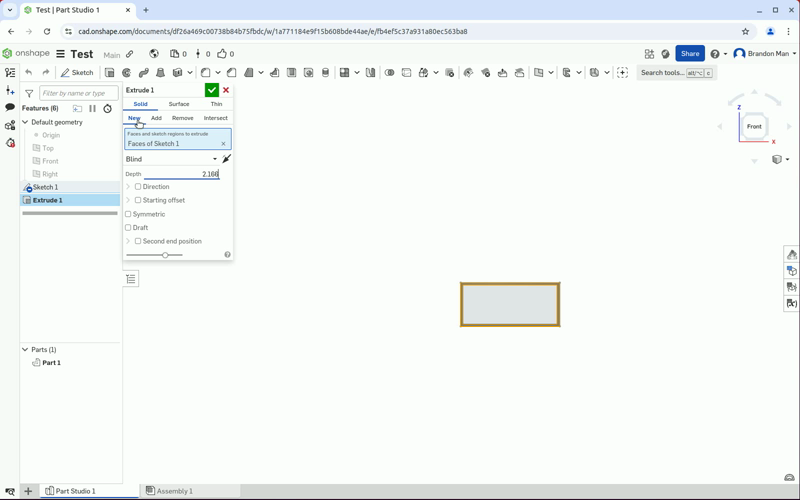
key(enter)
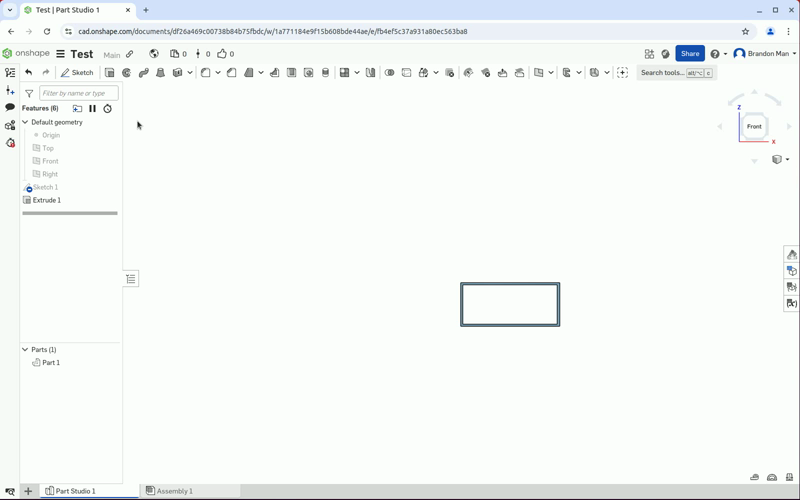
key(shift+h)
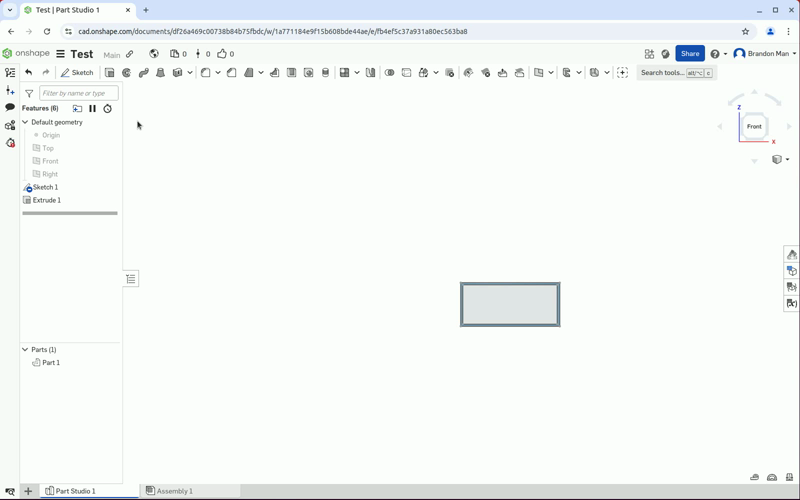
key(shift+h)
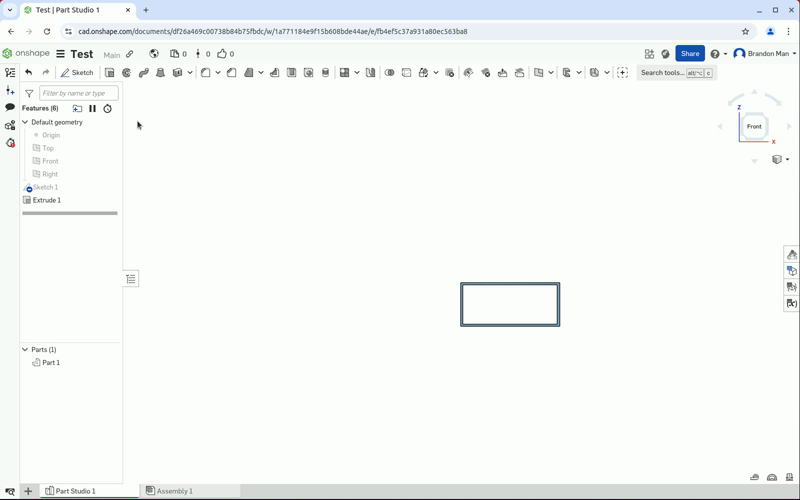
mouse_move(73, 189)
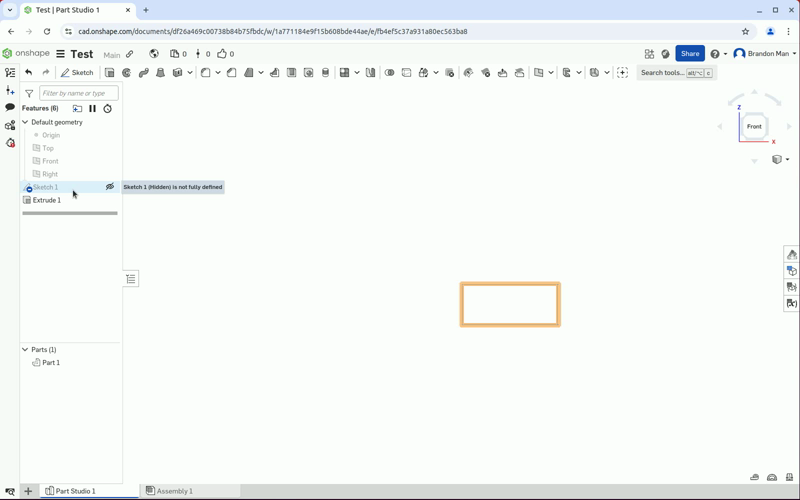
click(73, 189)
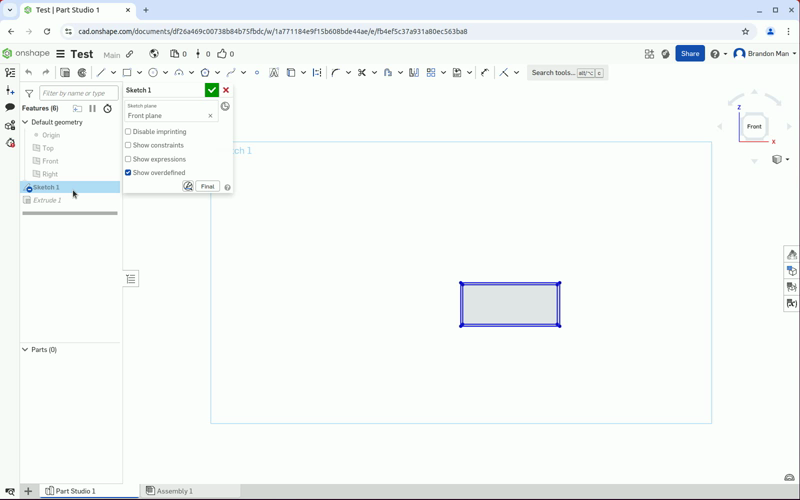
mouse_move(229, 92)
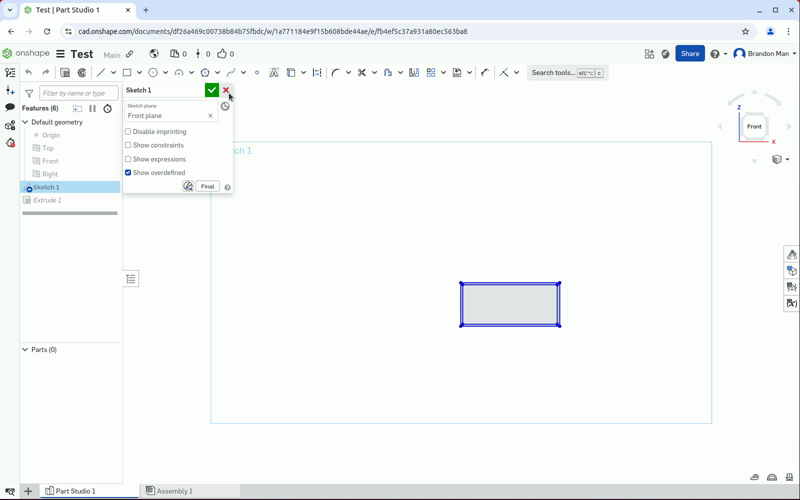
click(229, 92)
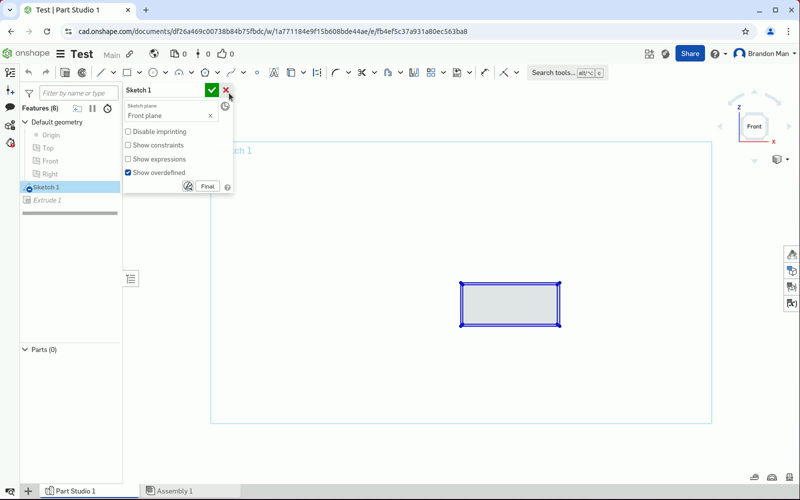
key(shift+s)
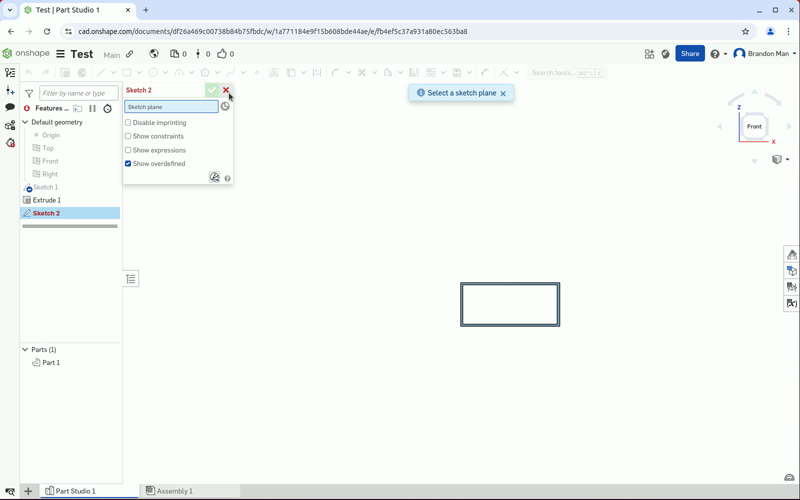
mouse_move(73, 163)
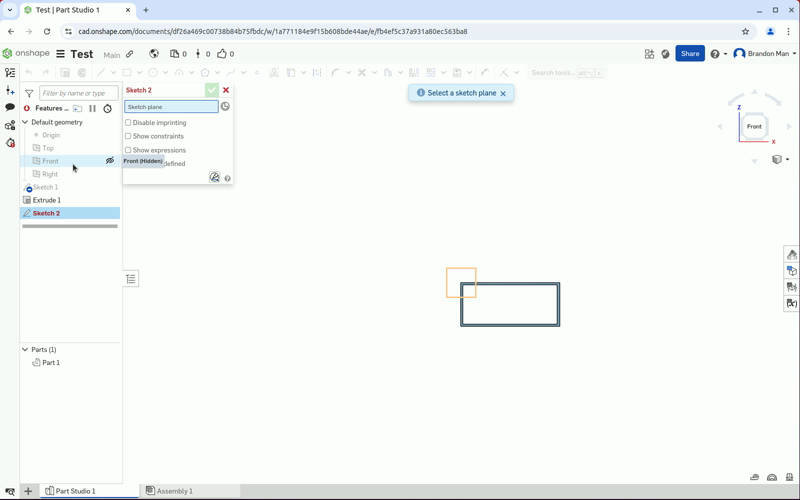
click(73, 163)
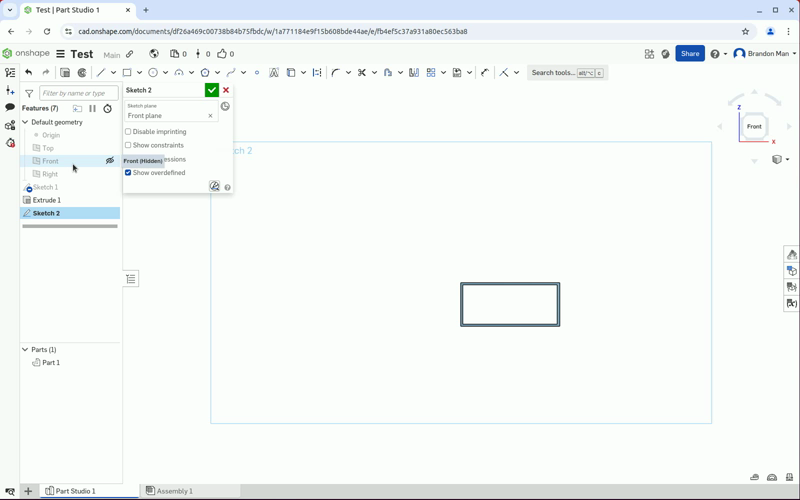
mouse_move(73, 352)
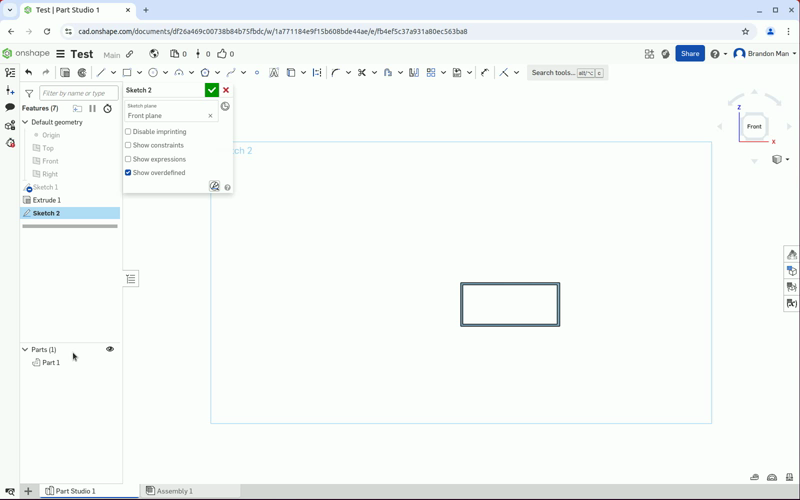
key(y)
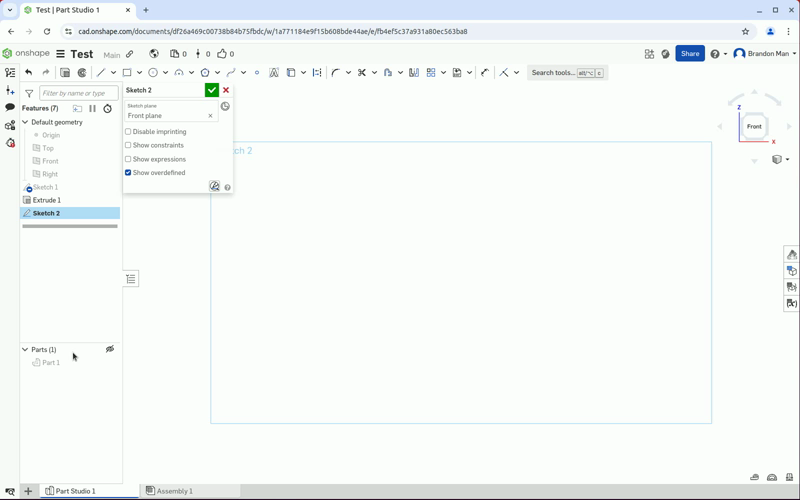
key(l)
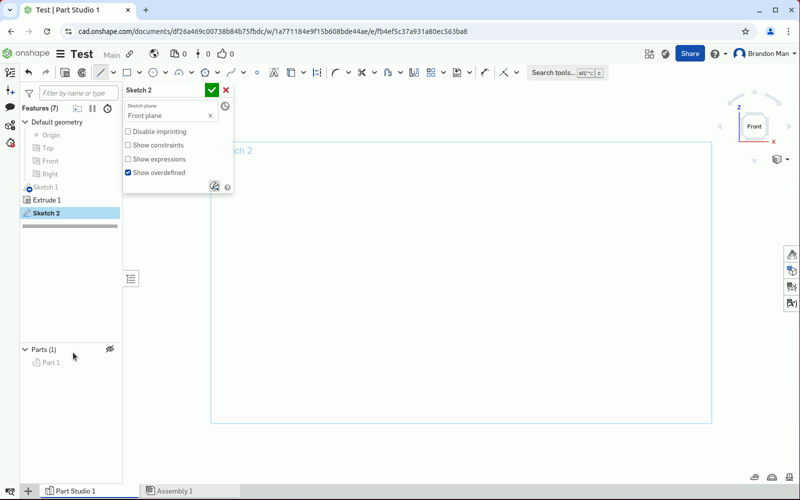
key_down(shift)
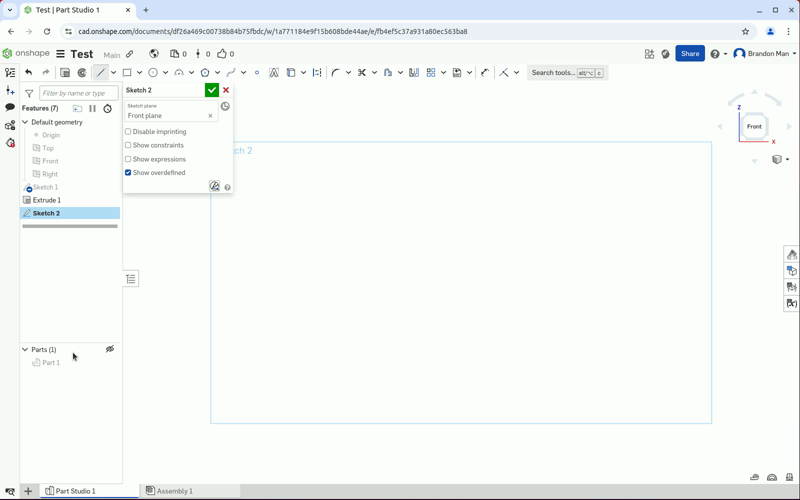
mouse_move(446, 341)
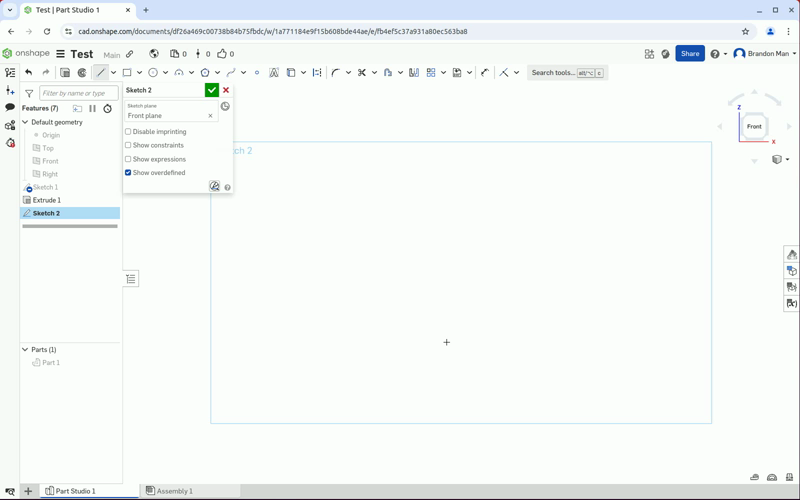
click(446, 341)
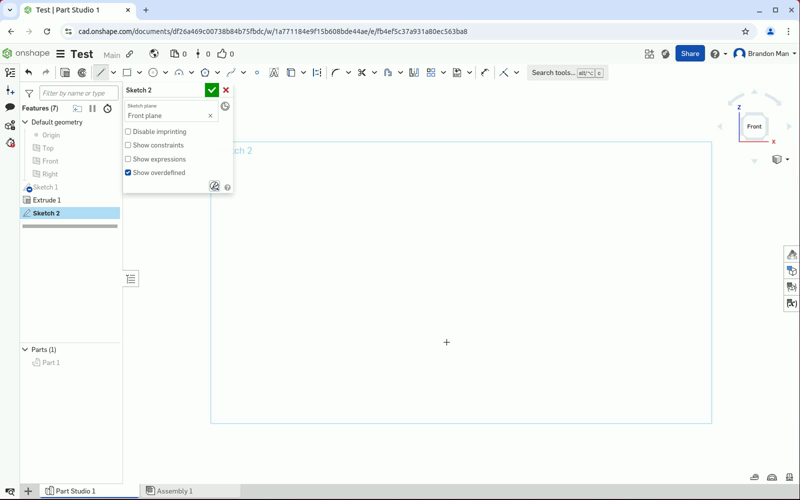
key_up(shift)
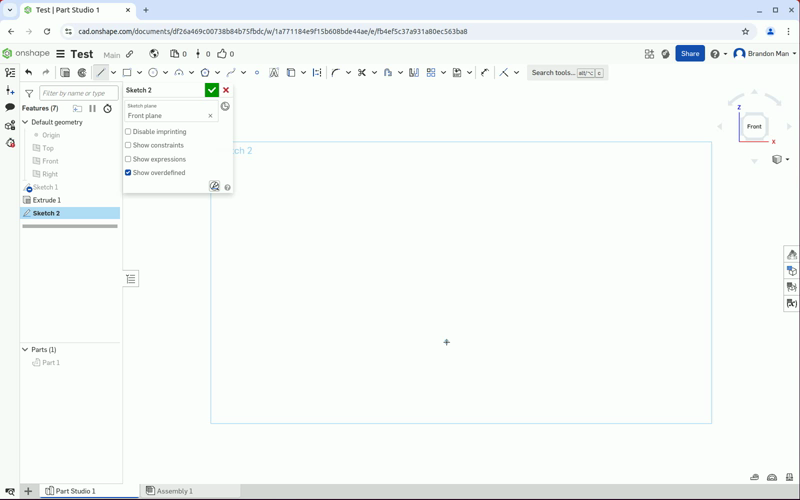
key_down(shift)
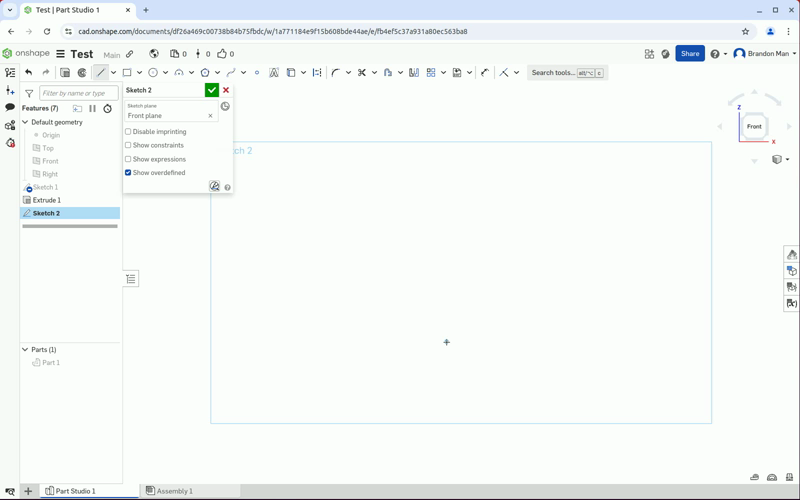
mouse_move(573, 341)
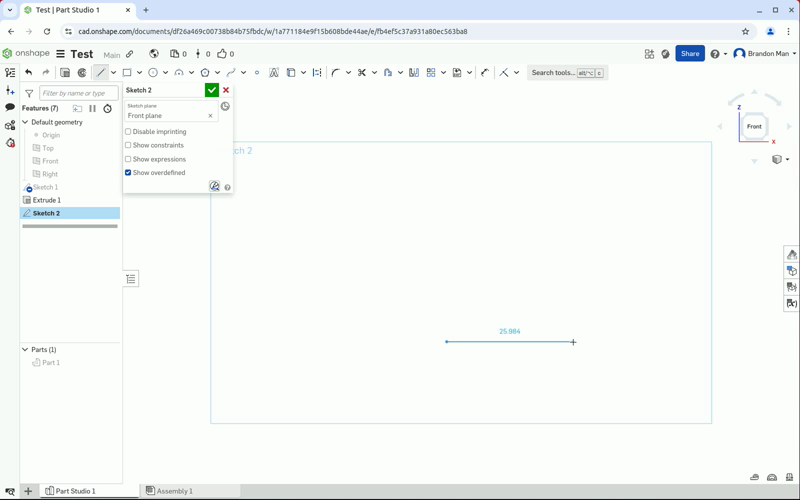
click(573, 341)
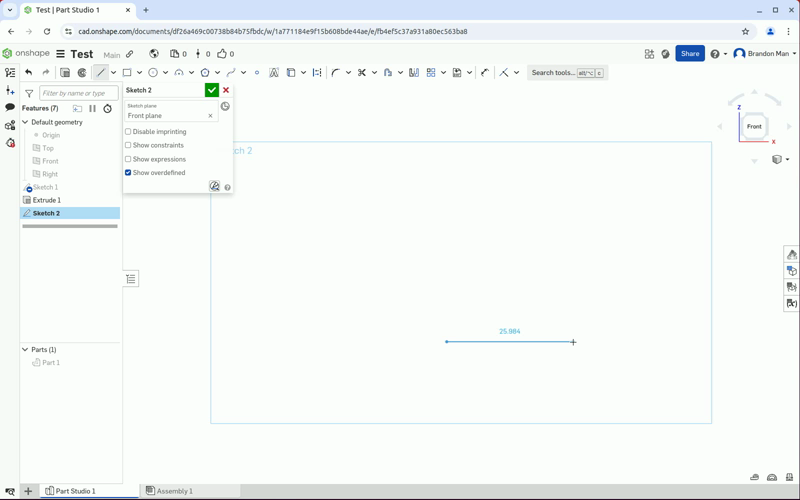
key_up(shift)
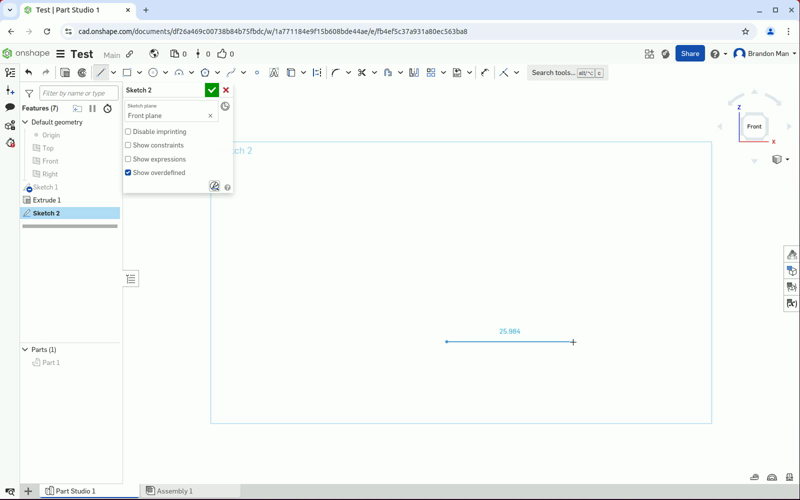
key_down(shift)
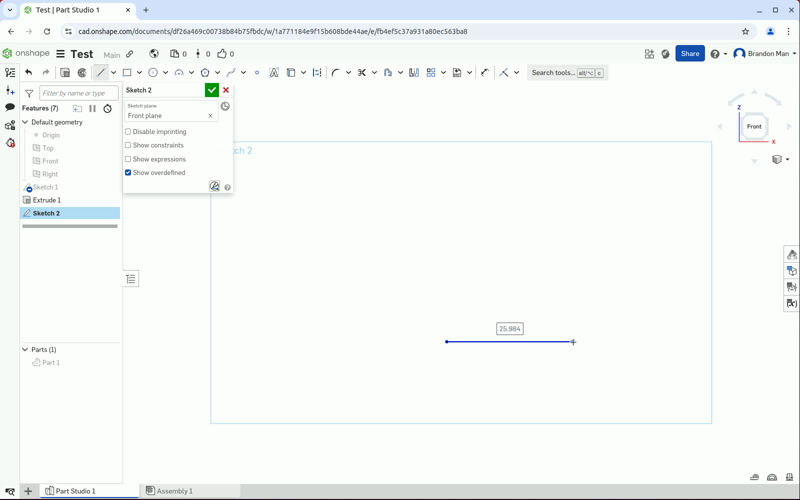
mouse_move(573, 269)
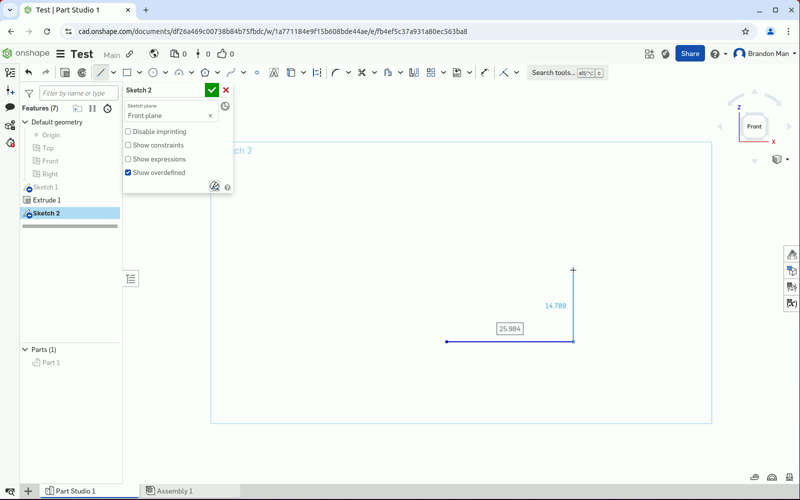
click(573, 269)
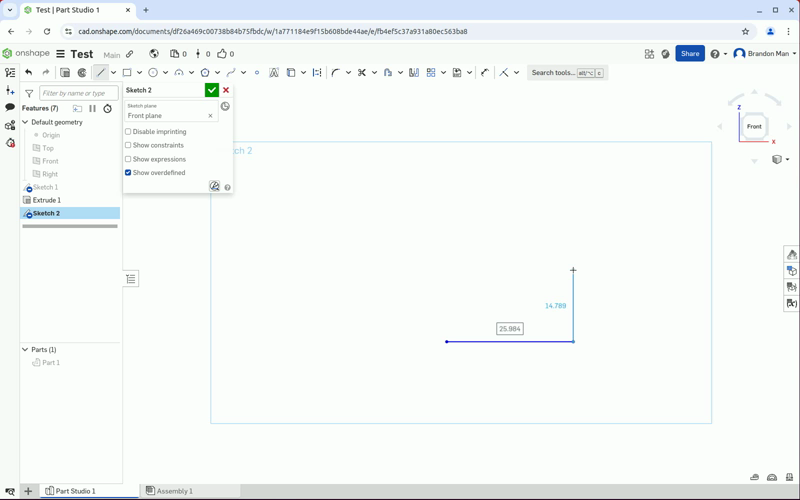
key_up(shift)
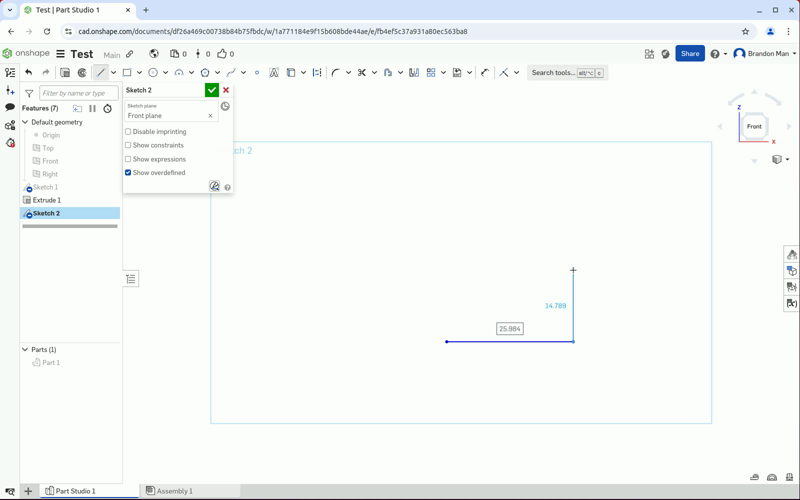
key_down(shift)
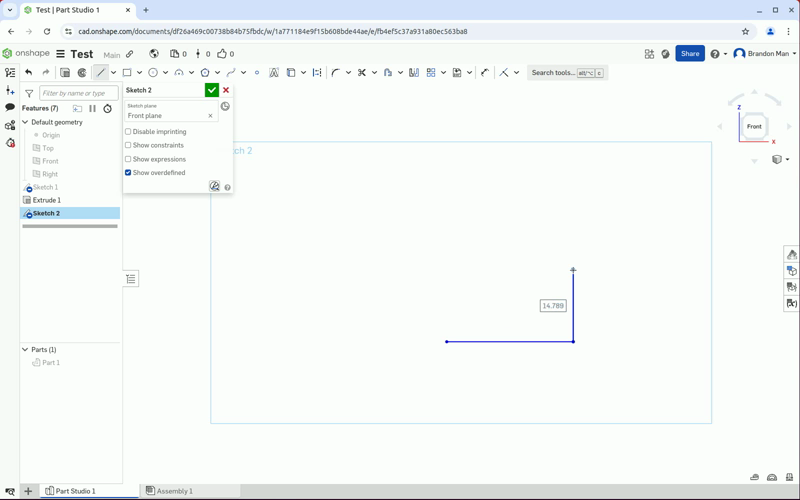
mouse_move(446, 269)
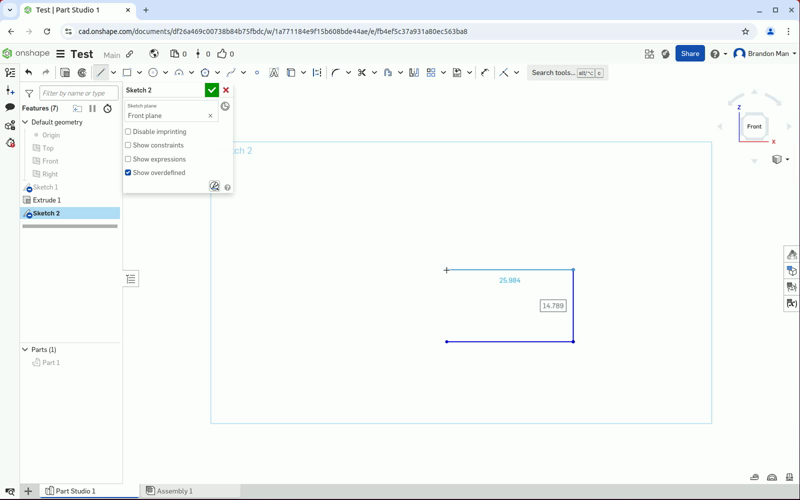
click(446, 269)
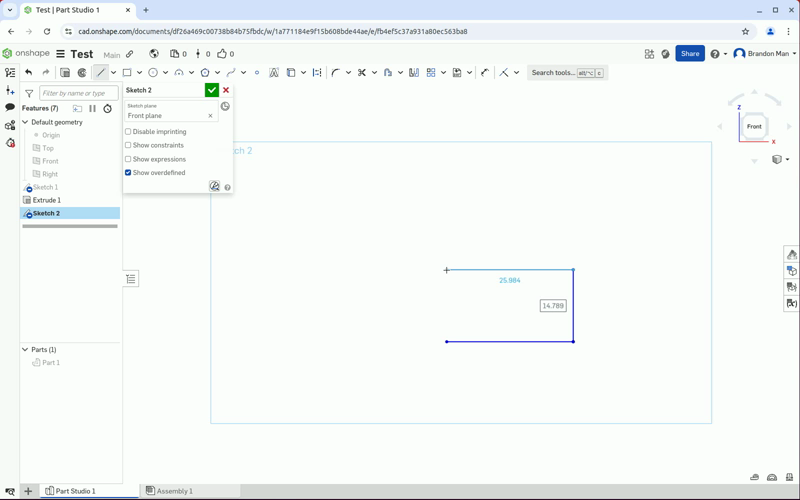
key_up(shift)
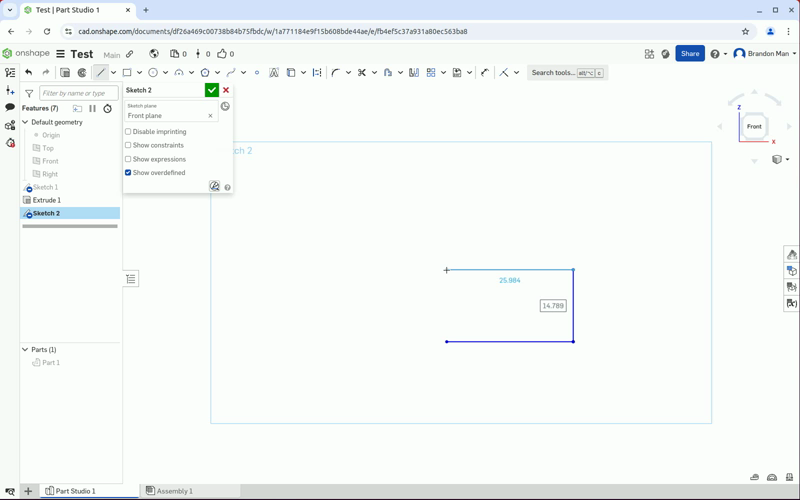
key_down(shift)
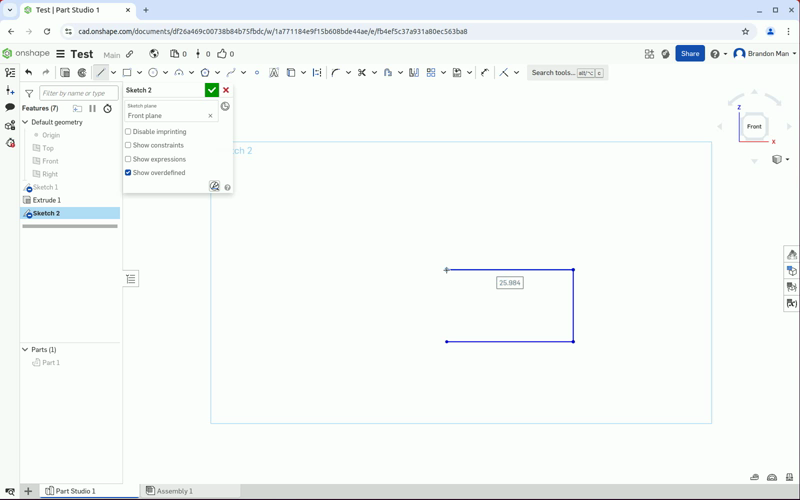
mouse_move(446, 341)
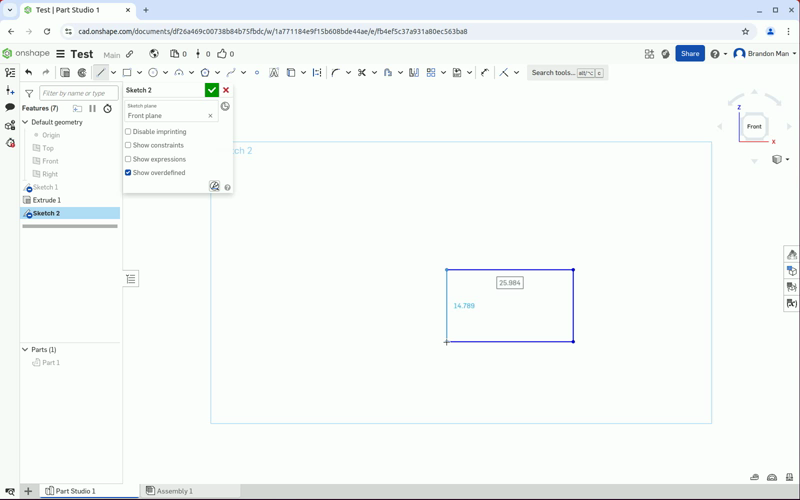
key_up(shift)
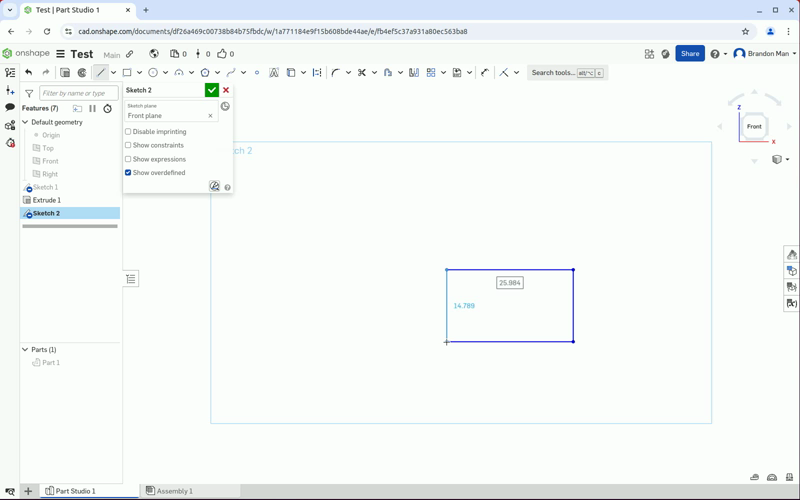
click(446, 341)
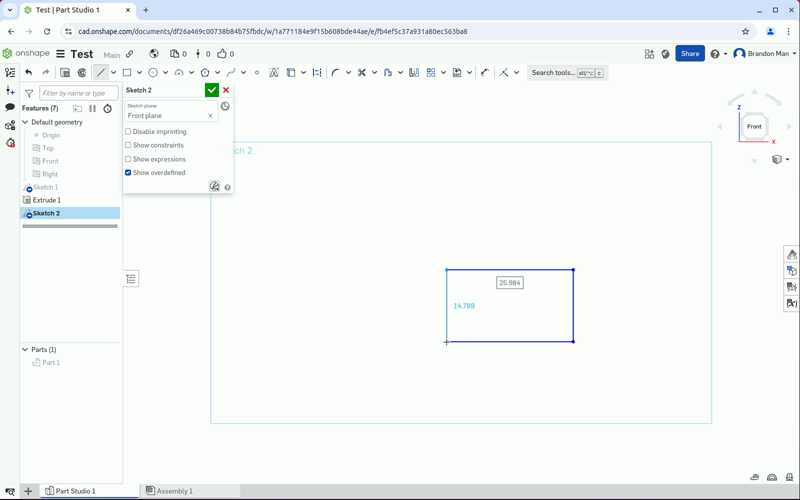
key(esc)
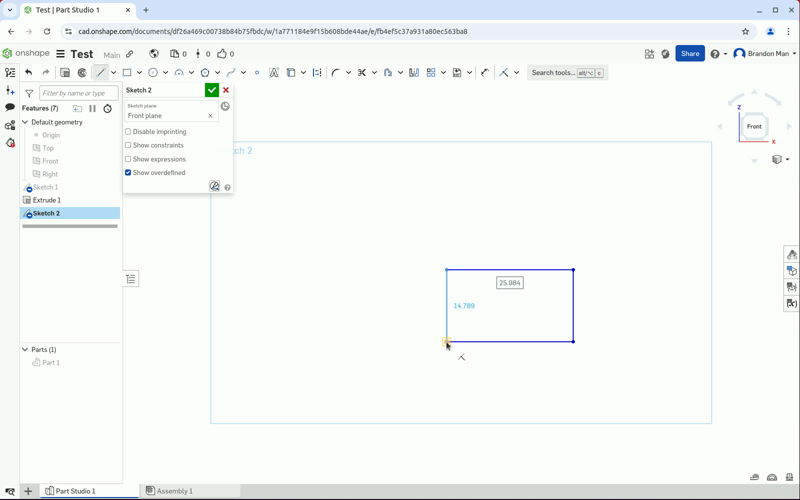
key(l)
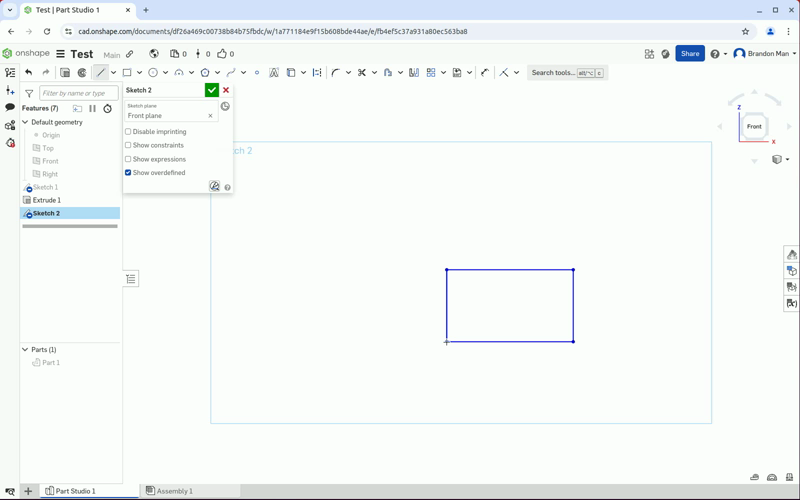
key_down(shift)
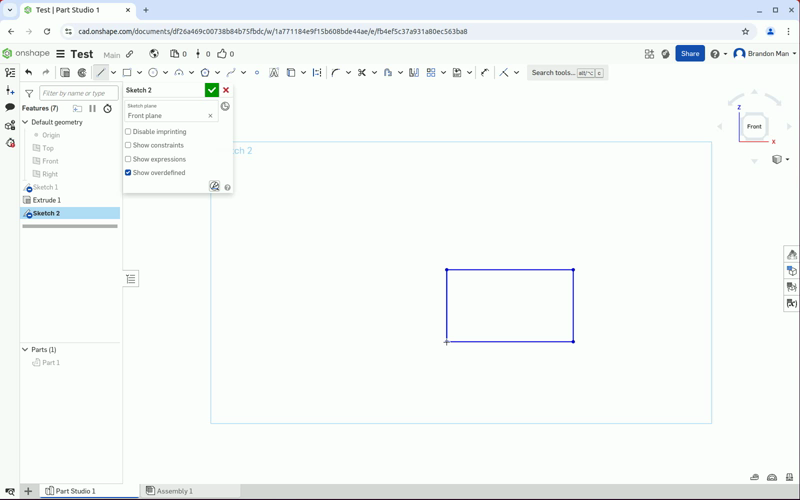
mouse_move(461, 327)
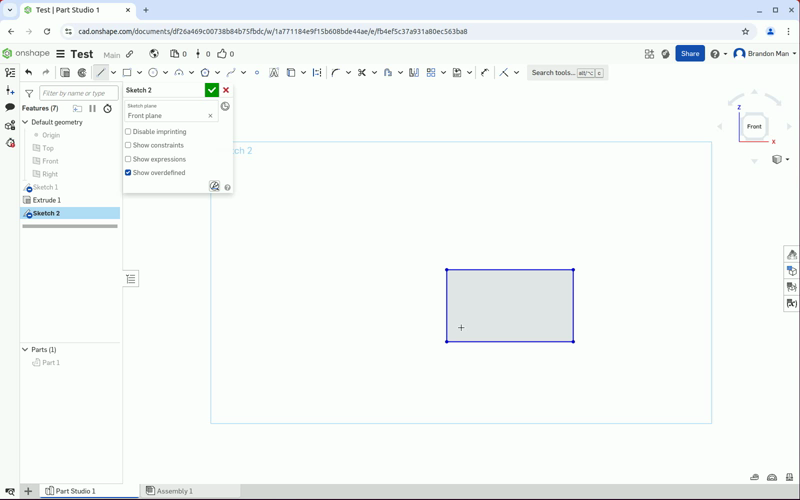
click(461, 327)
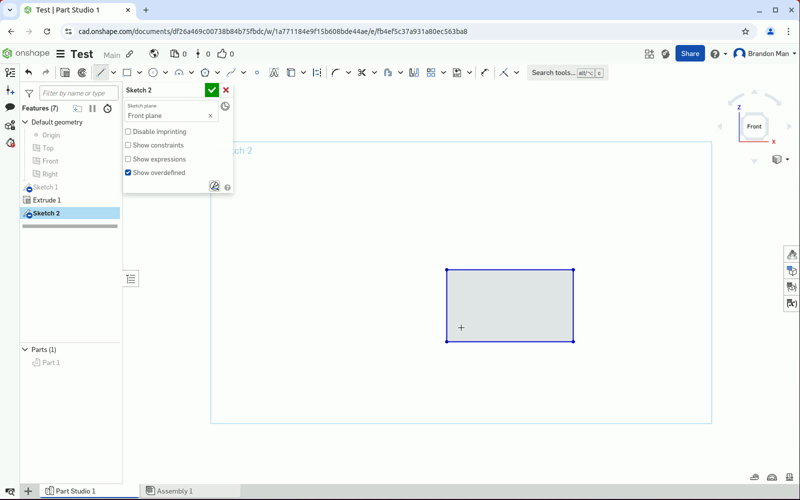
key_up(shift)
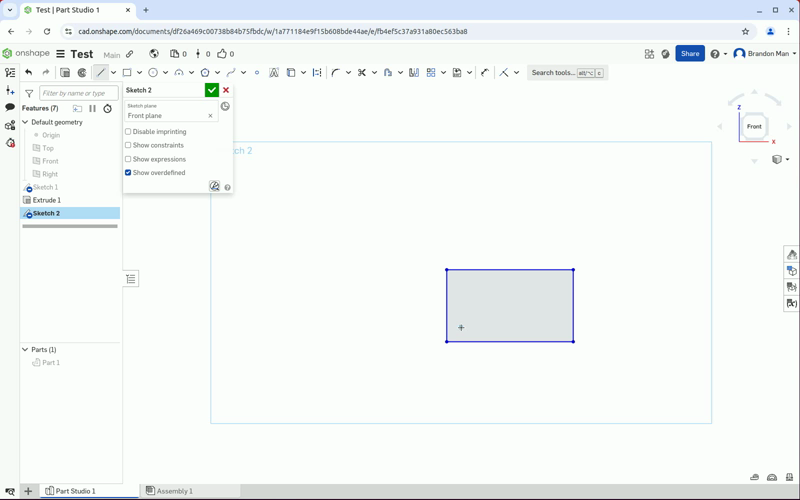
key_down(shift)
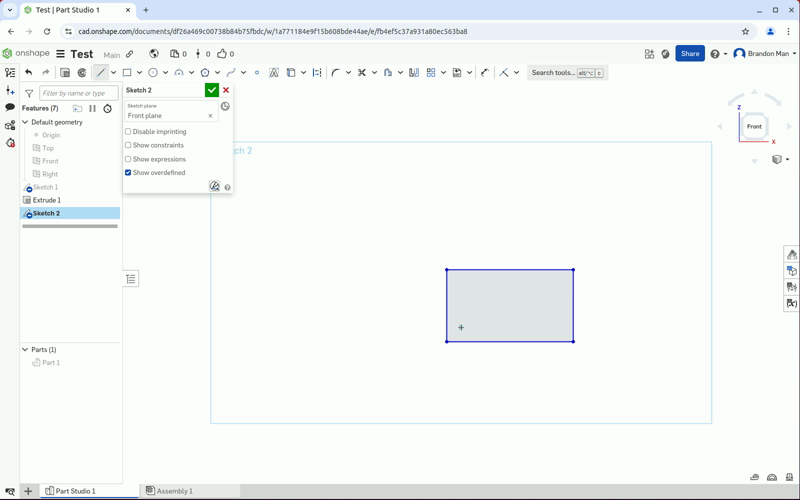
mouse_move(558, 327)
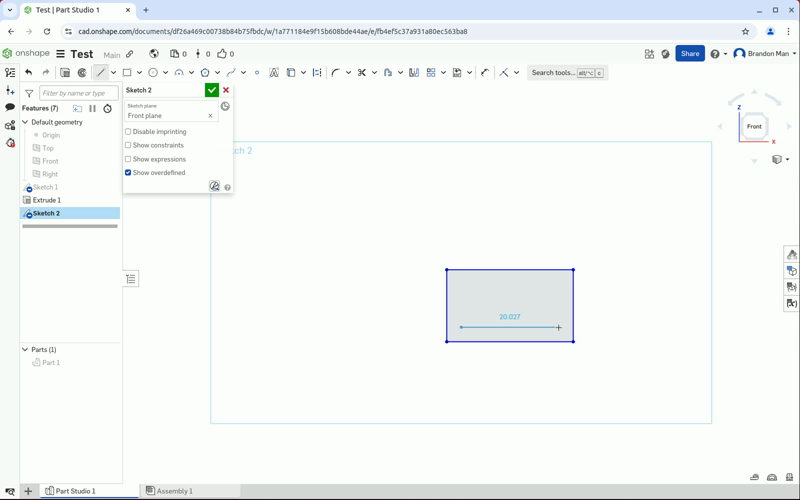
click(558, 327)
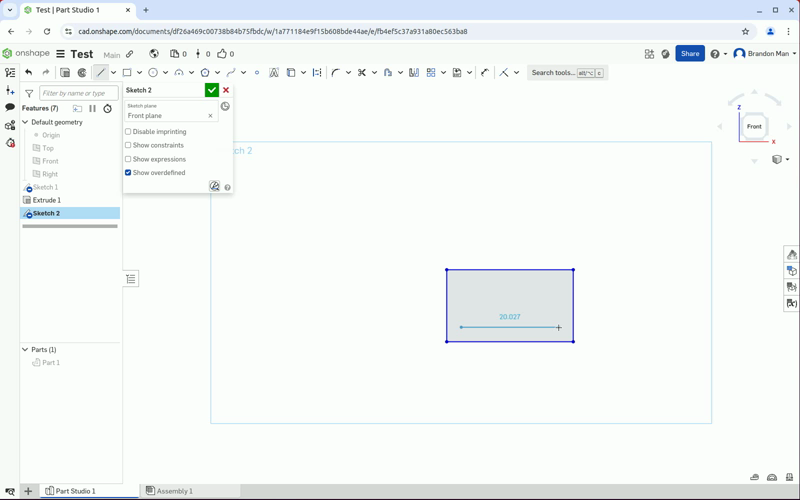
key_up(shift)
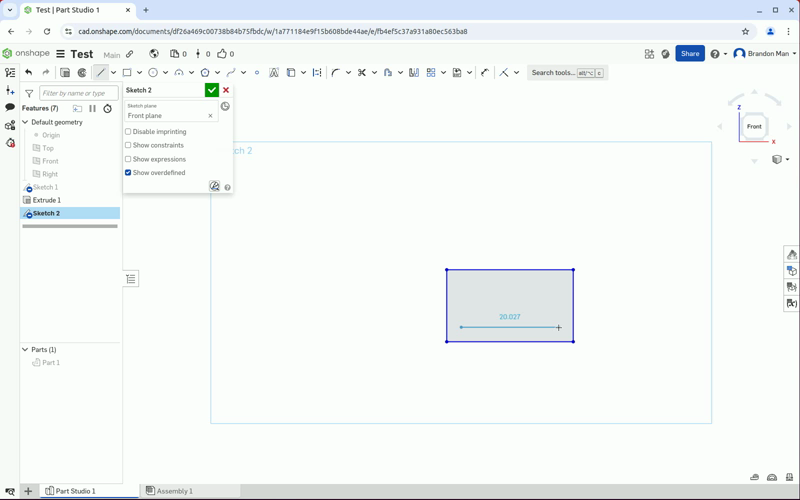
key_down(shift)
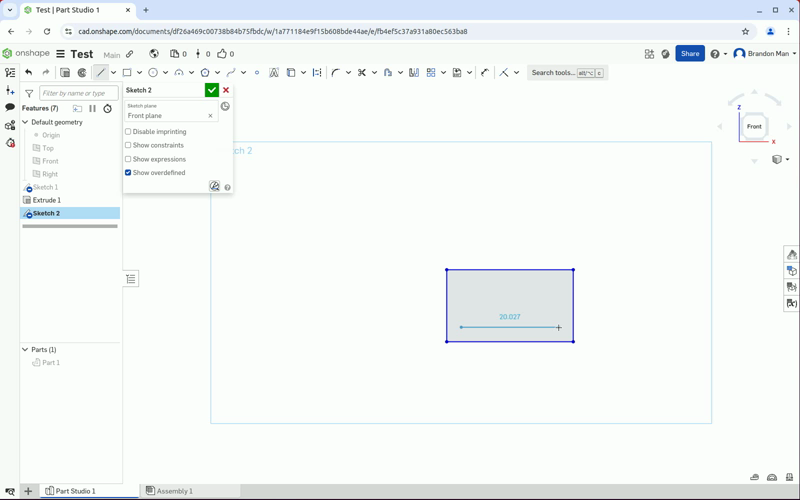
mouse_move(588, 327)
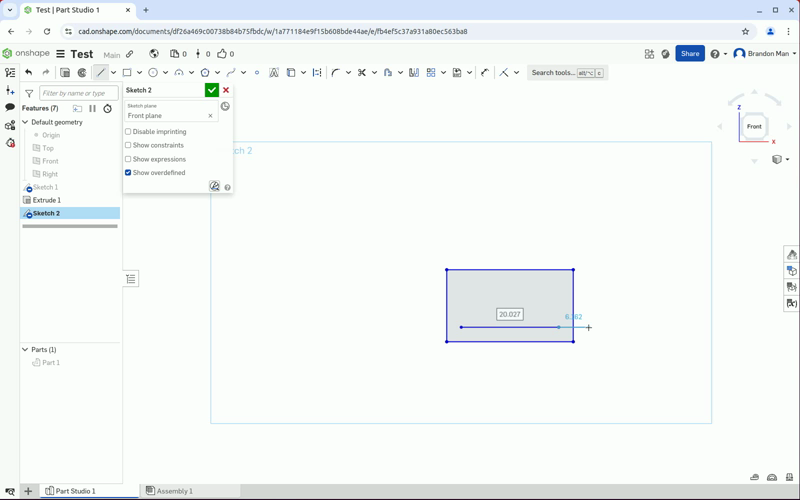
mouse_move(558, 284)
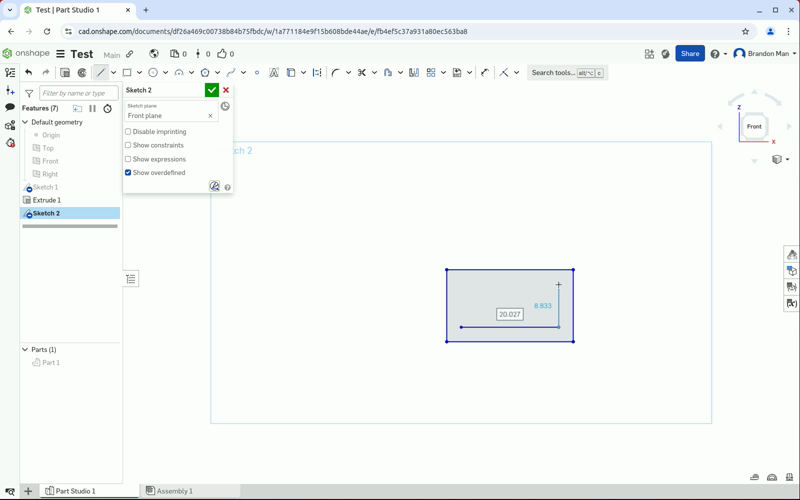
click(558, 284)
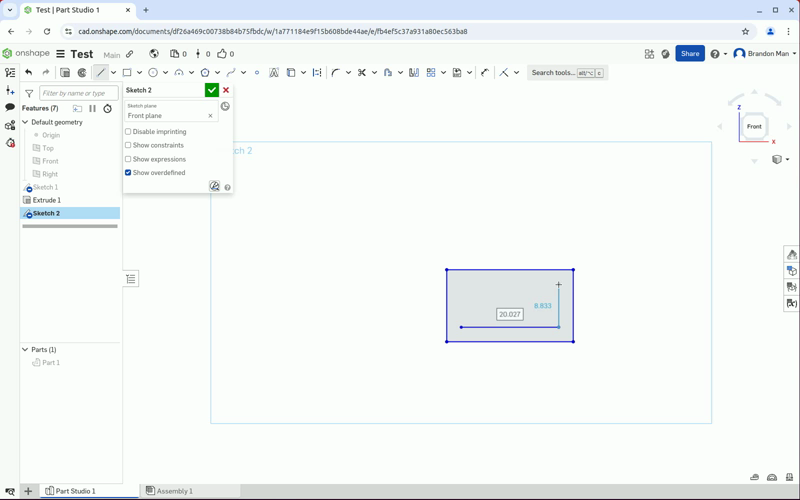
key_up(shift)
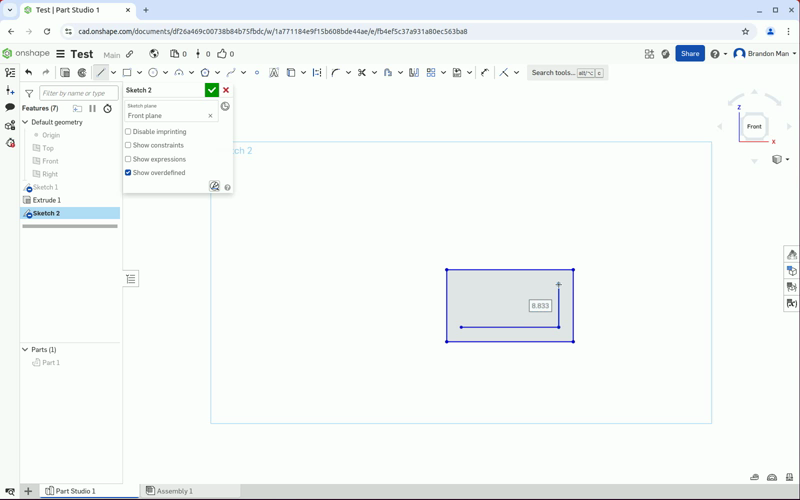
key_down(shift)
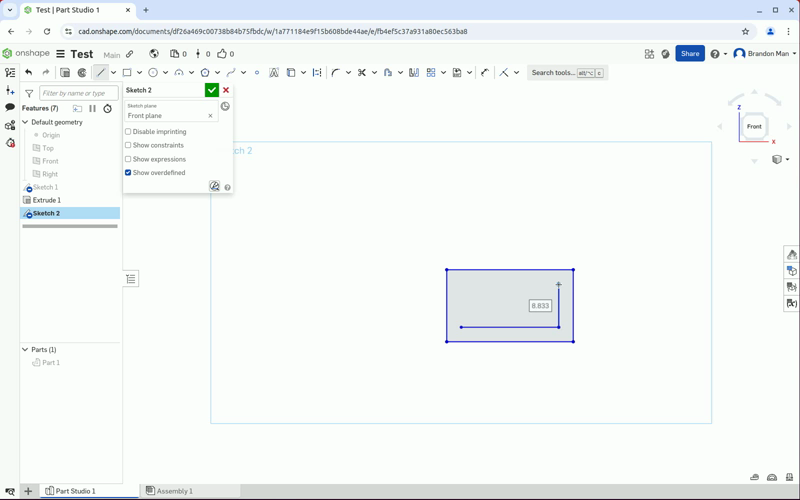
mouse_move(461, 284)
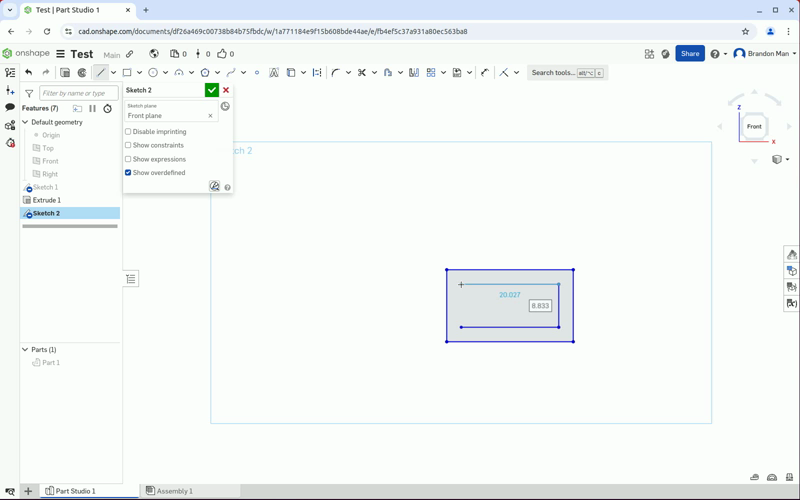
click(461, 284)
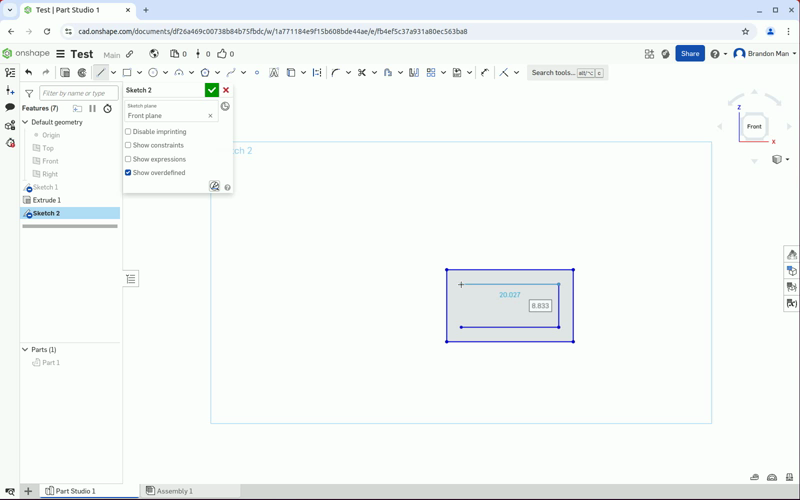
key_up(shift)
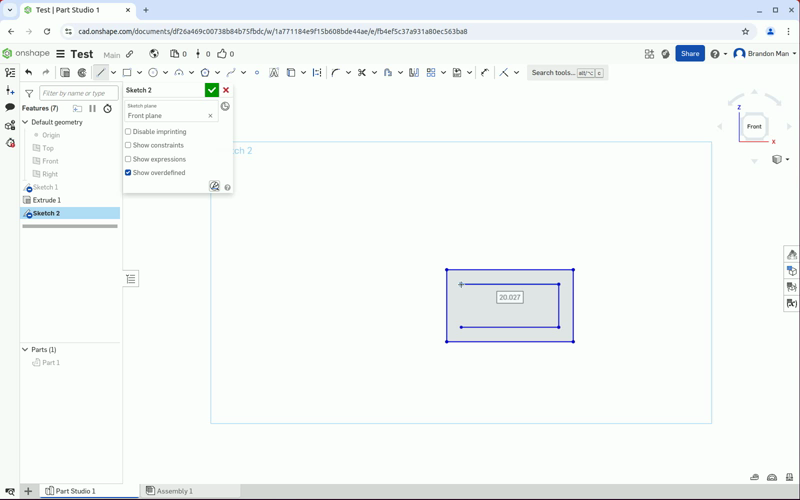
mouse_move(491, 284)
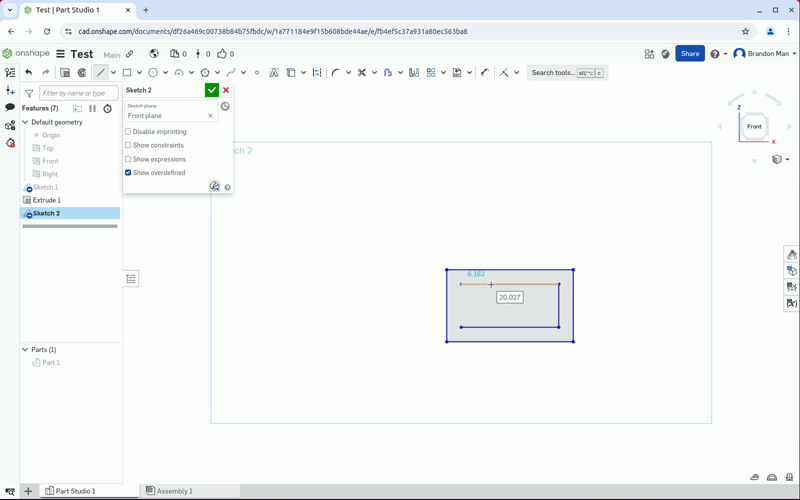
key_down(shift)
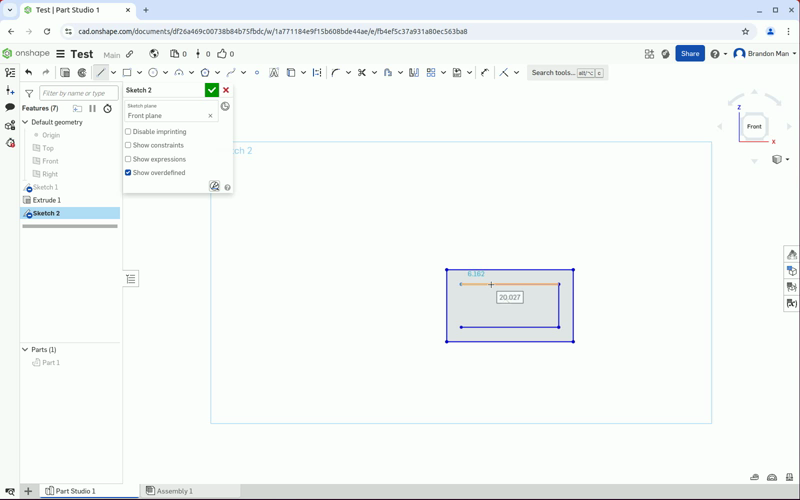
mouse_move(461, 327)
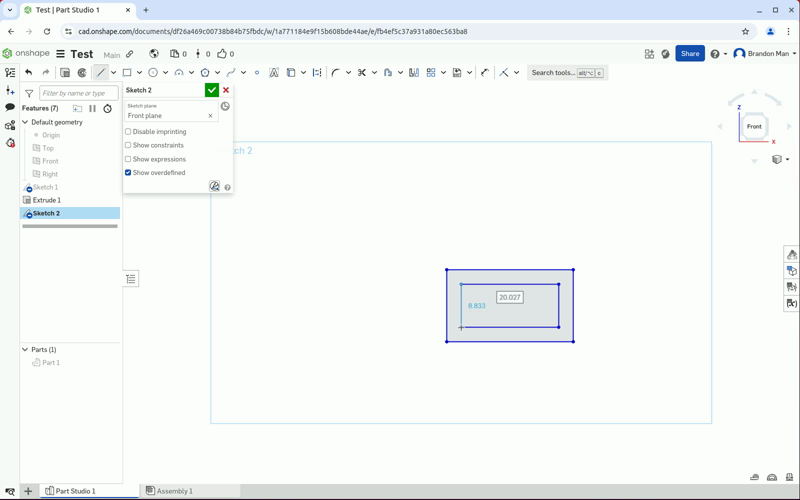
key_up(shift)
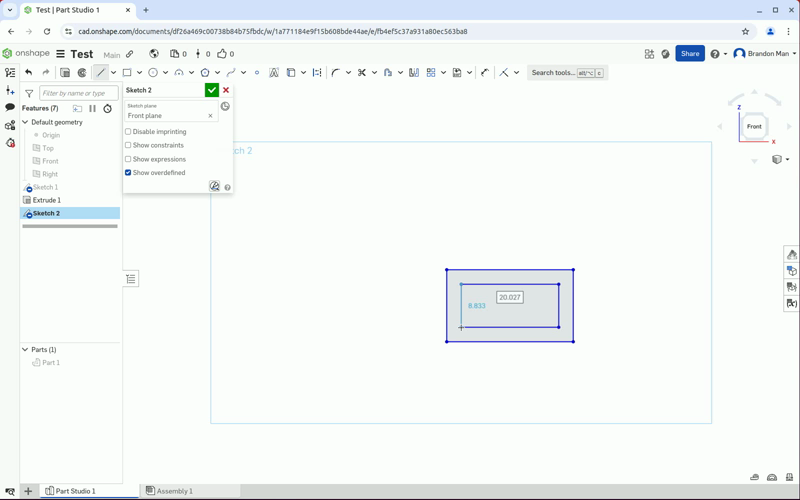
click(461, 327)
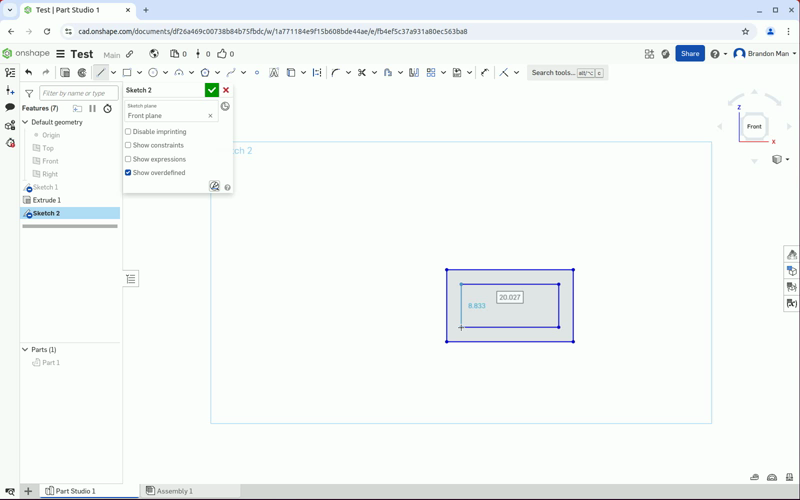
key(esc)
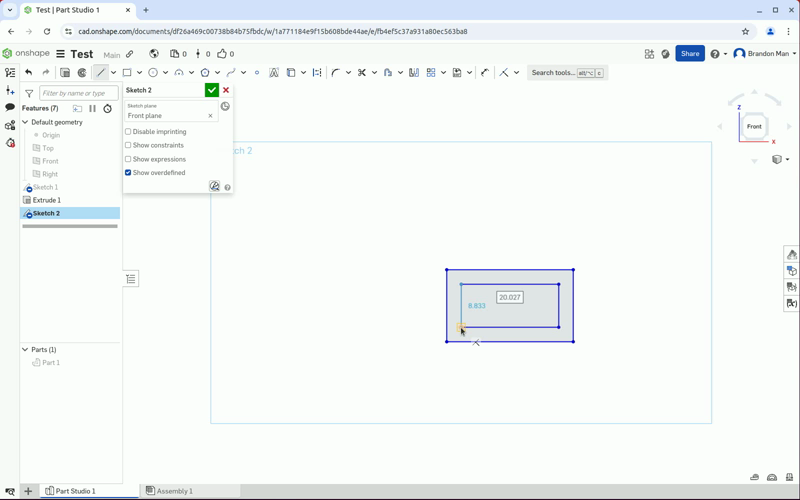
mouse_move(457, 305)
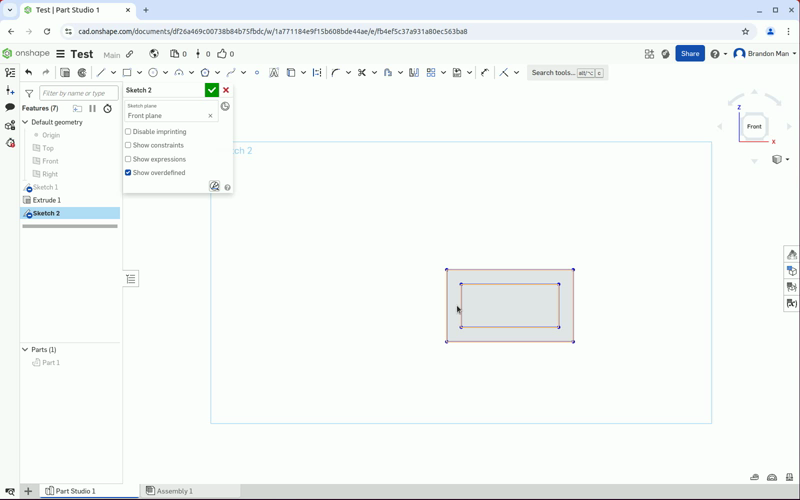
click(457, 305)
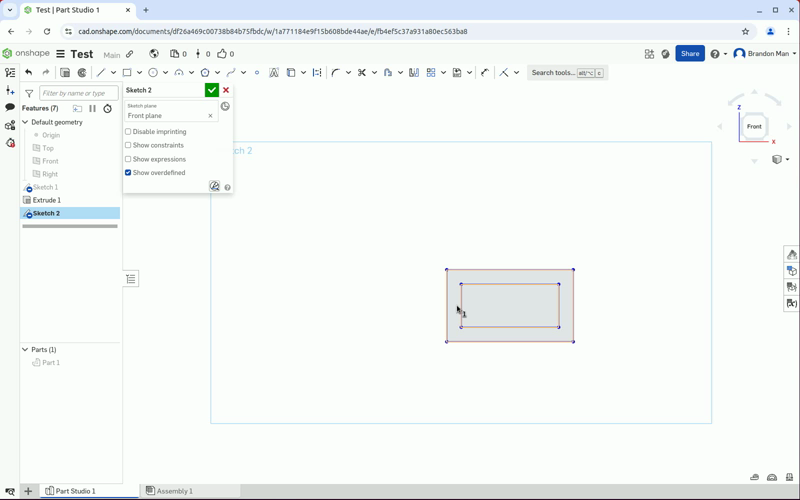
mouse_move(73, 352)
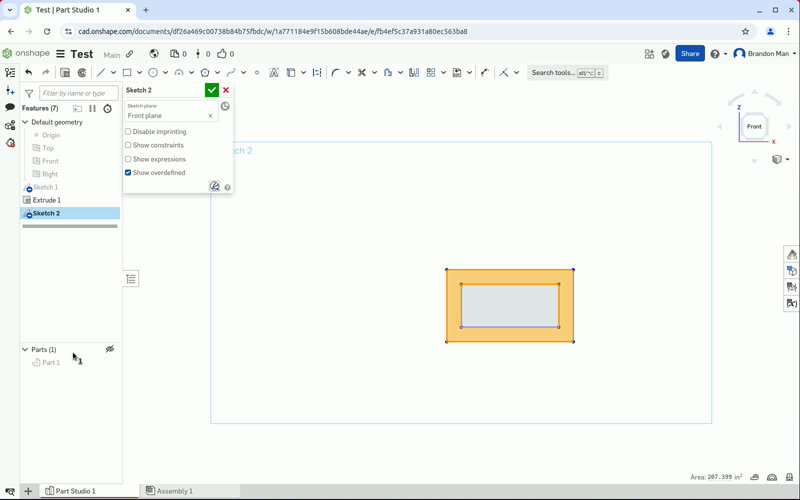
key(shift+y)
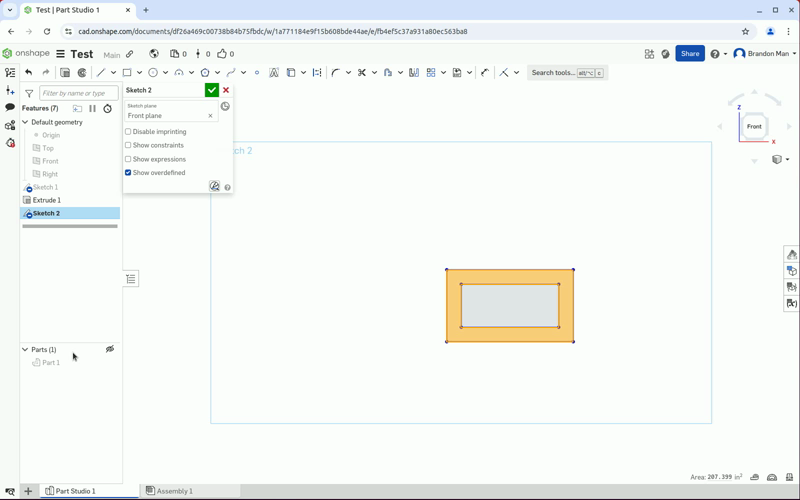
key(shift+e)
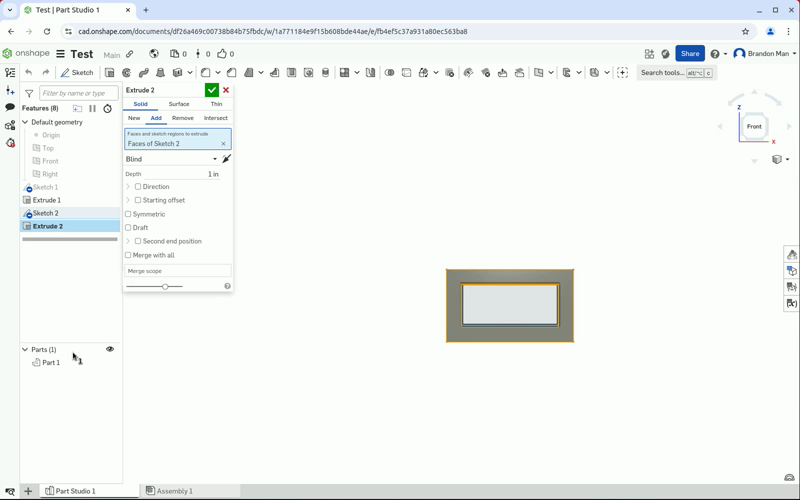
mouse_move(143, 106)
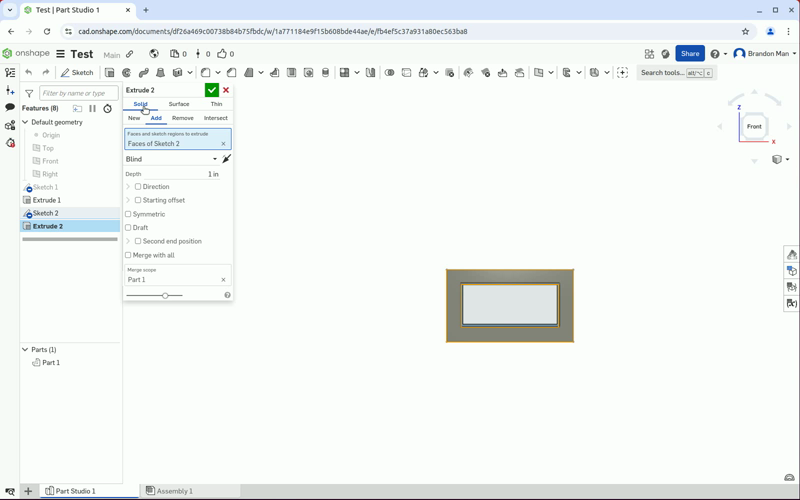
click(143, 106)
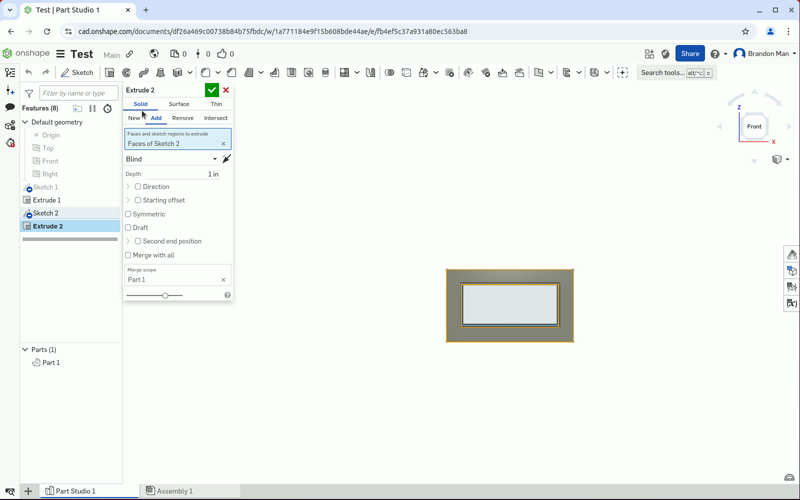
mouse_move(137, 120)
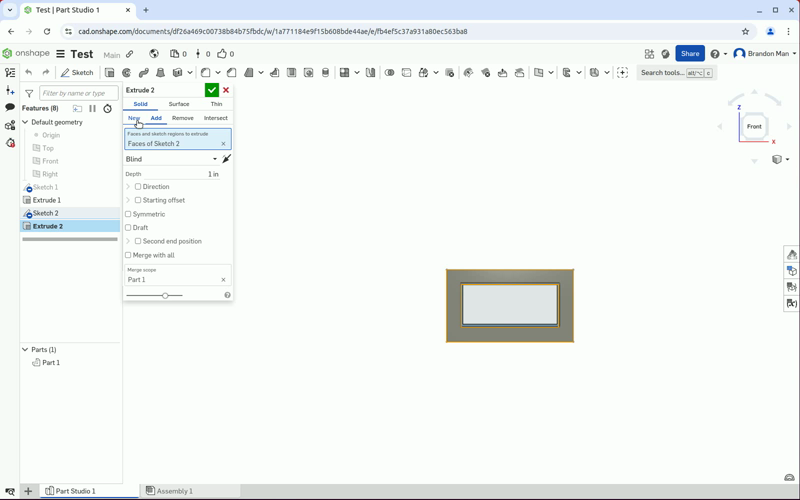
click(137, 120)
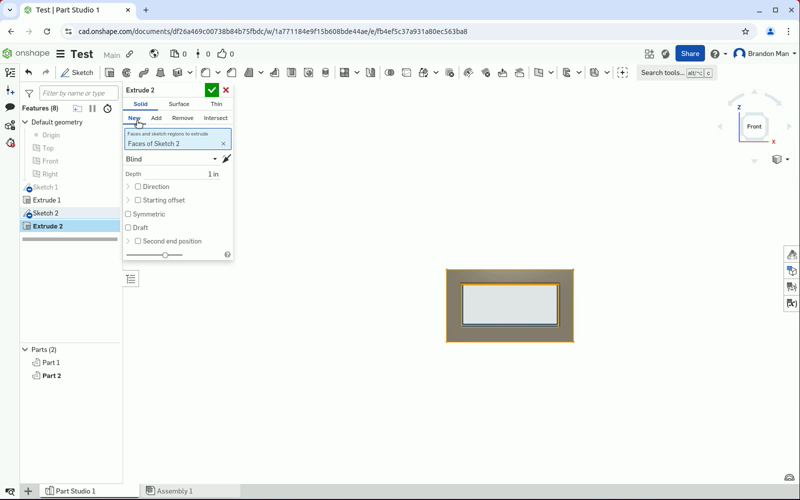
key(tab, 4)
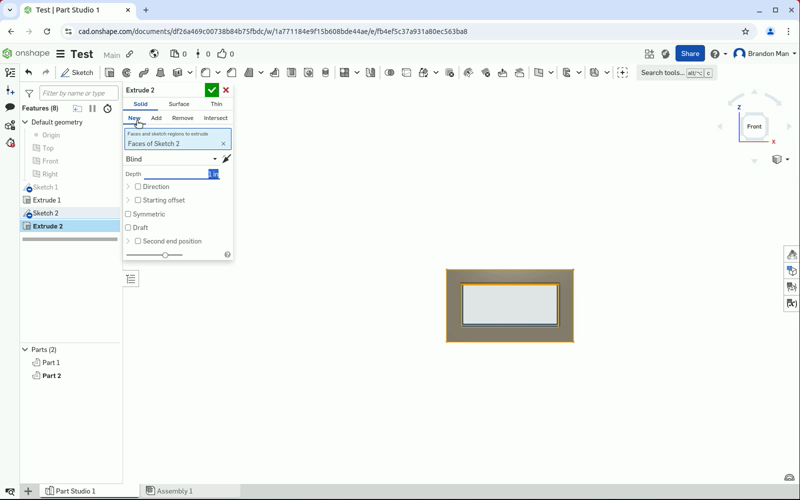
text(1.204)
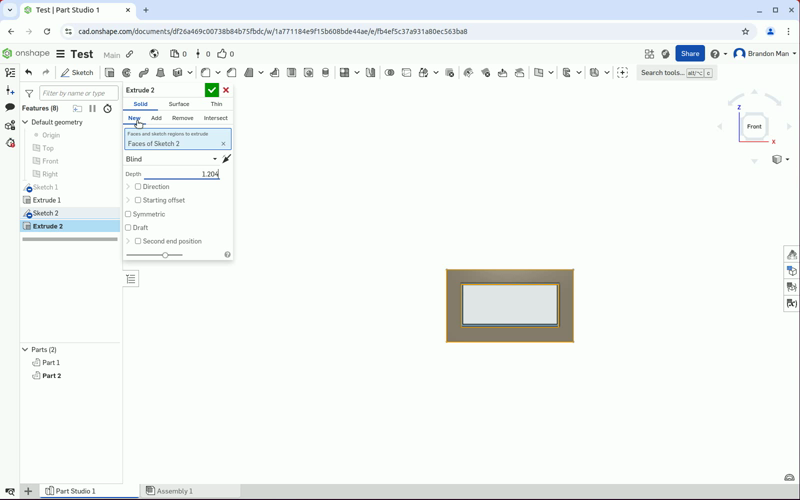
key(enter)
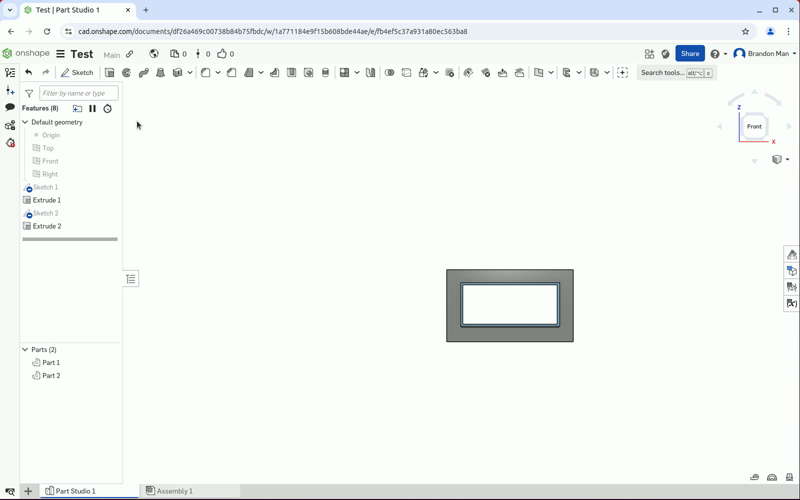
key(shift+h)
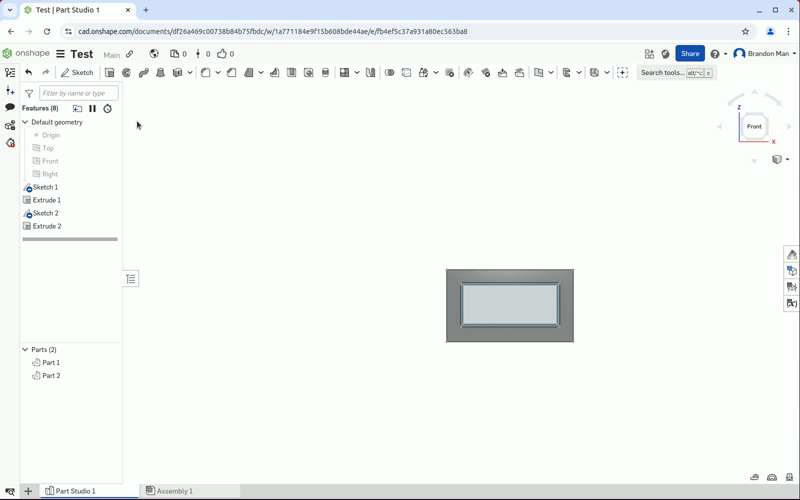
key(shift+h)
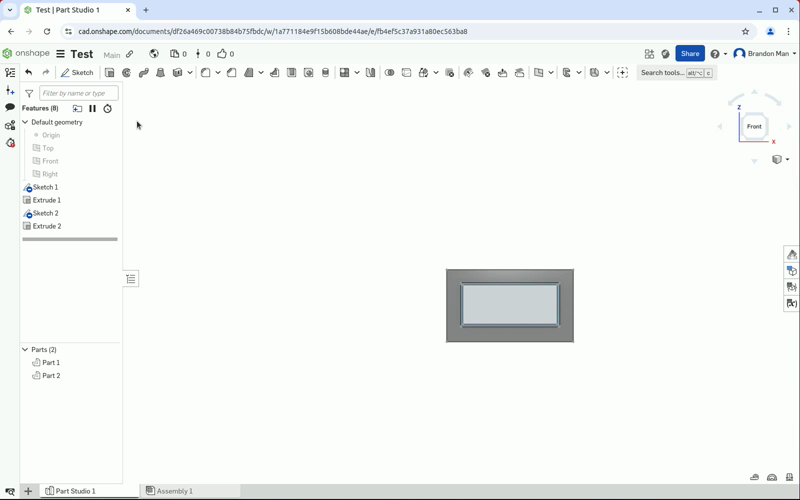
key(shift+7)
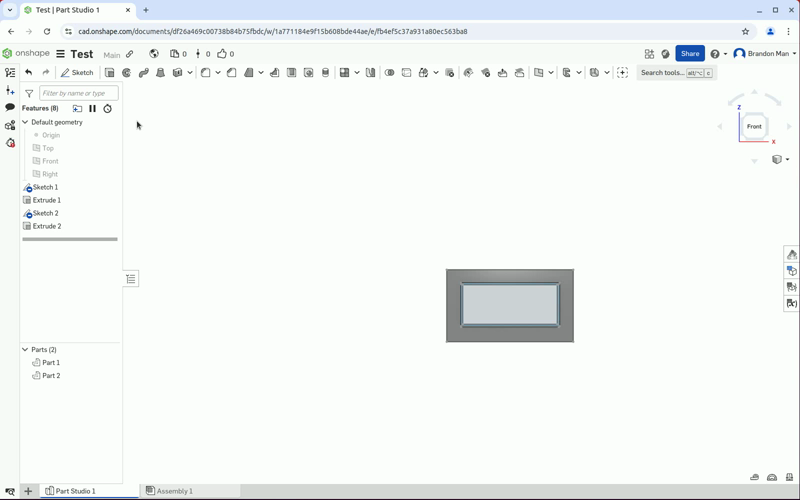
key(left, 2)
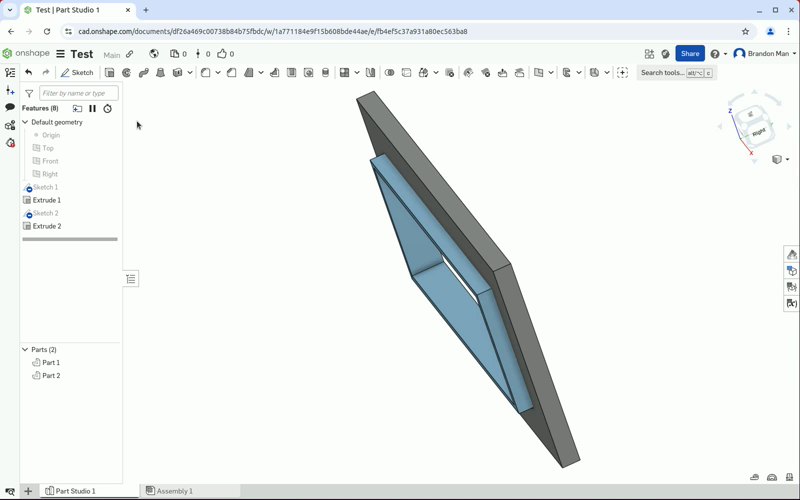
key(down, 2)
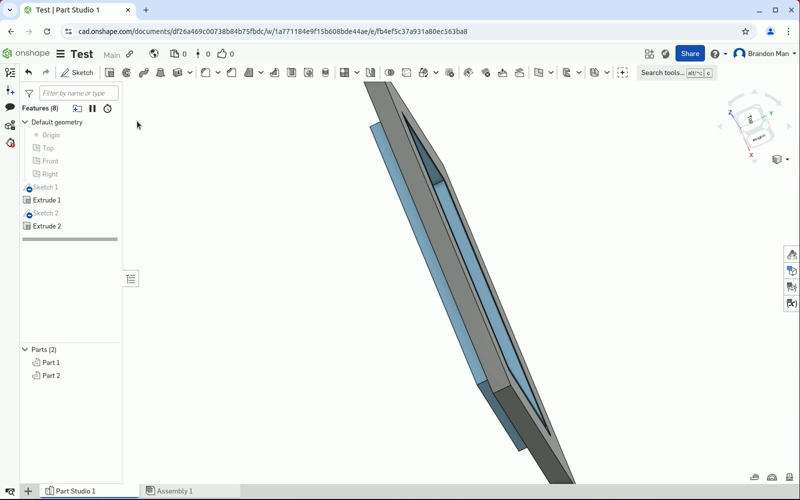
key(up, 2)
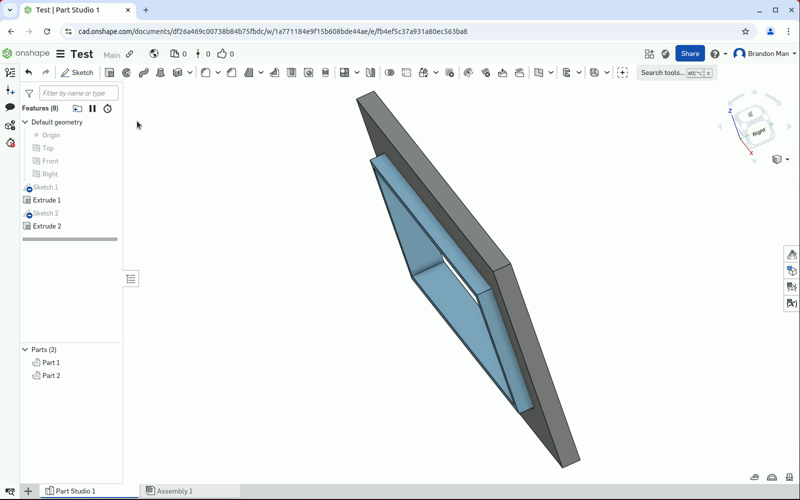
key(right, 2)
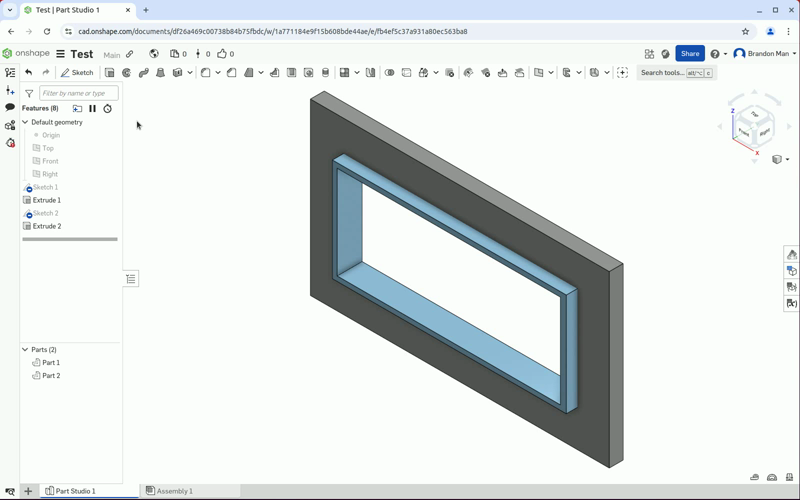
mouse_move(73, 189)
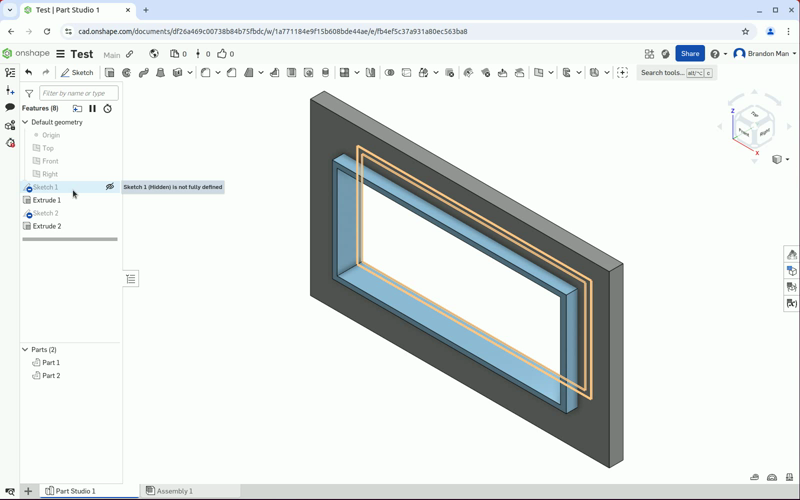
click(73, 189)